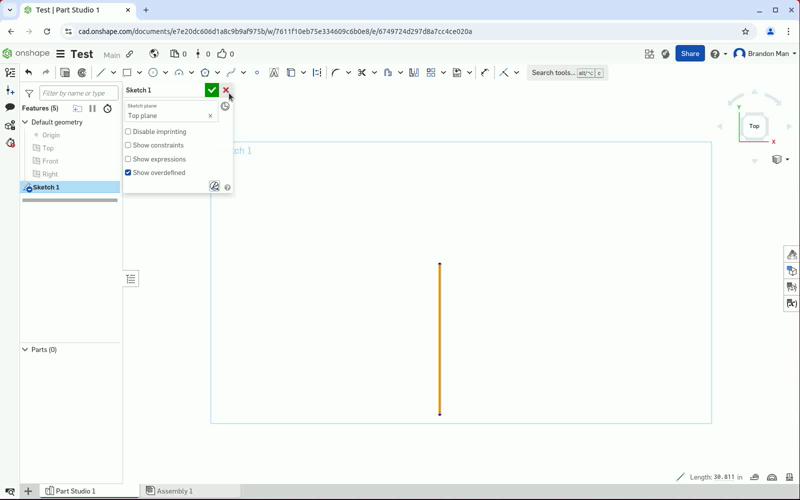
key(shift+h)
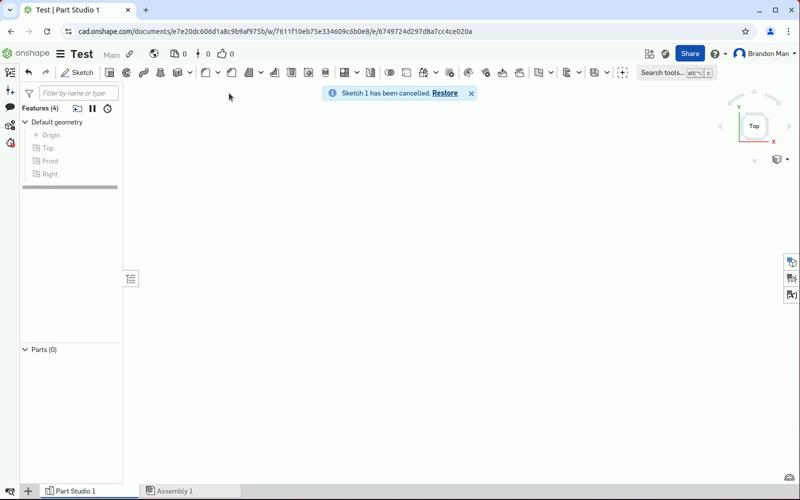
mouse_move(73, 352)
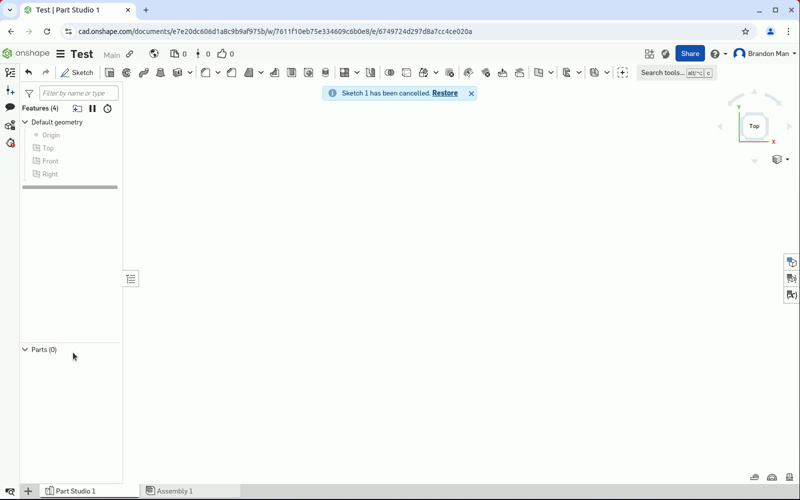
key(y)
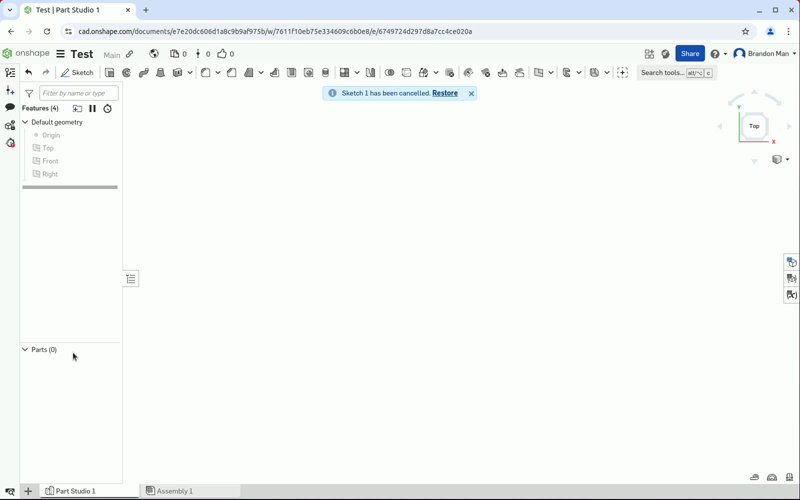
key(shift+p)
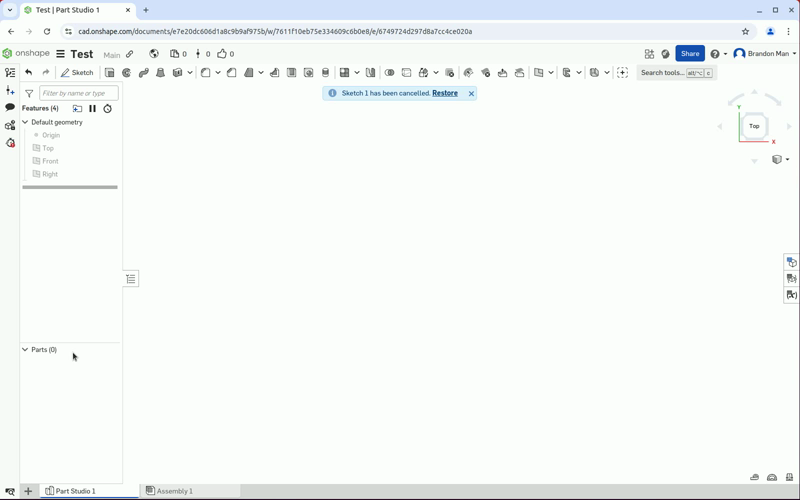
key(space)
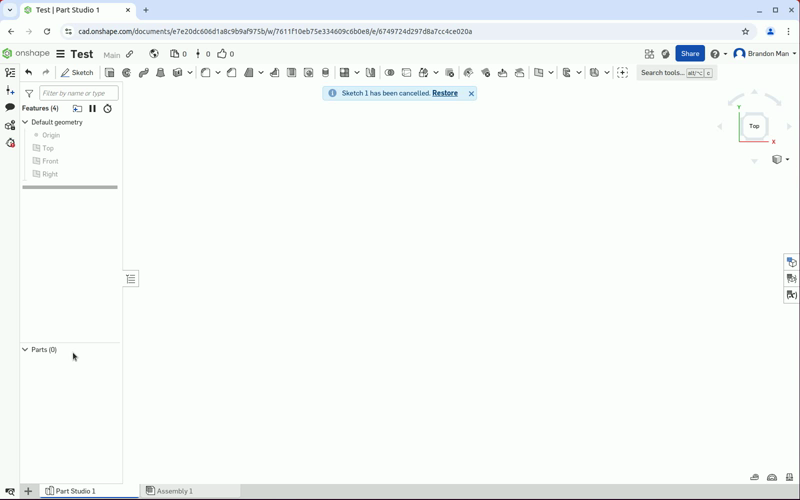
key_down(shift)
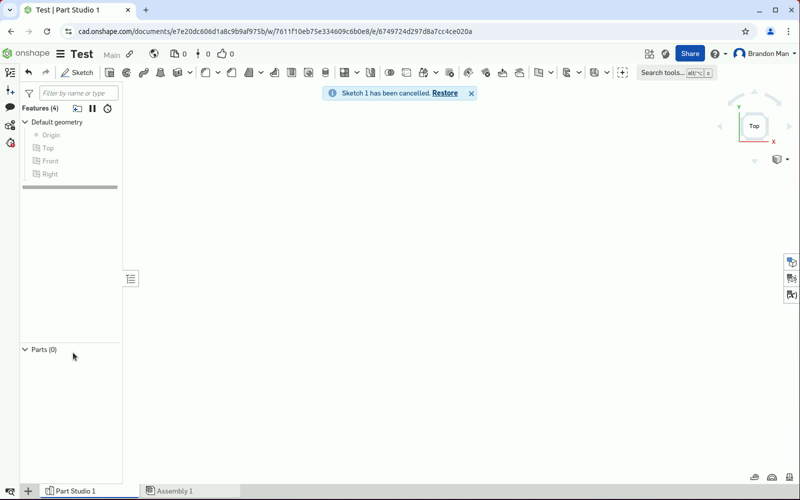
key(up)
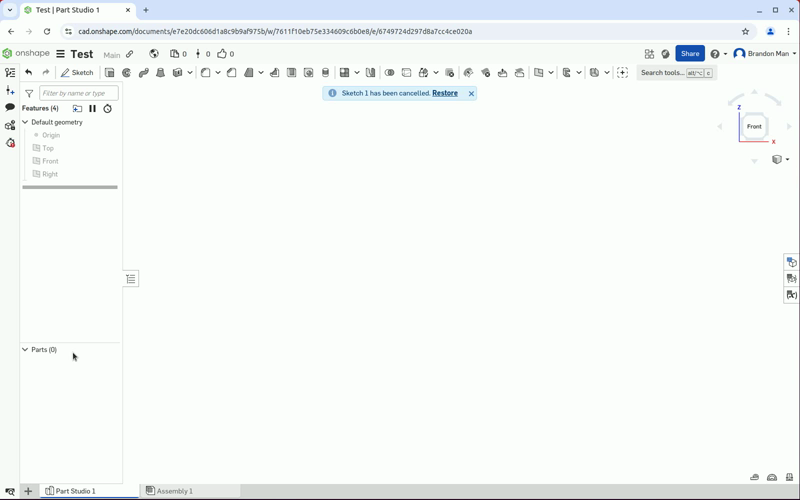
key_up(shift)
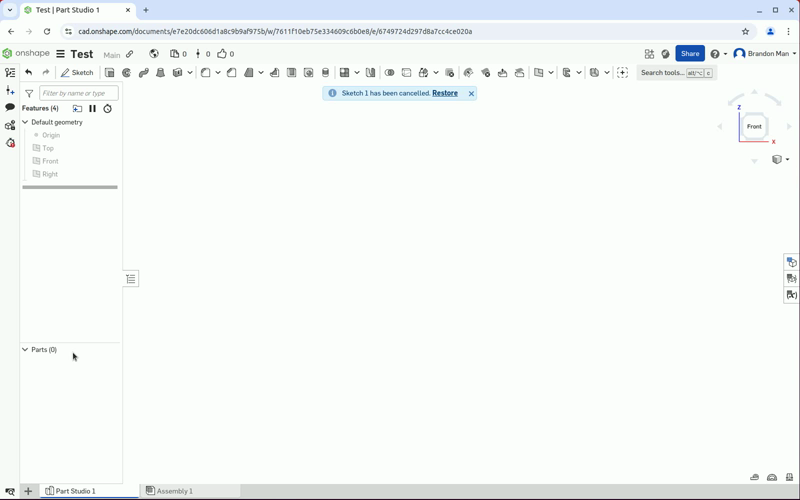
key(space)
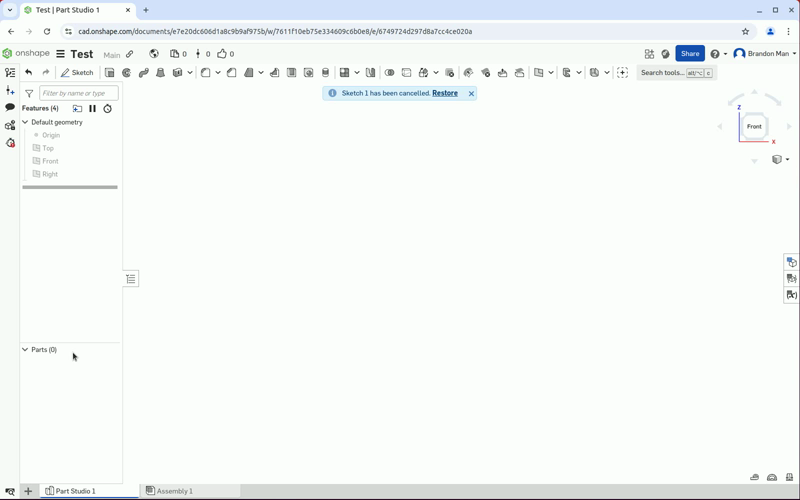
key_down(shift)
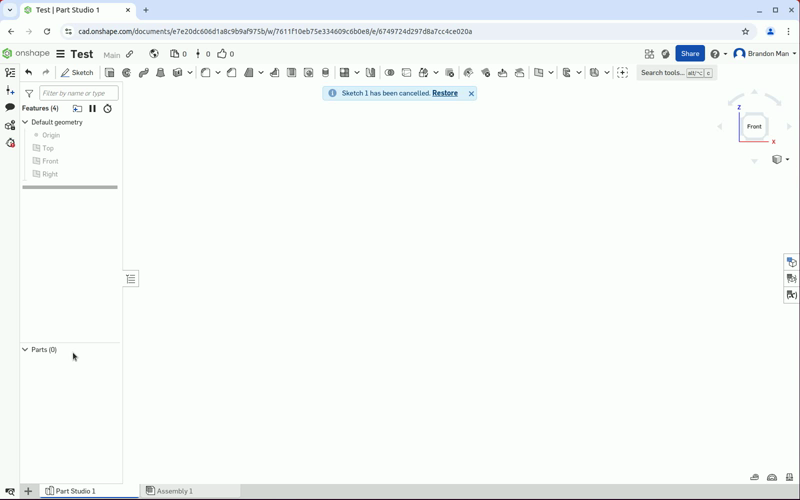
key(left)
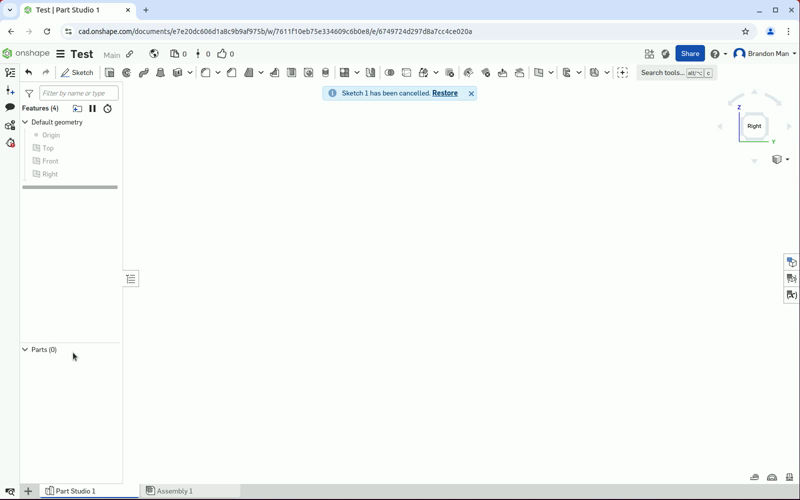
key_up(shift)
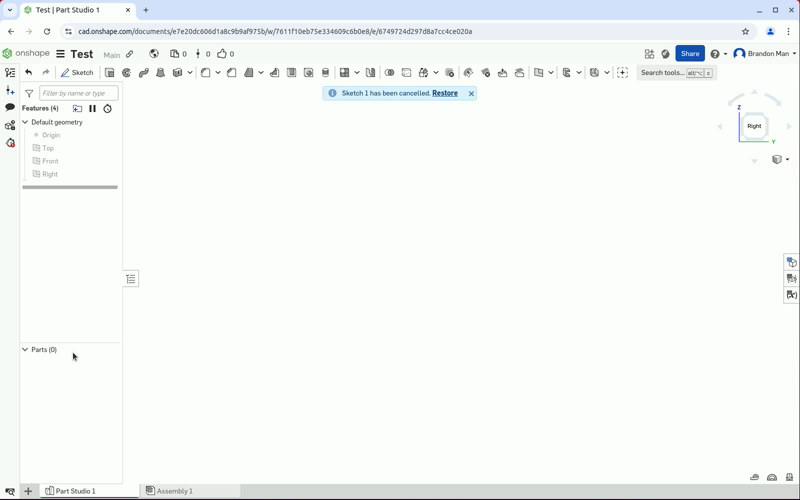
mouse_move(73, 352)
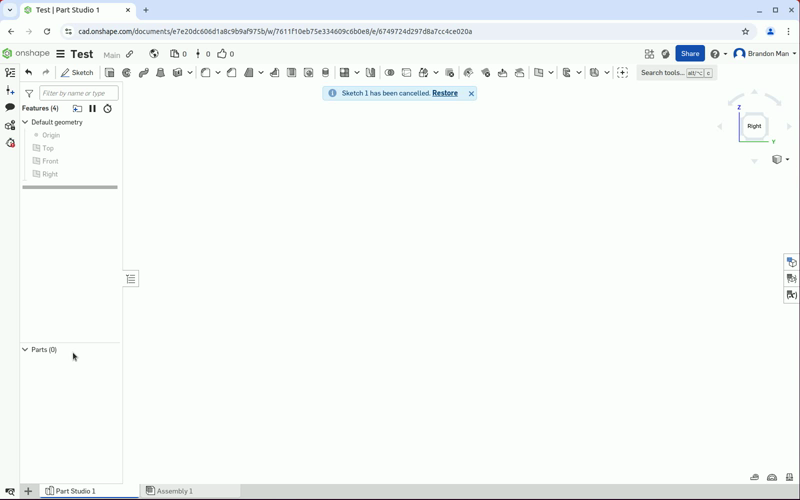
key(shift+y)
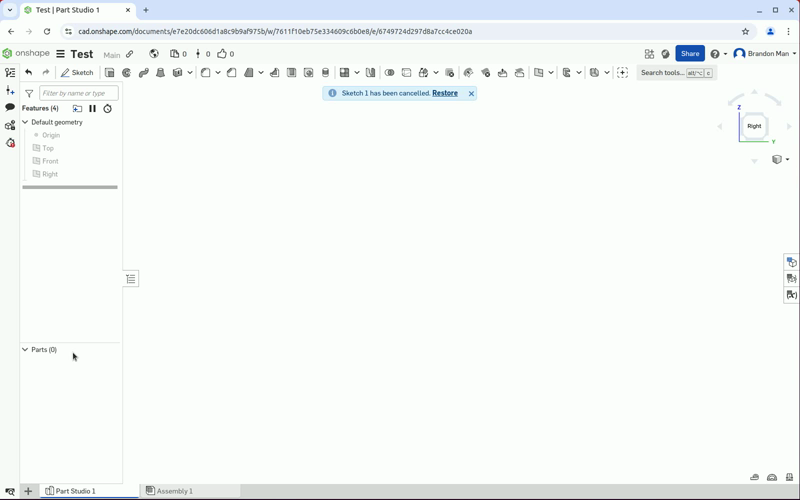
key(shift+s)
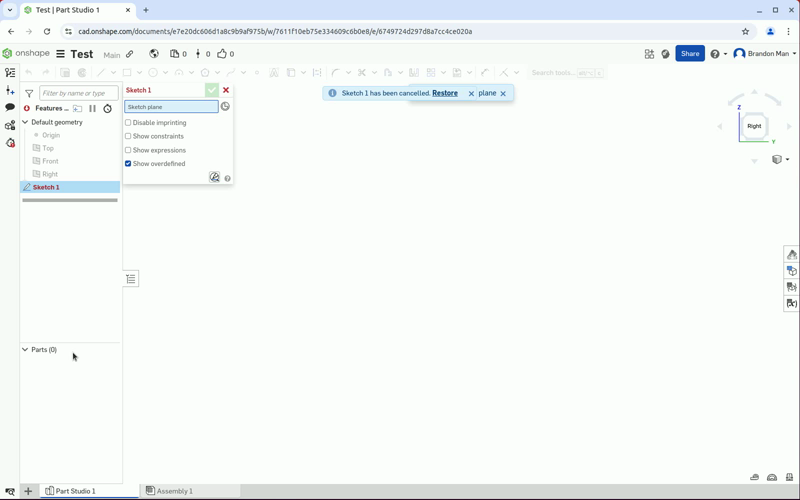
mouse_move(73, 176)
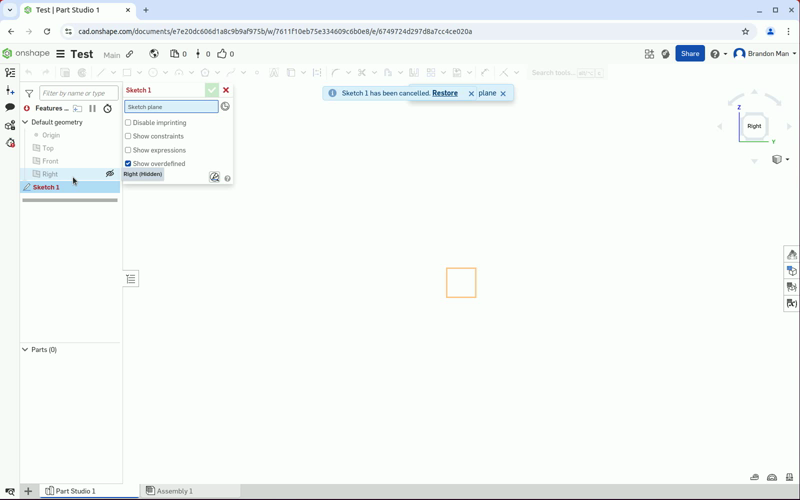
click(73, 176)
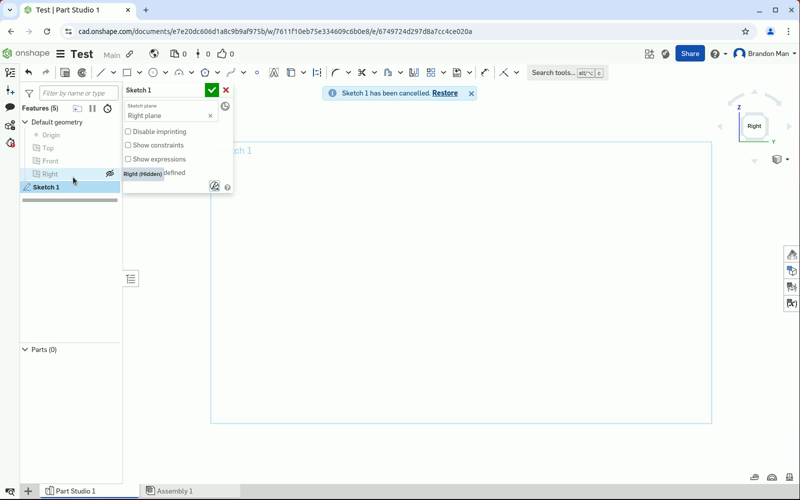
mouse_move(73, 352)
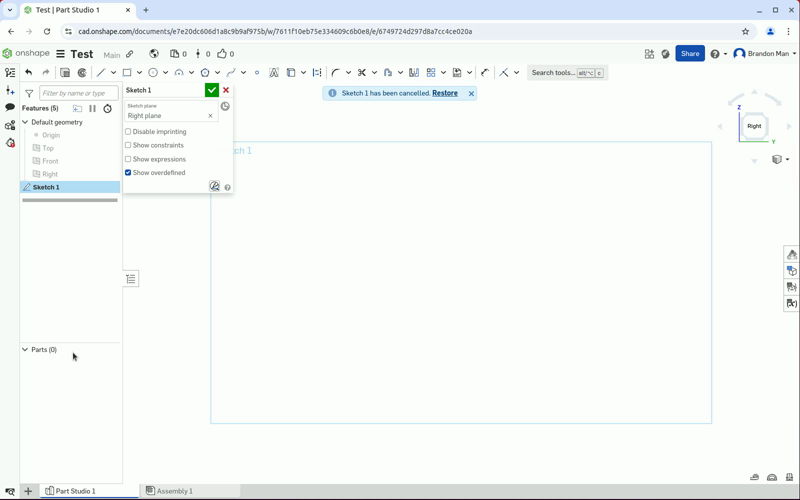
key(y)
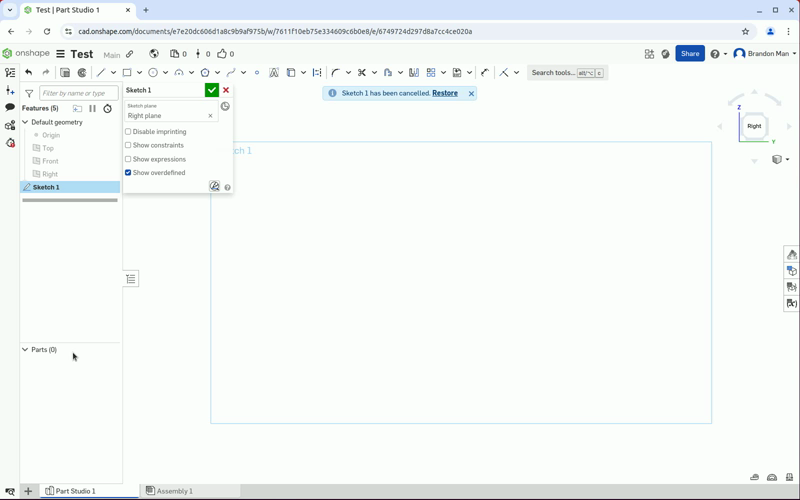
key(l)
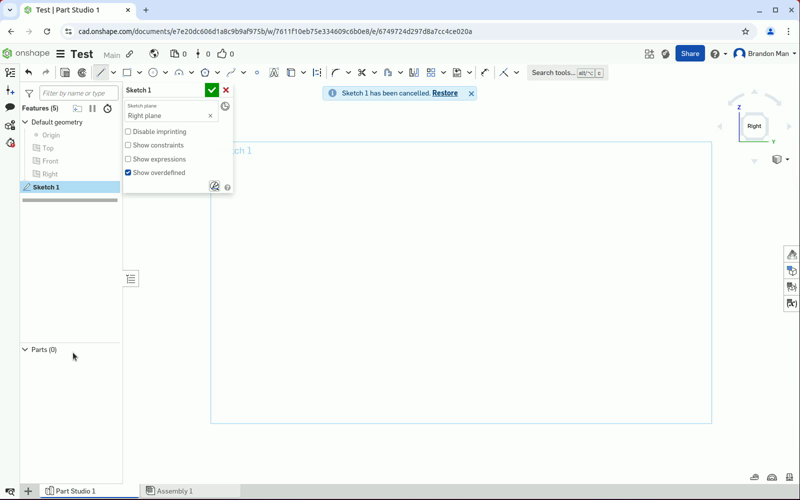
key_down(shift)
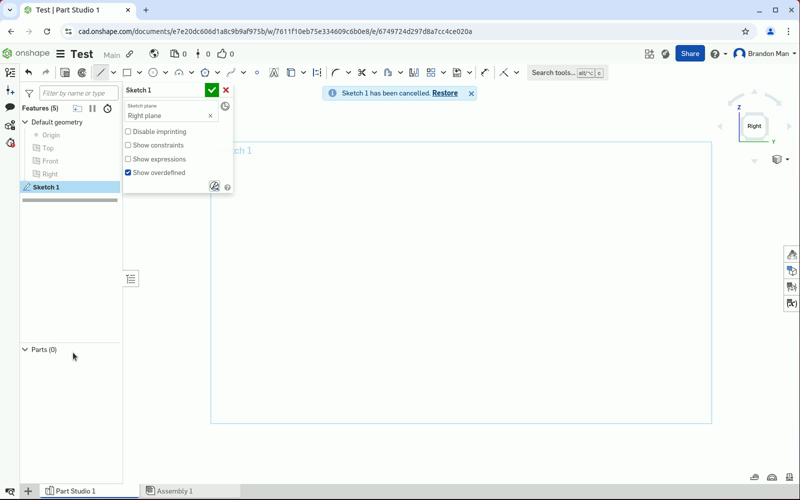
mouse_move(460, 282)
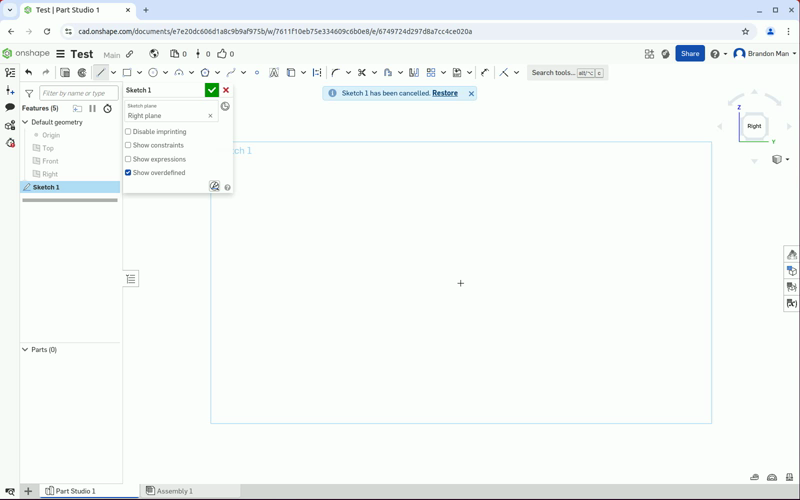
click(460, 282)
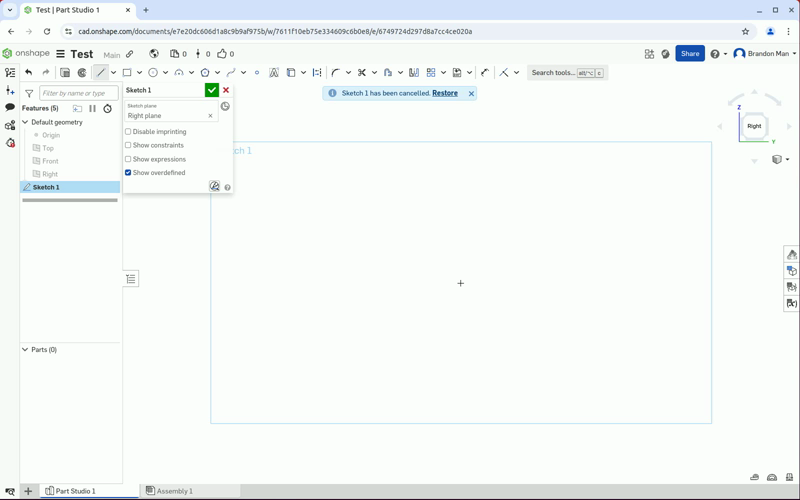
key_up(shift)
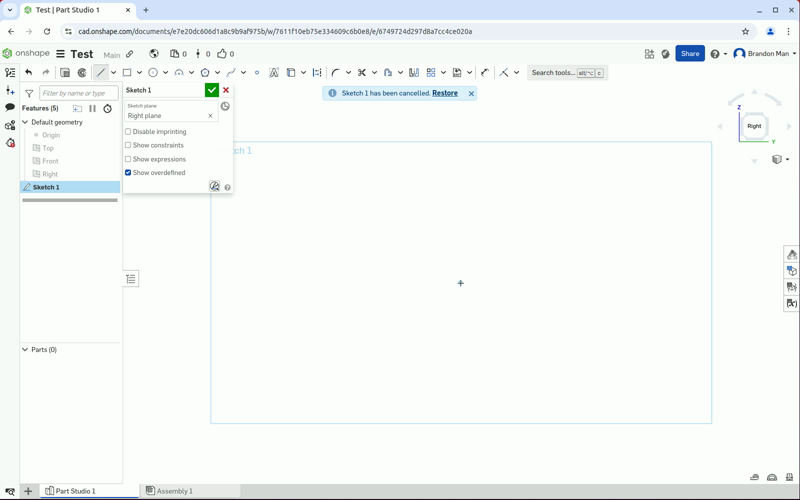
key_down(shift)
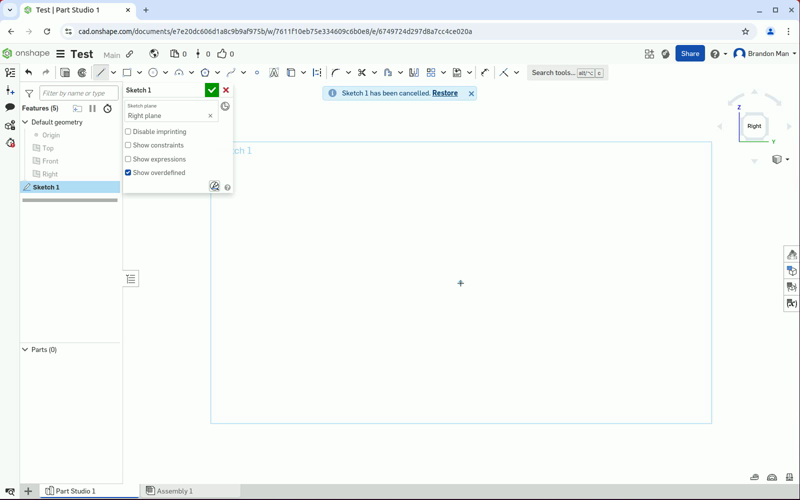
mouse_move(490, 282)
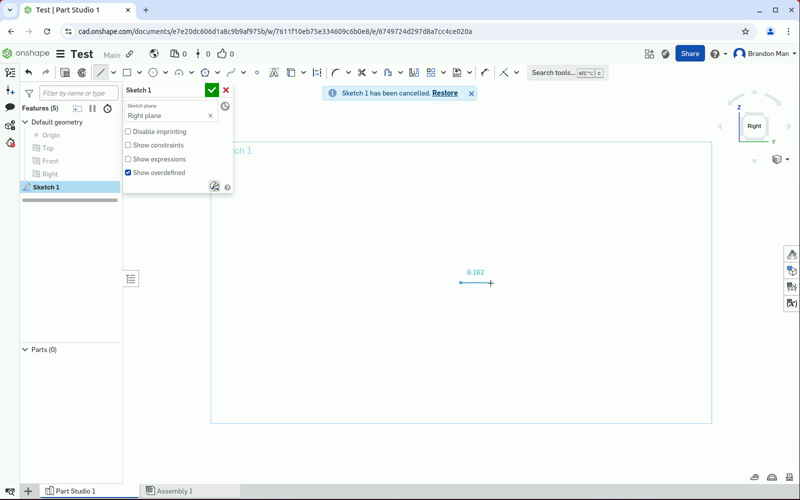
mouse_move(483, 282)
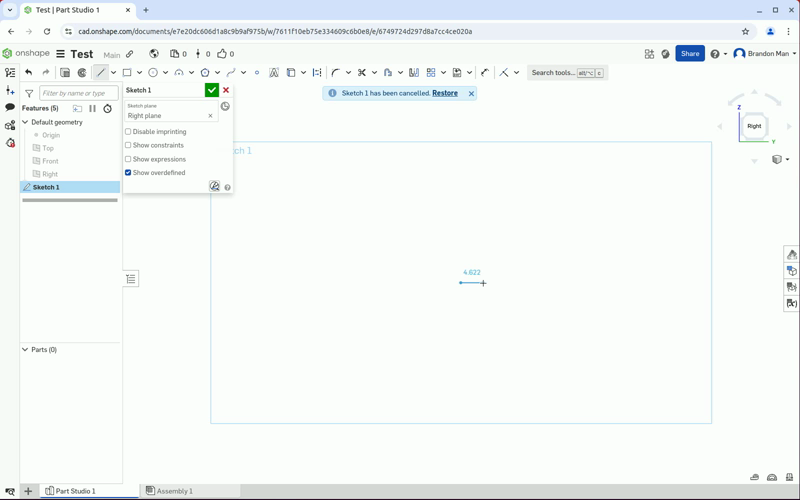
click(483, 282)
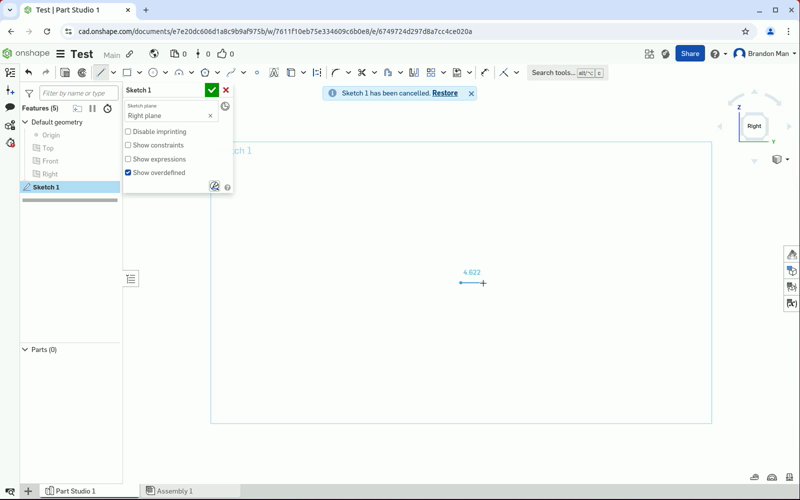
key_up(shift)
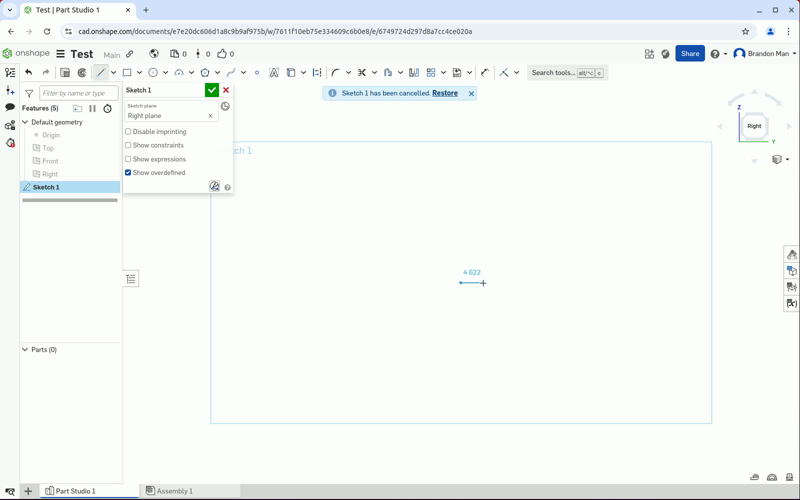
key_down(shift)
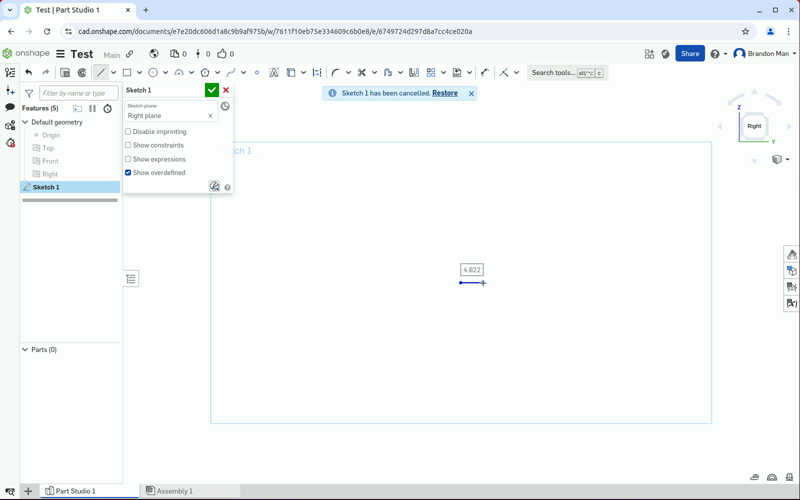
mouse_move(573, 192)
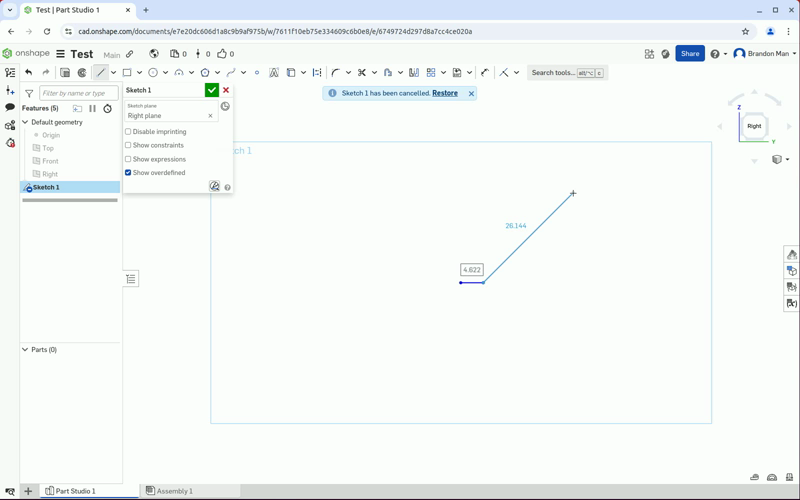
click(573, 192)
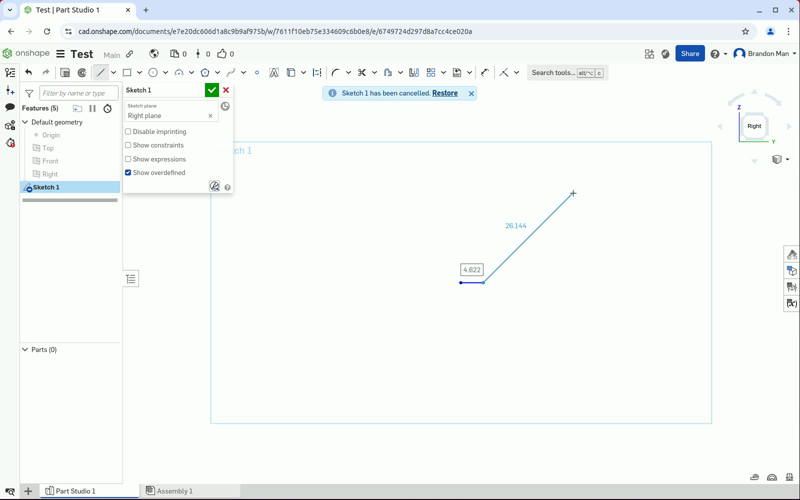
key_up(shift)
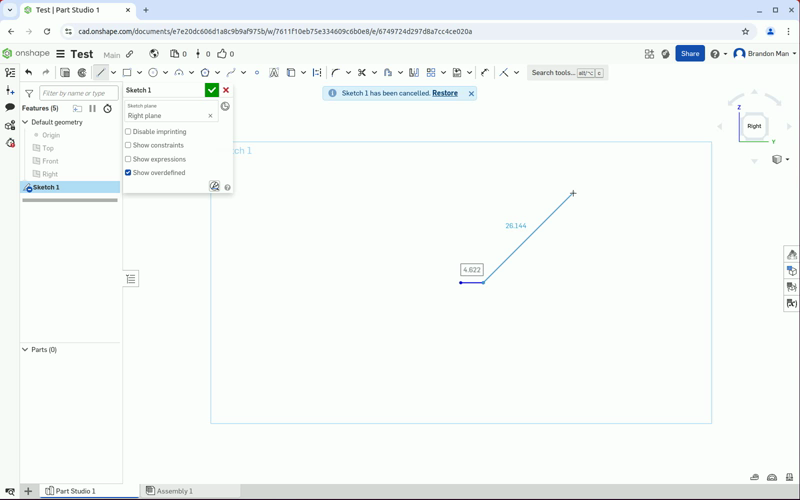
key_down(shift)
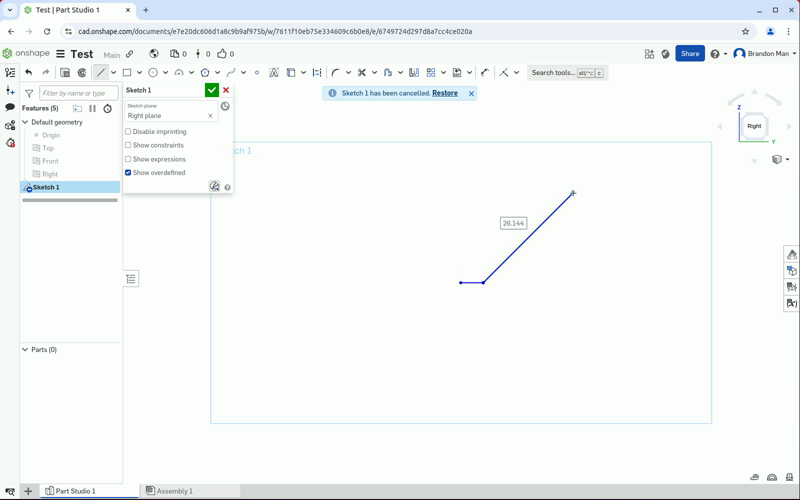
mouse_move(589, 192)
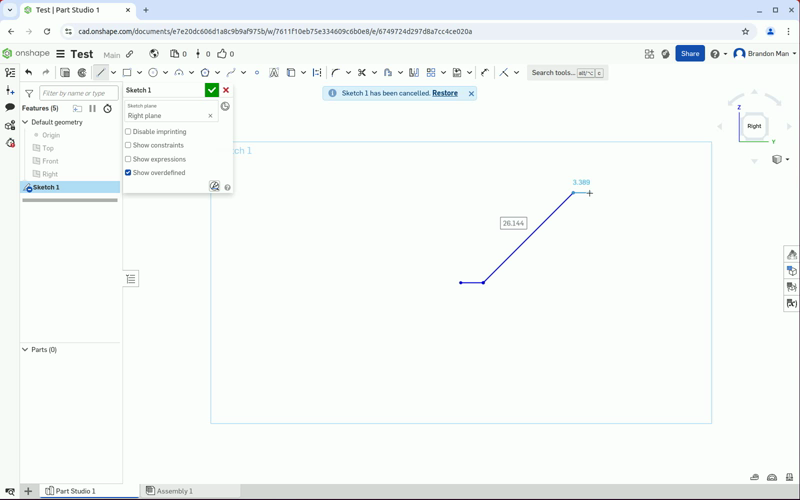
mouse_move(550, 192)
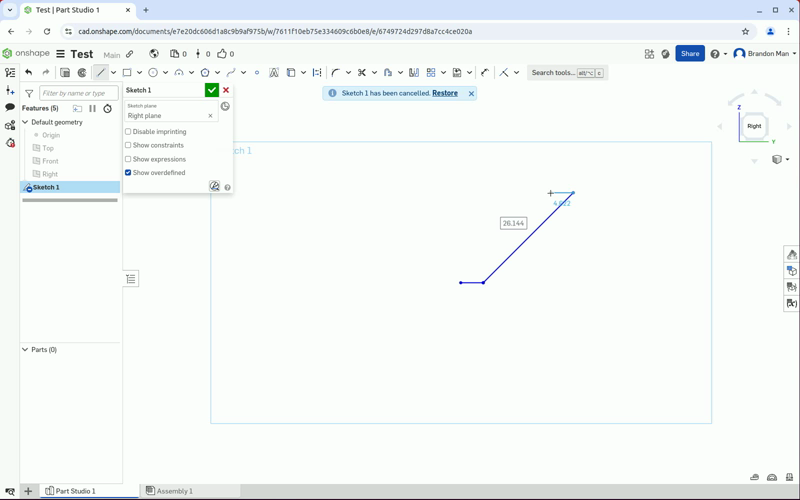
click(550, 192)
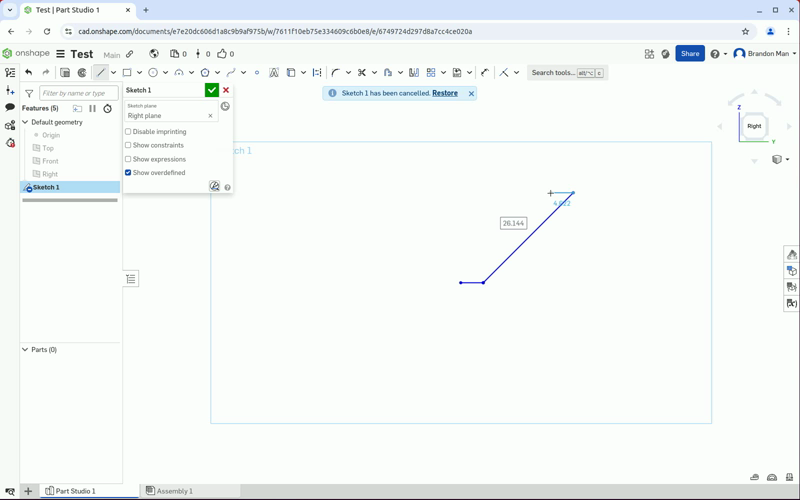
key_up(shift)
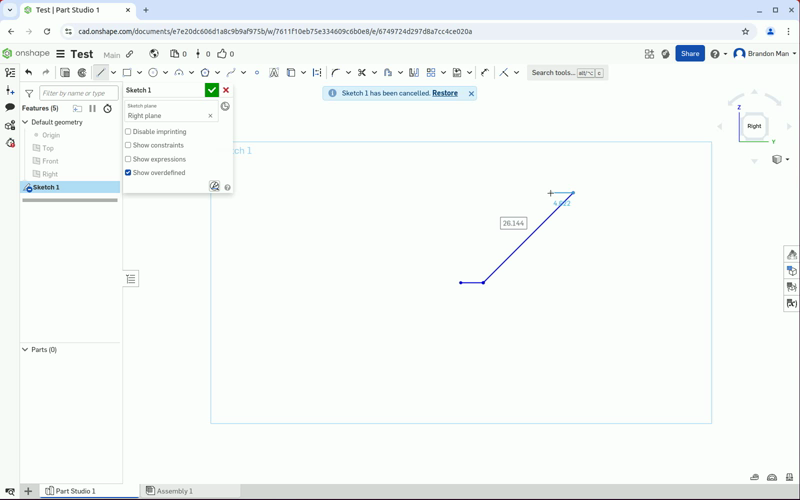
key_down(shift)
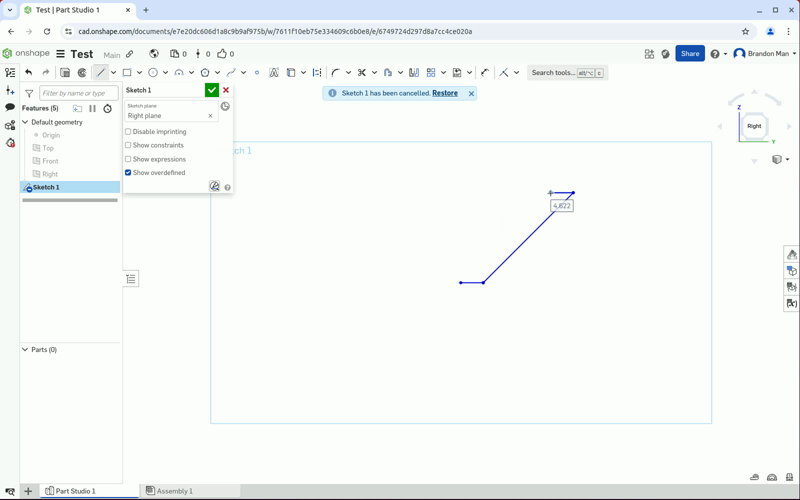
mouse_move(460, 282)
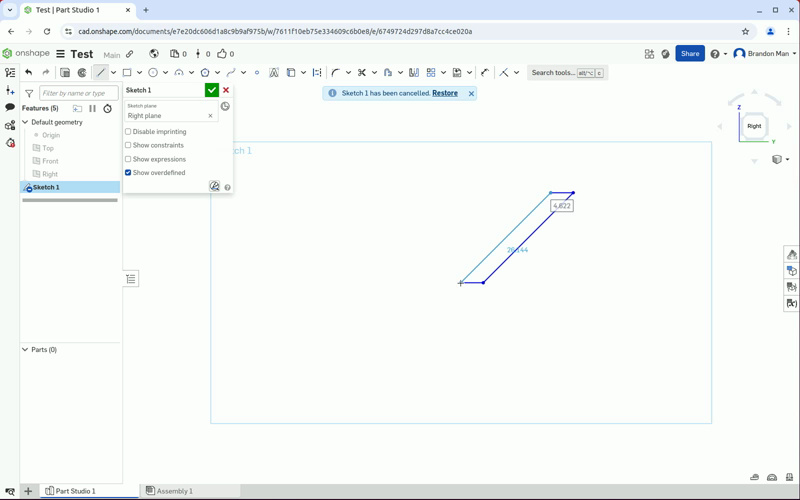
key_up(shift)
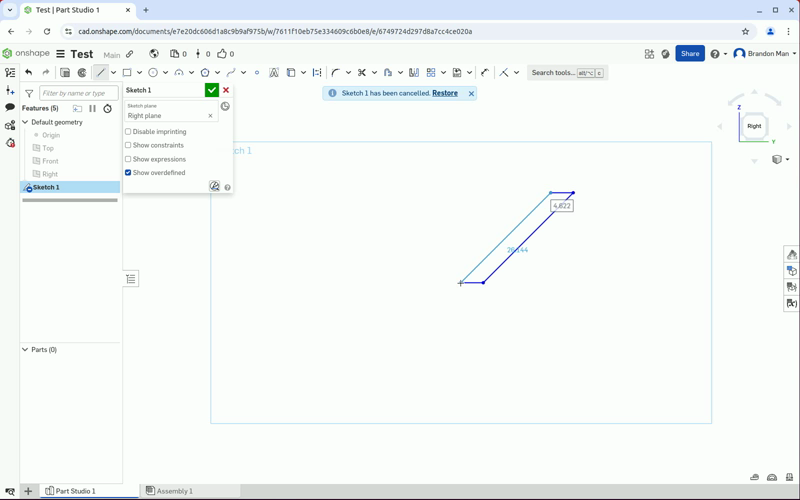
click(460, 282)
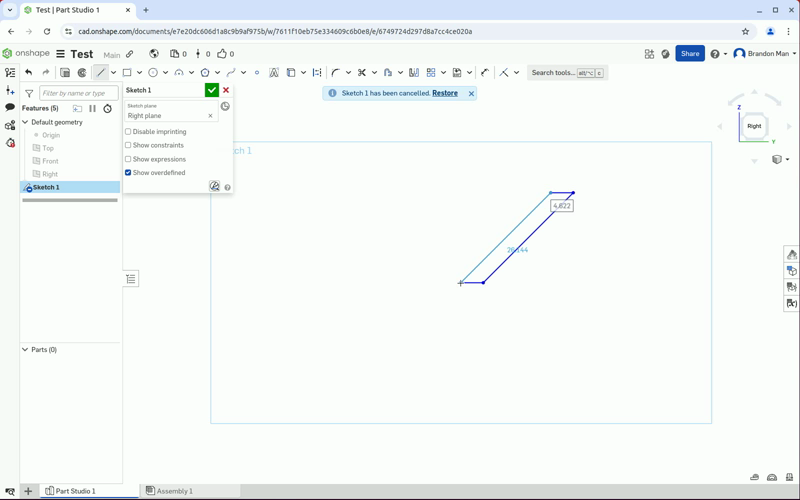
key(esc)
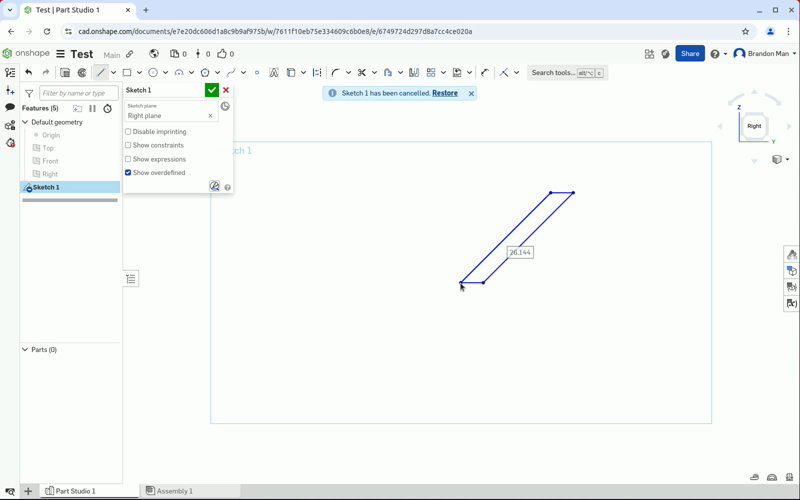
mouse_move(543, 211)
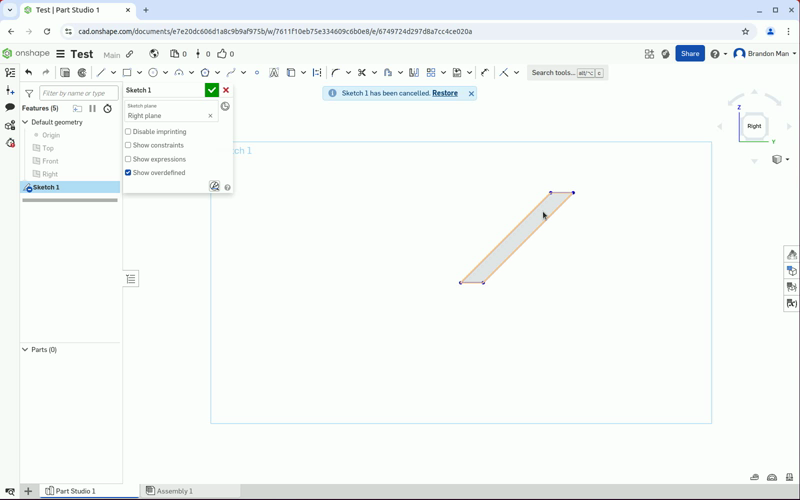
click(543, 211)
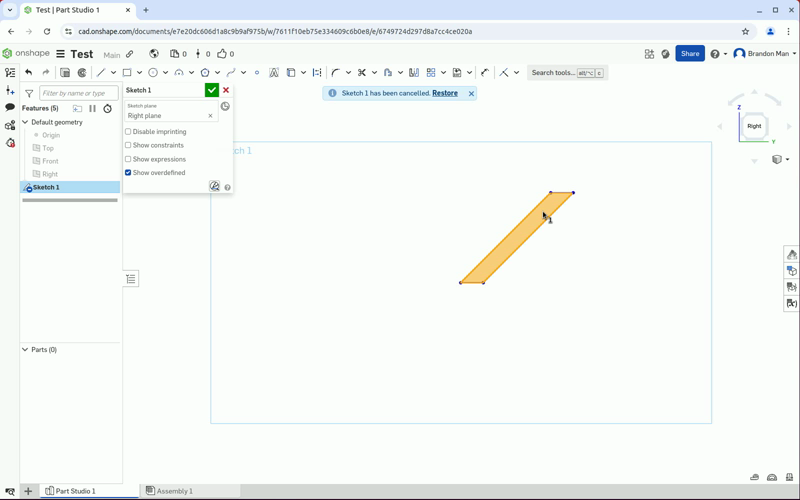
mouse_move(73, 352)
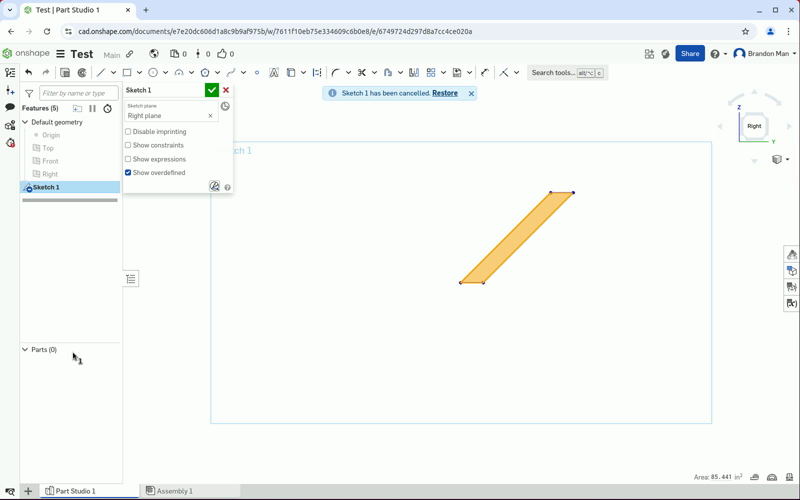
key(shift+y)
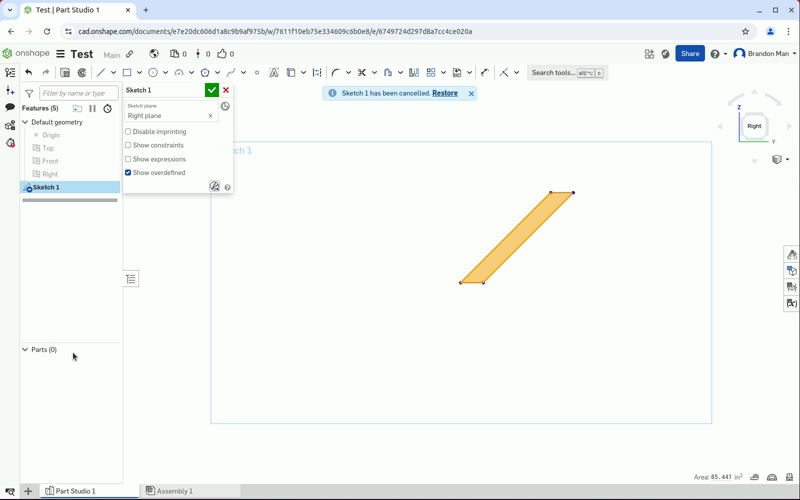
key(shift+e)
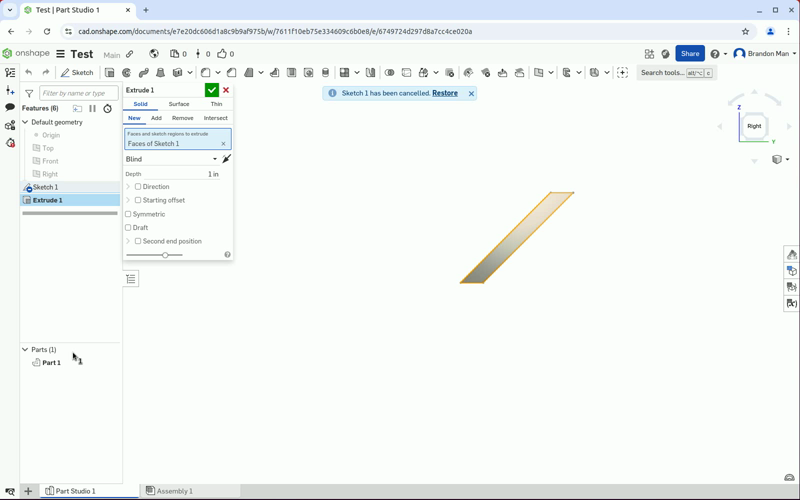
mouse_move(143, 106)
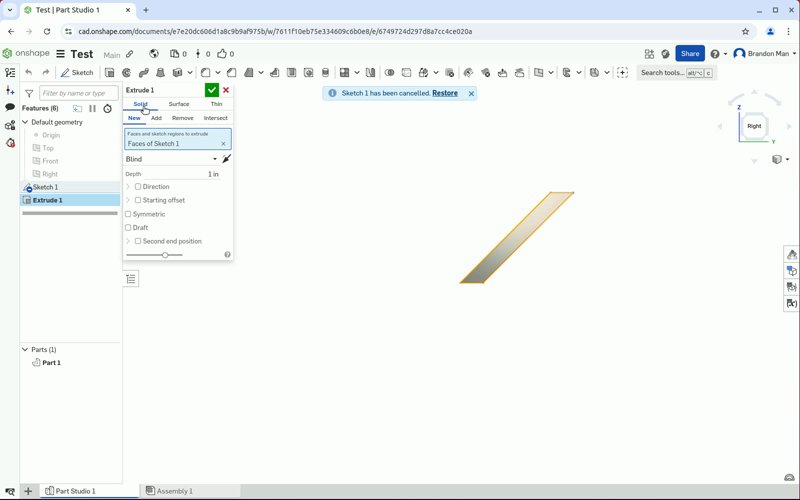
click(143, 106)
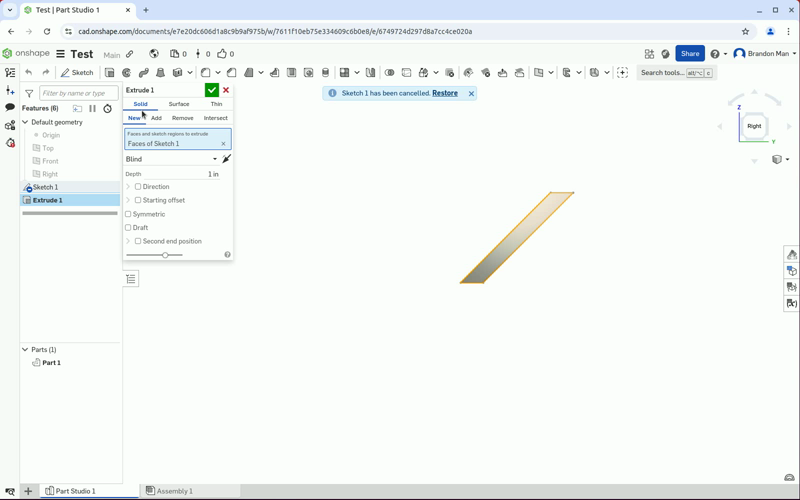
mouse_move(137, 120)
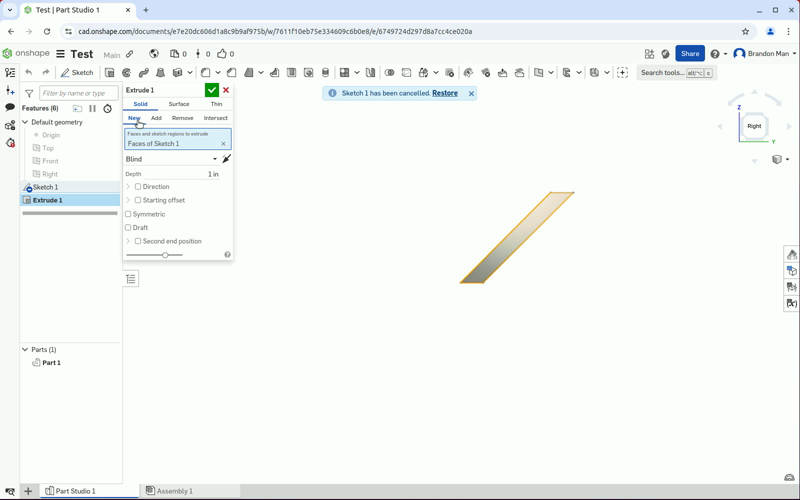
click(137, 120)
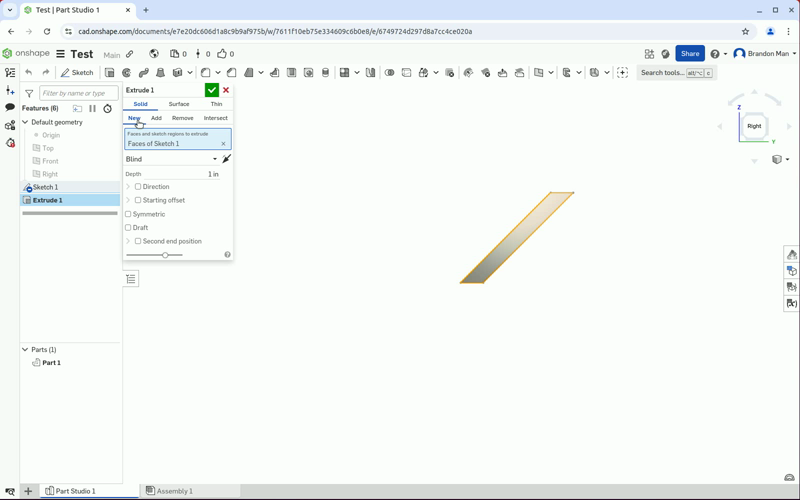
key(tab, 4)
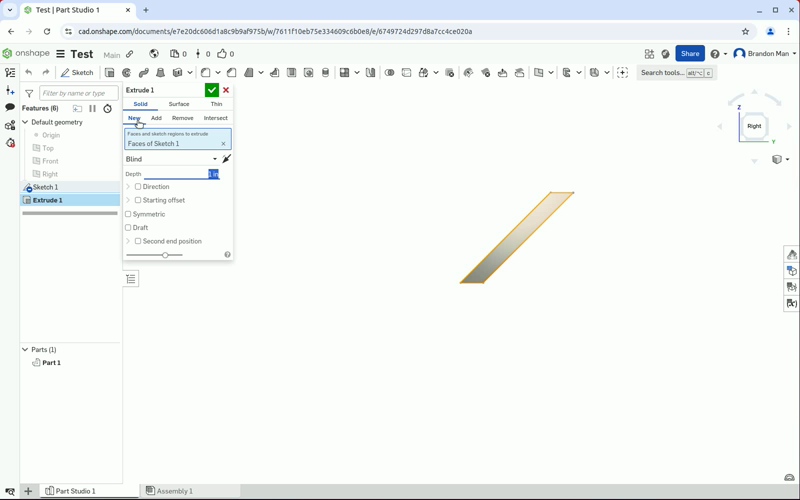
text(0.481)
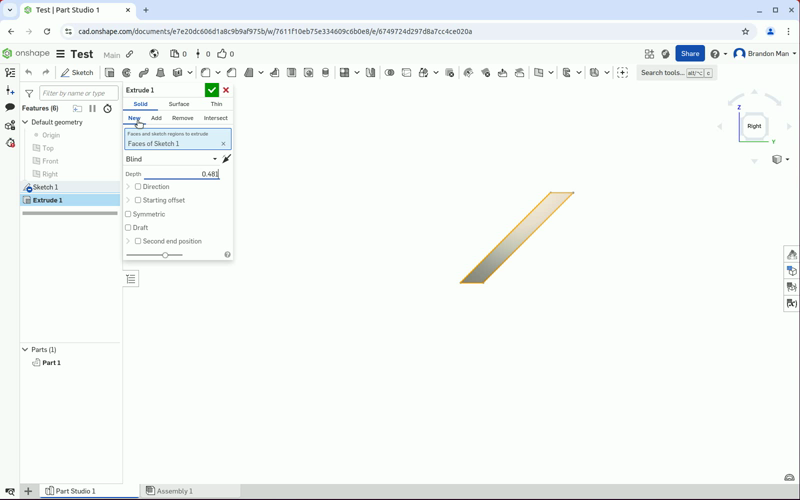
key(enter)
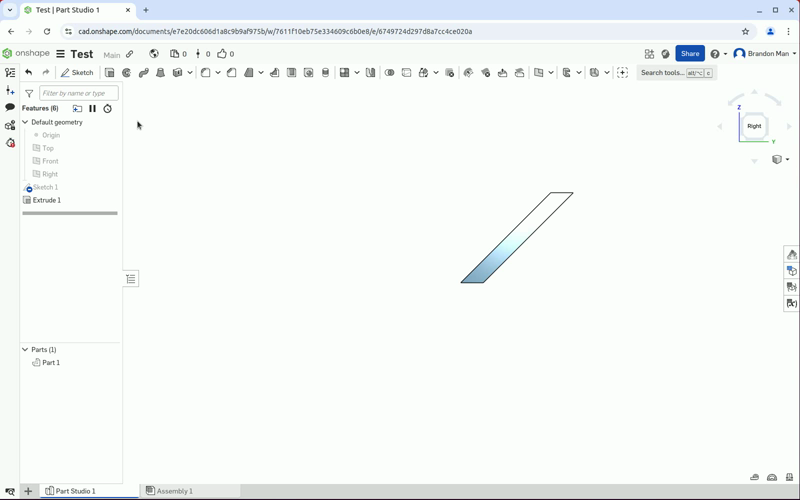
key(shift+h)
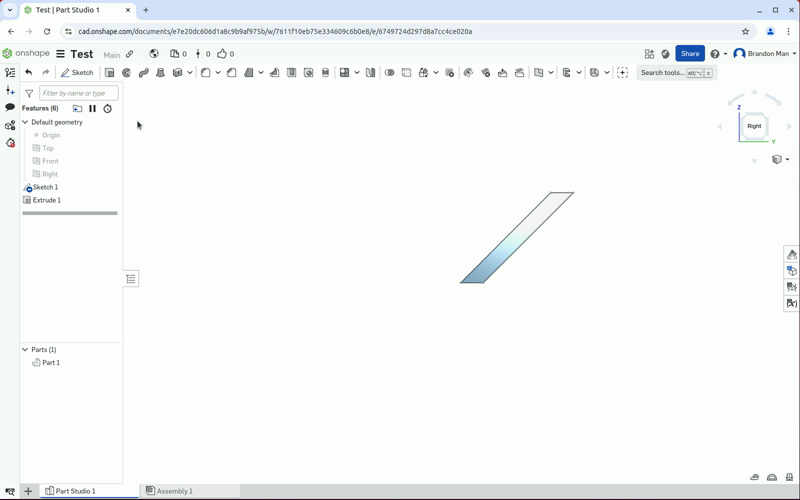
key(shift+h)
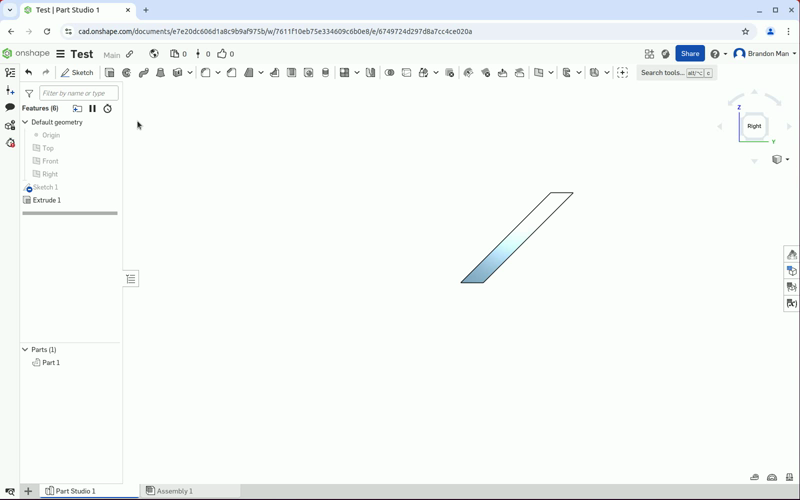
mouse_move(73, 189)
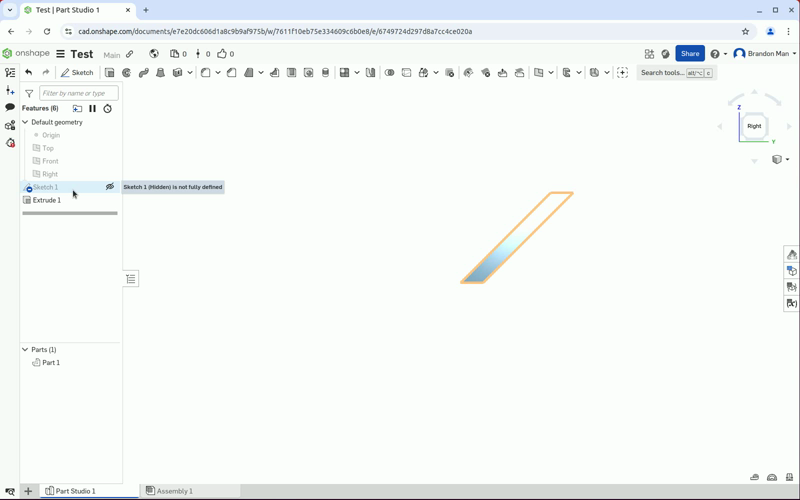
click(73, 189)
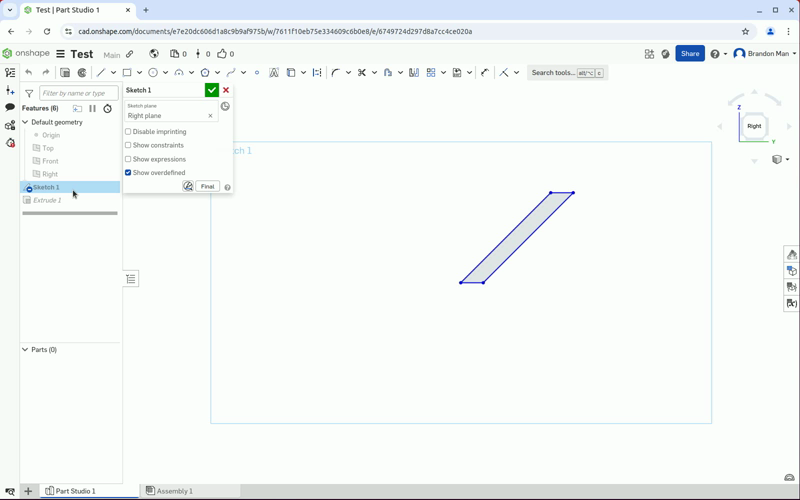
mouse_move(229, 92)
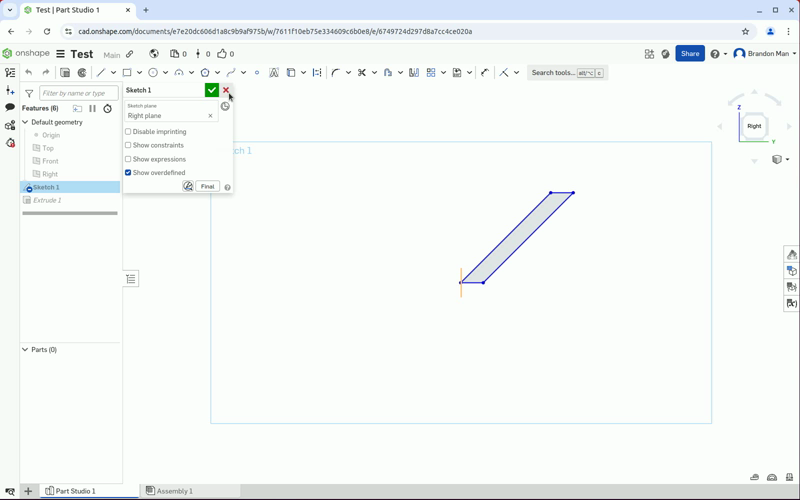
click(229, 92)
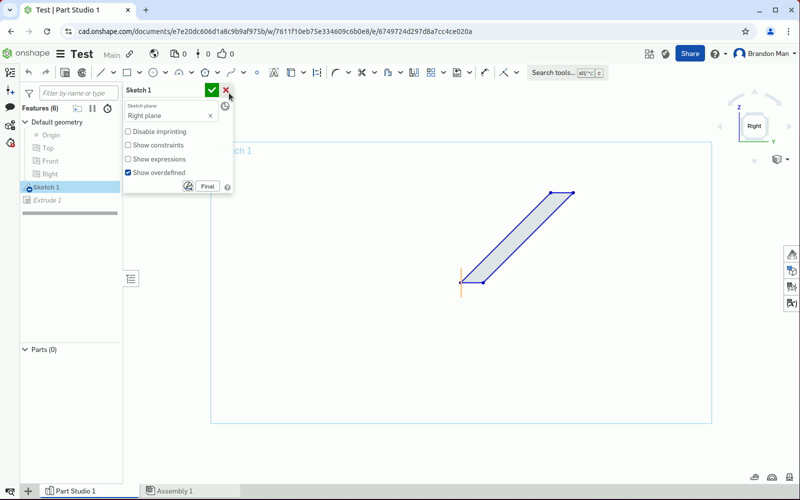
key(shift+s)
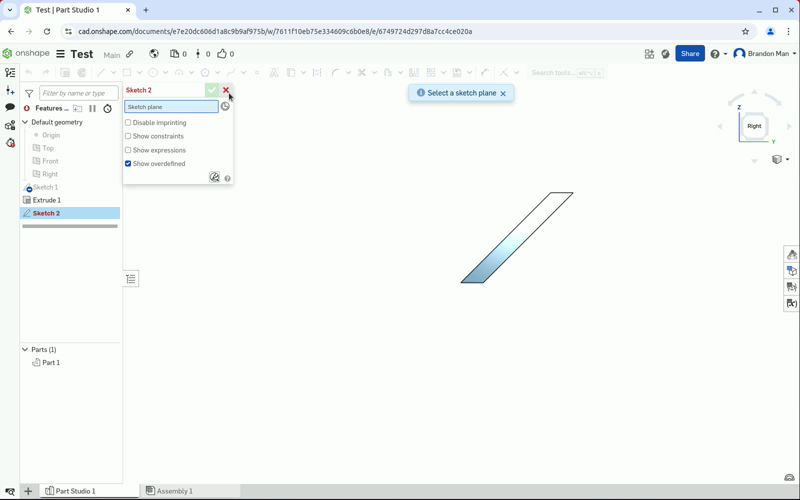
mouse_move(73, 176)
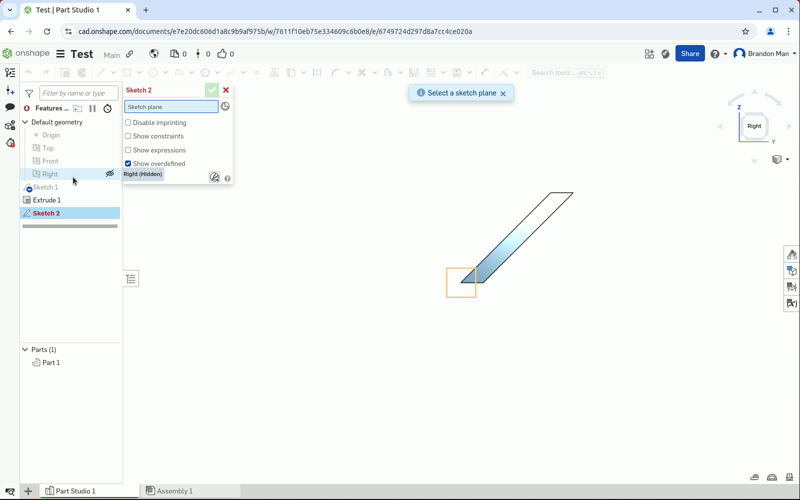
click(73, 176)
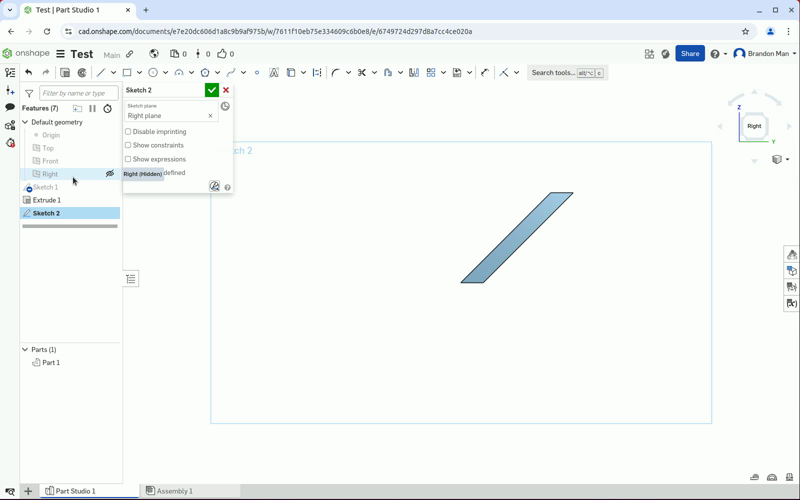
mouse_move(73, 352)
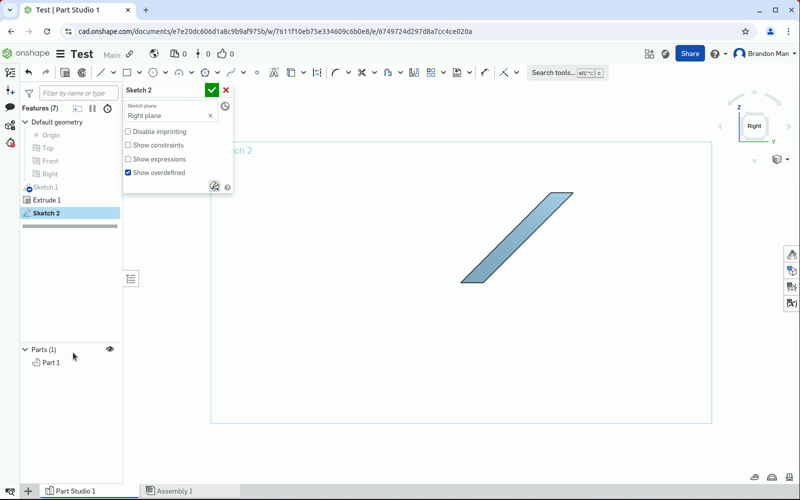
key(y)
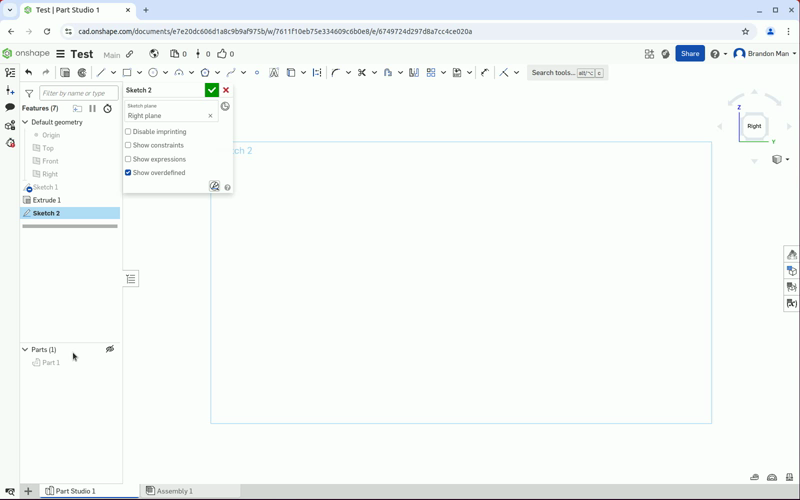
key(l)
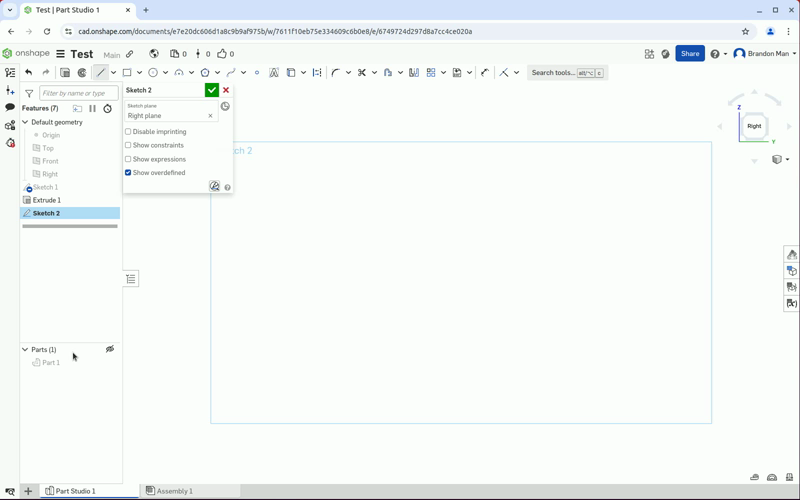
key_down(shift)
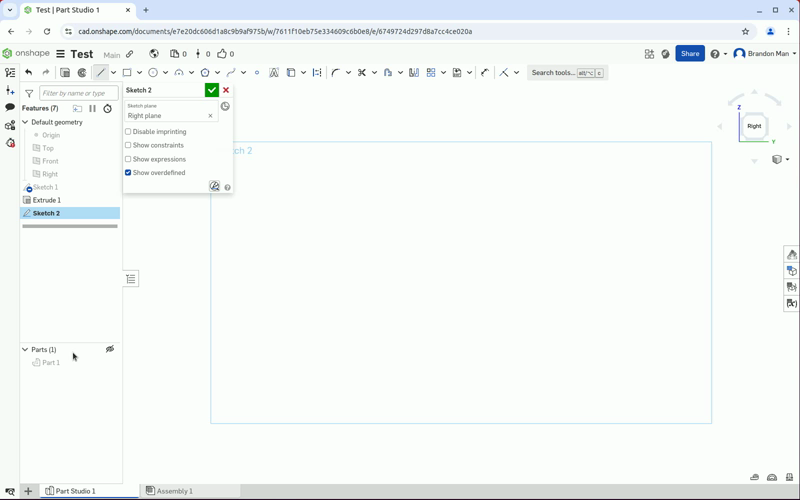
mouse_move(393, 288)
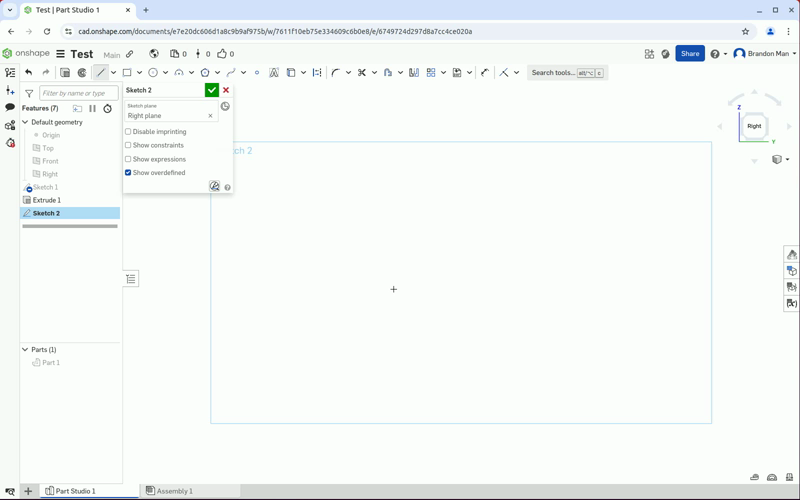
click(393, 288)
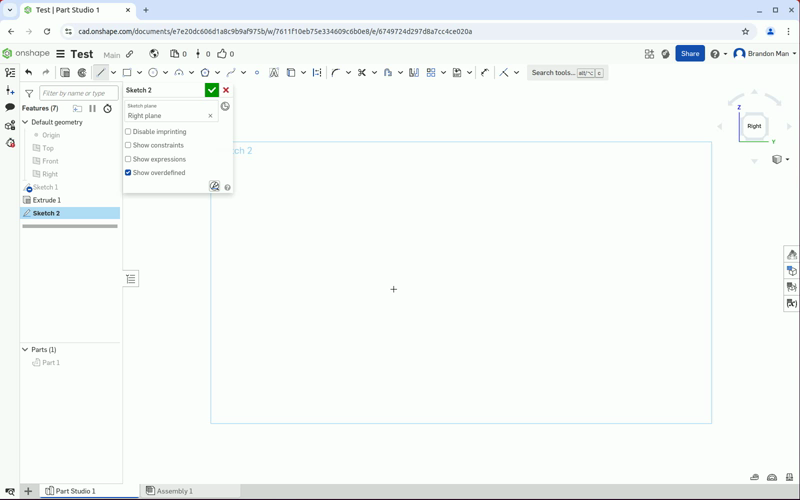
key_up(shift)
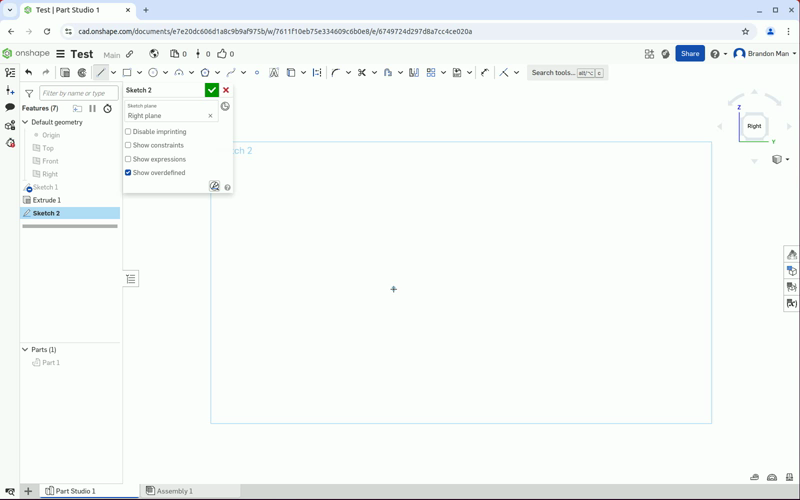
key_down(shift)
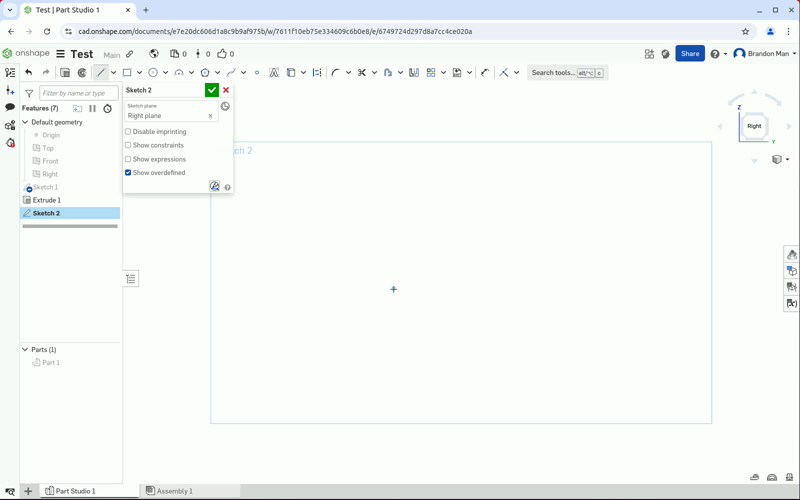
mouse_move(423, 288)
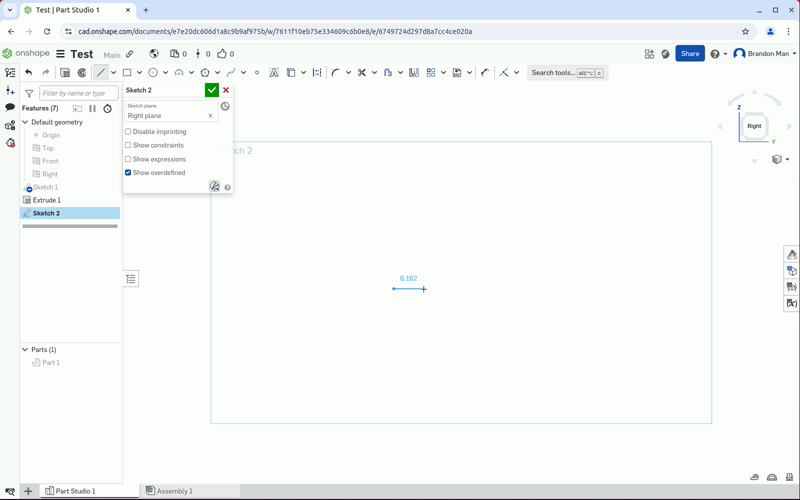
mouse_move(417, 288)
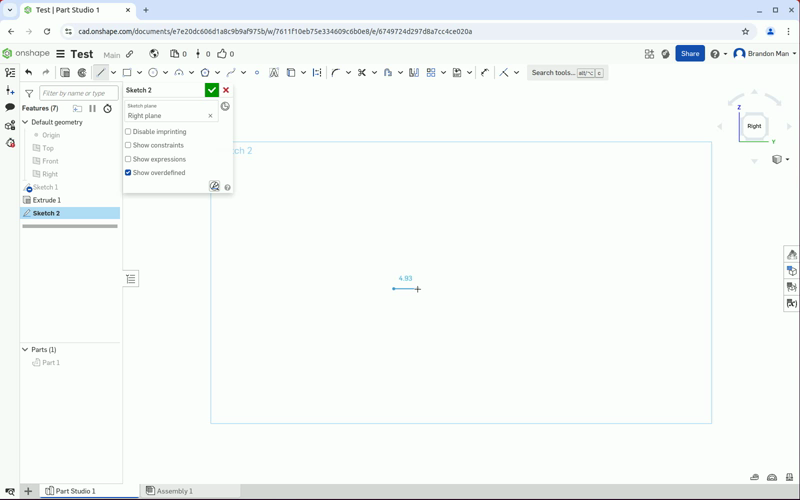
click(417, 288)
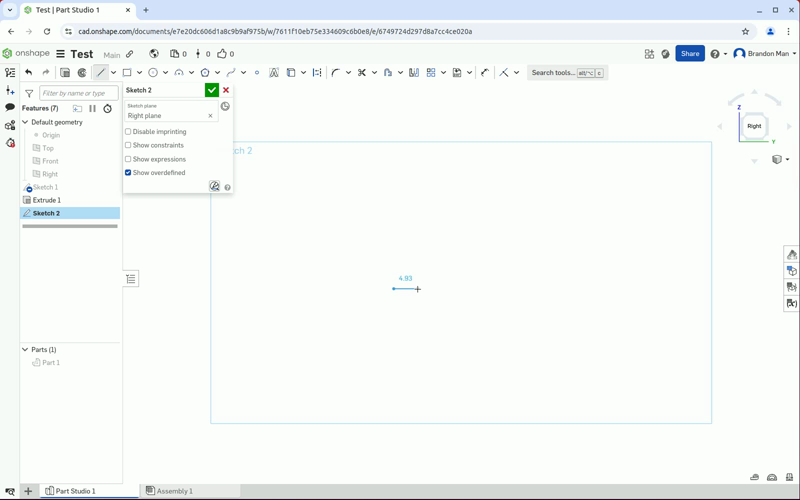
key_up(shift)
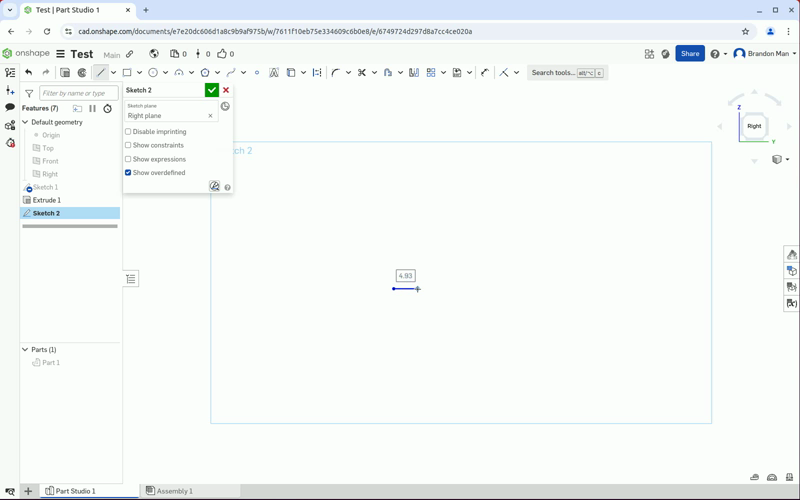
key_down(shift)
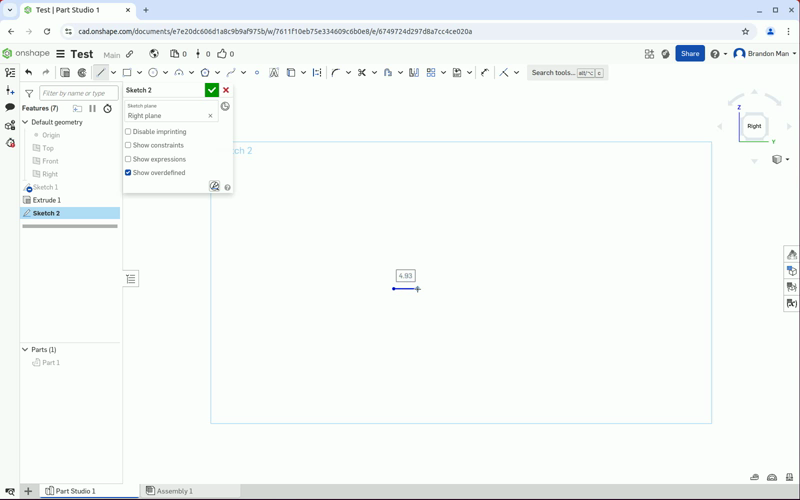
mouse_move(447, 288)
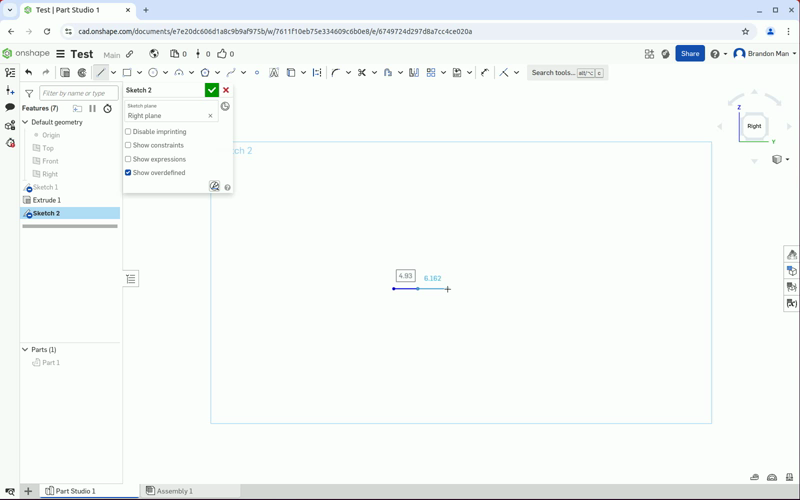
mouse_move(419, 286)
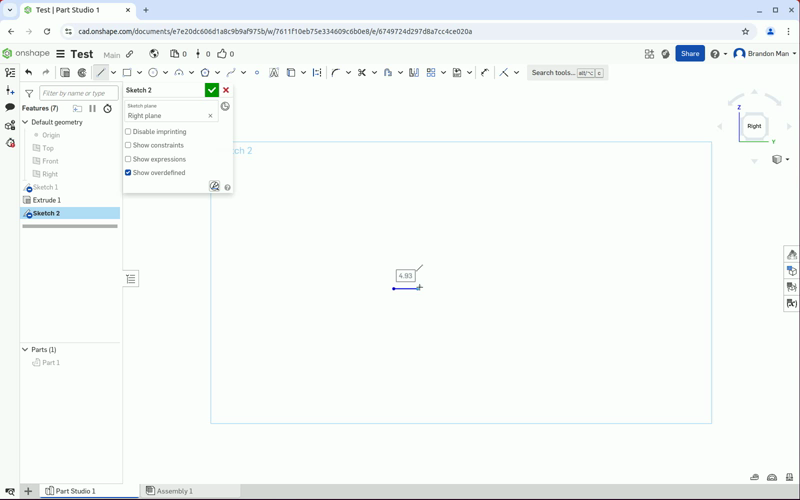
scroll(6)
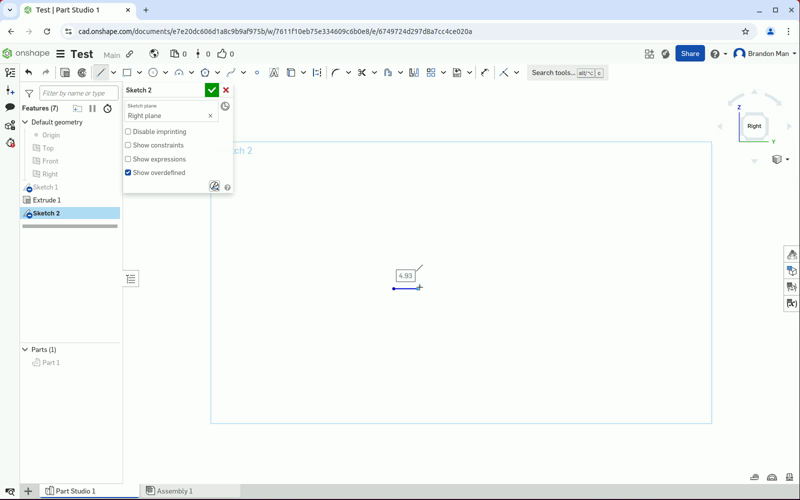
scroll(6)
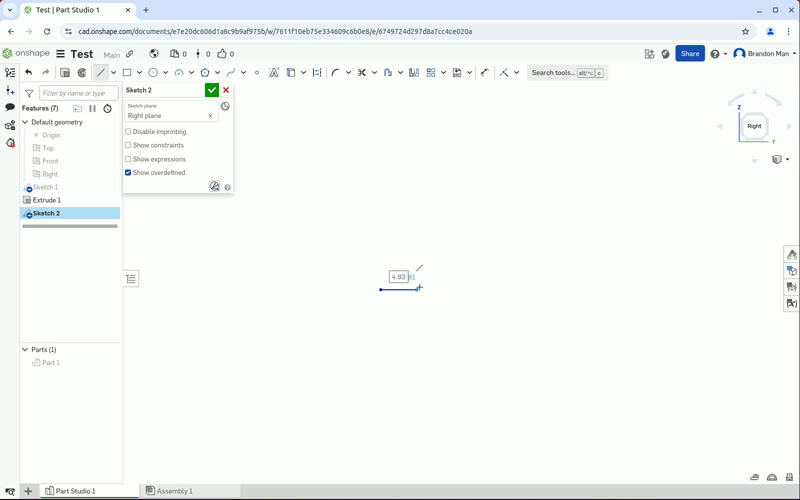
scroll(6)
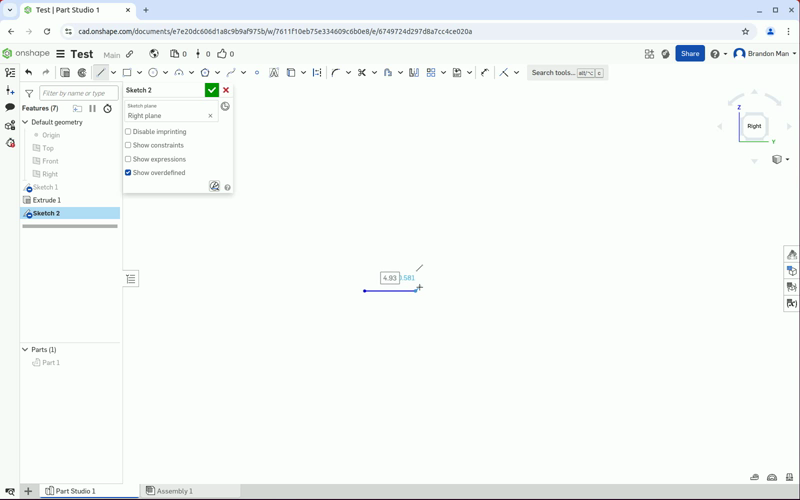
scroll(6)
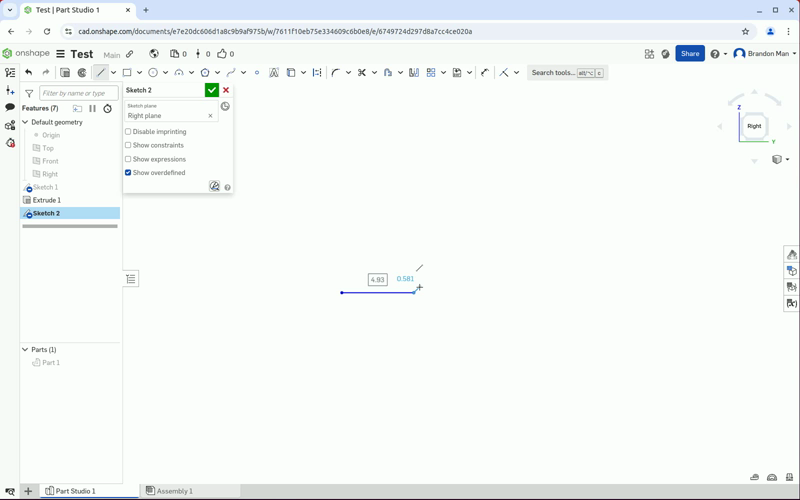
scroll(6)
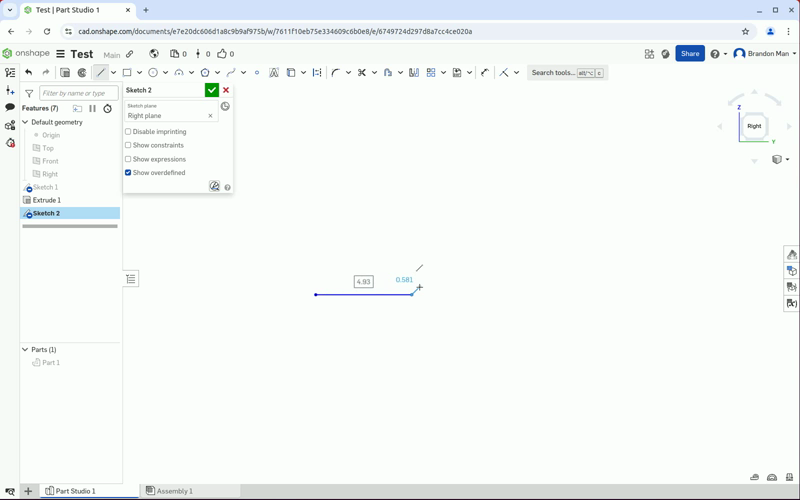
scroll(6)
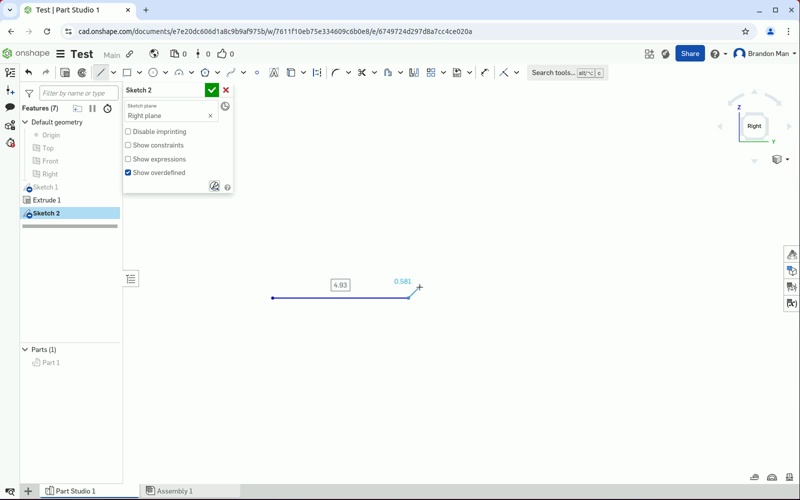
scroll(6)
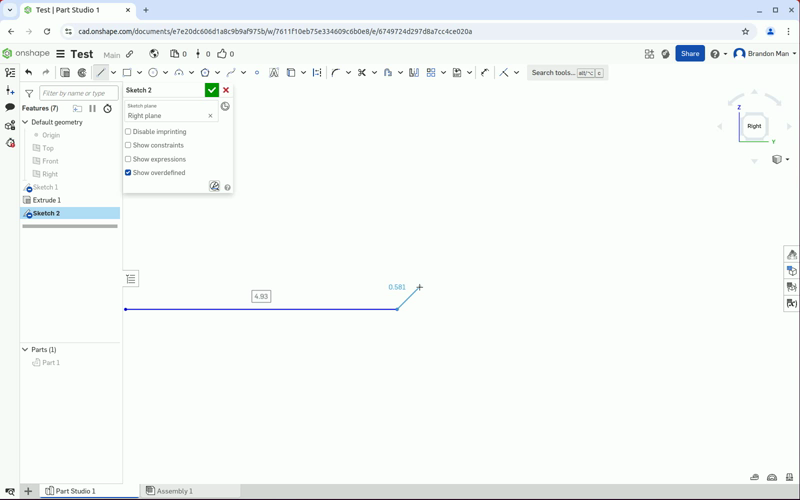
click(419, 286)
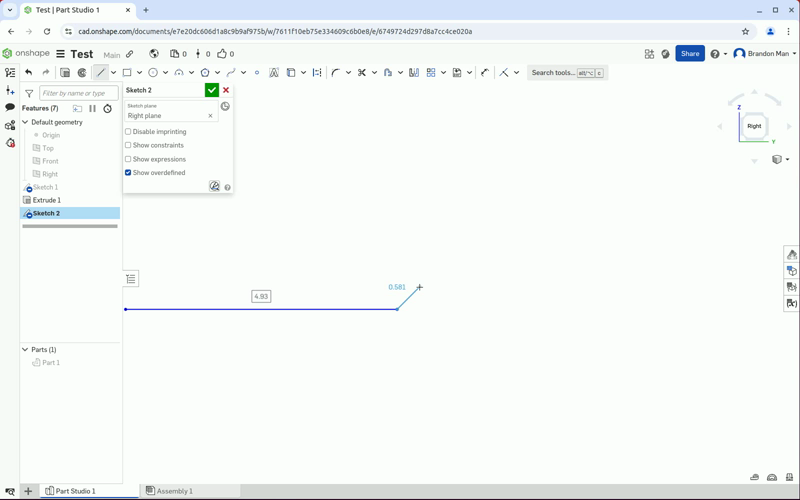
scroll(-6)
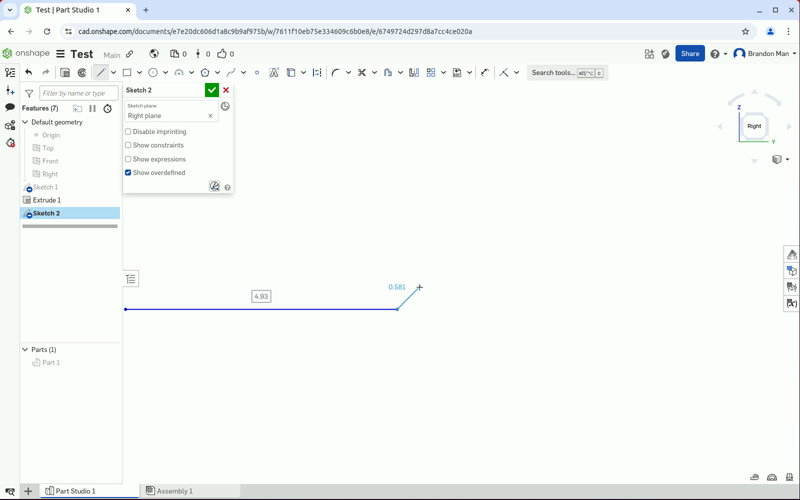
scroll(-6)
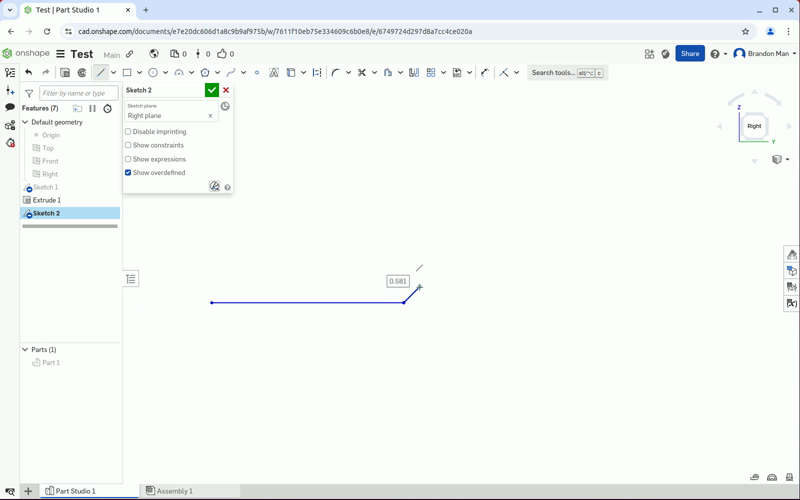
scroll(-6)
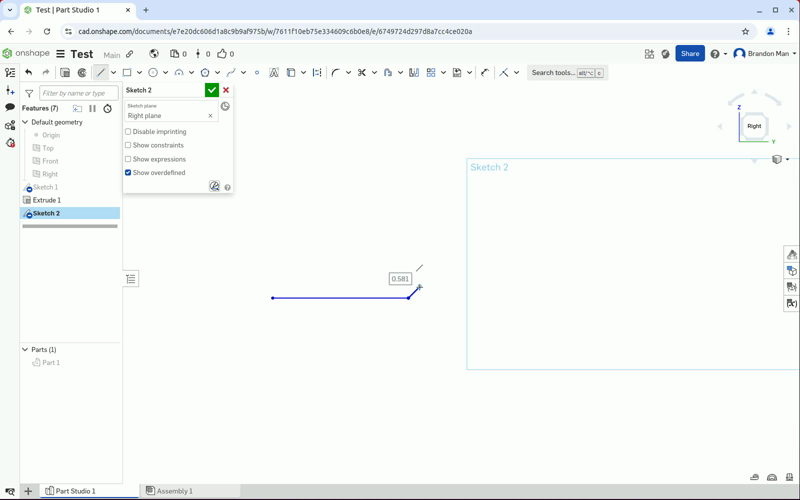
scroll(-6)
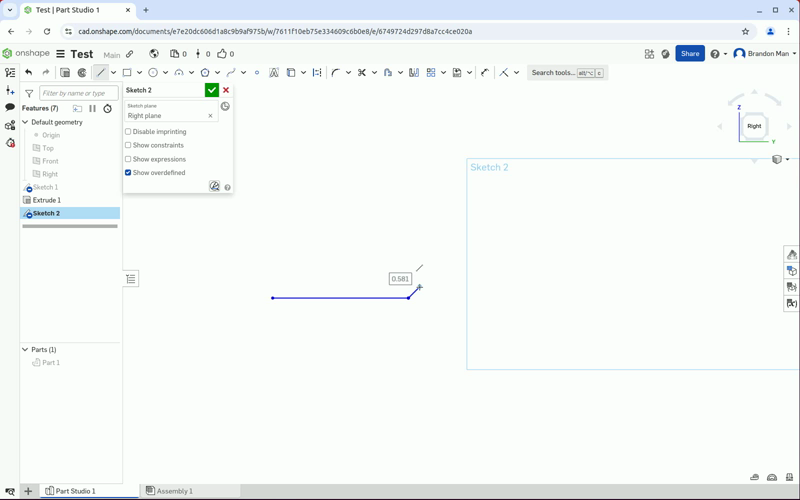
scroll(-6)
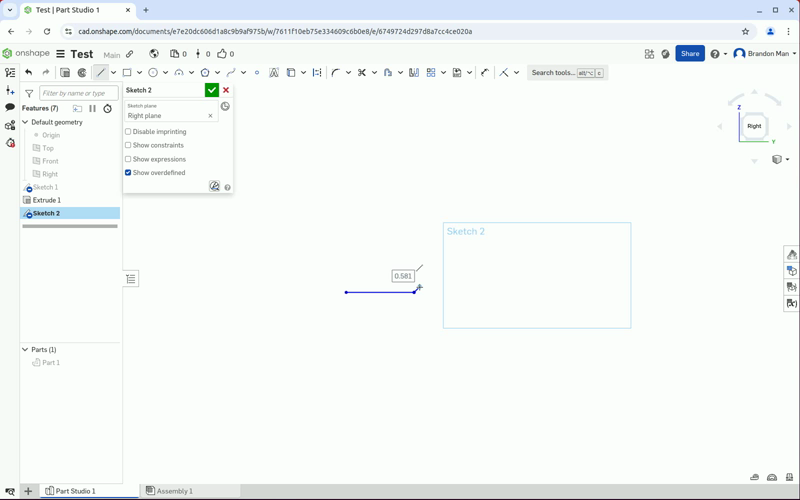
scroll(-6)
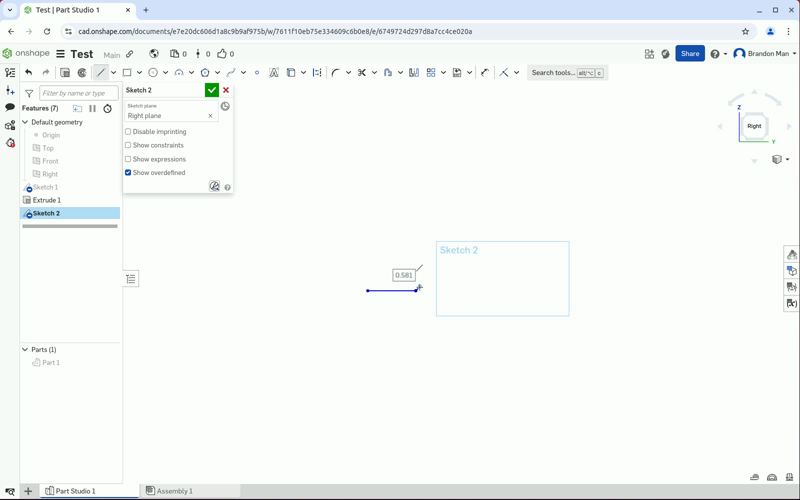
scroll(-6)
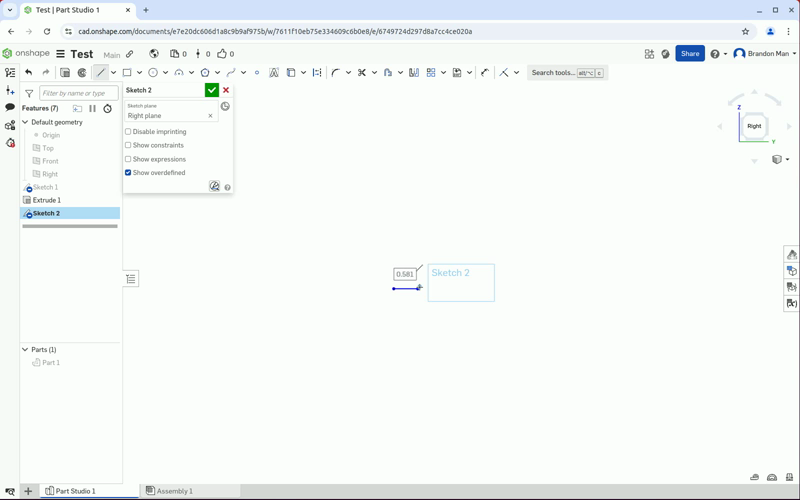
key_up(shift)
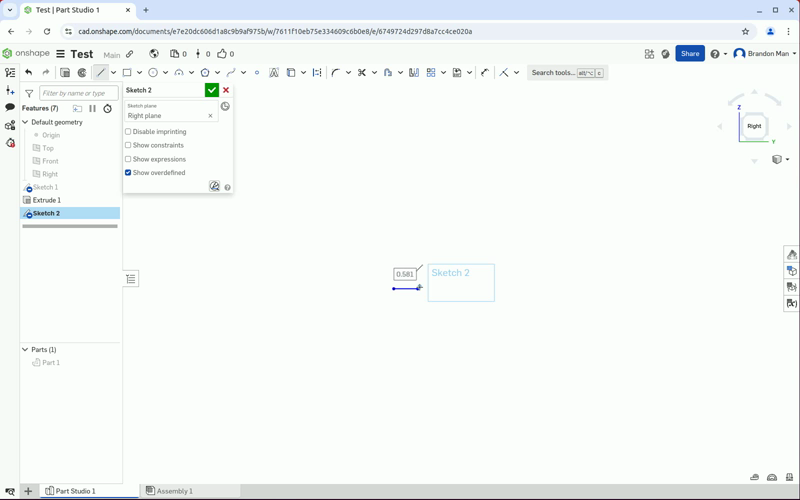
key_down(shift)
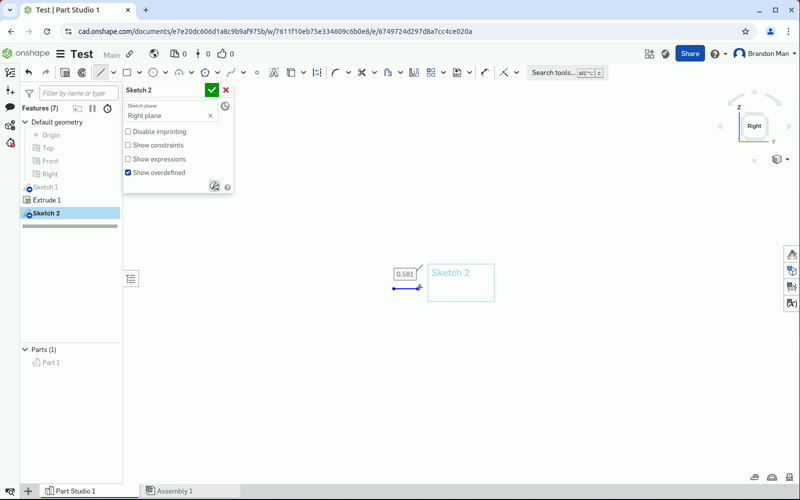
mouse_move(449, 286)
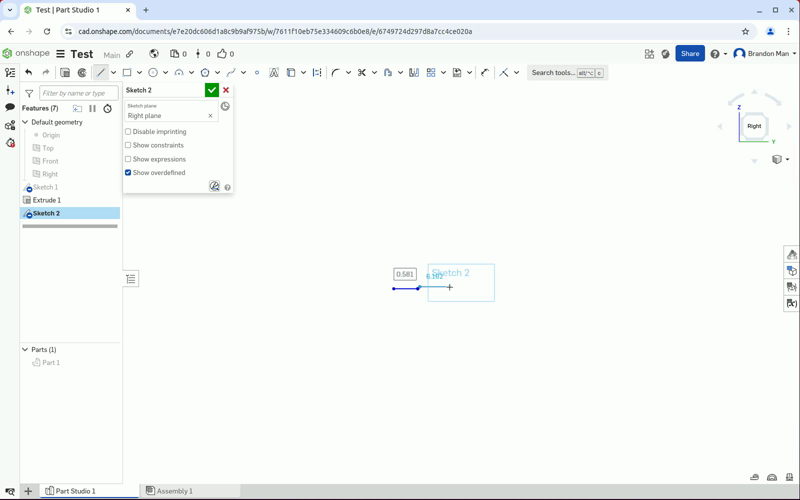
mouse_move(395, 286)
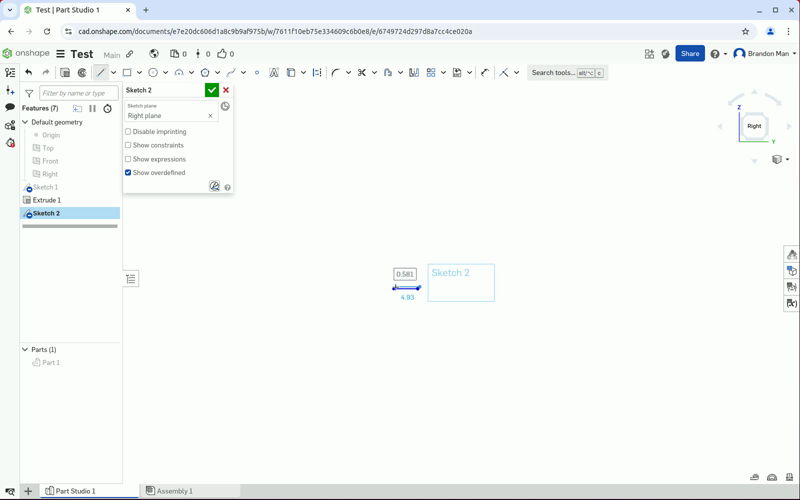
scroll(6)
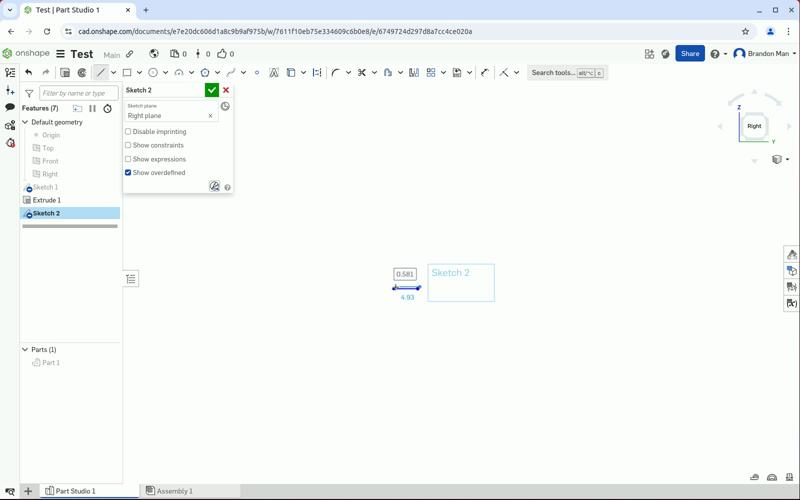
scroll(6)
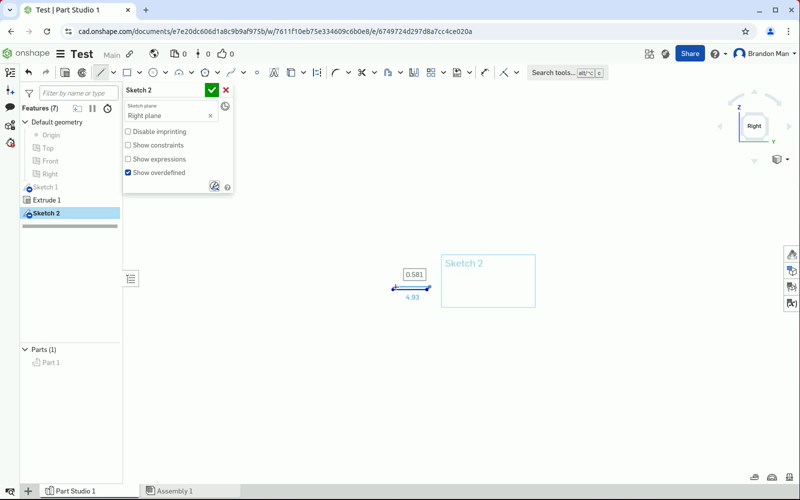
scroll(6)
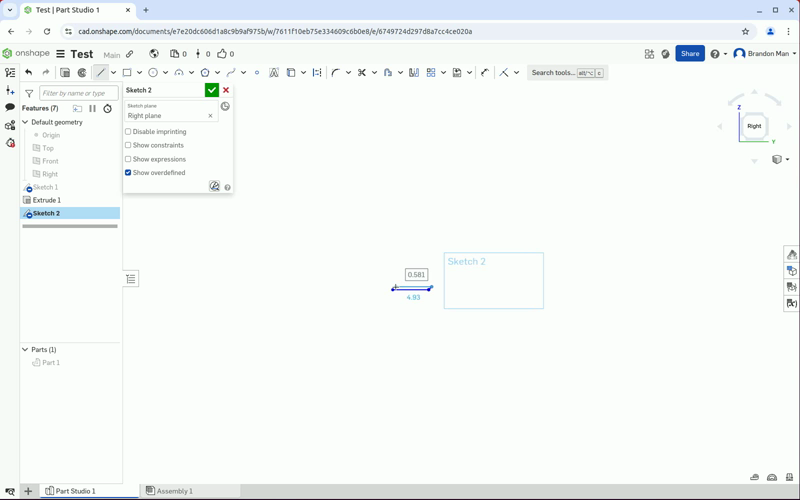
scroll(6)
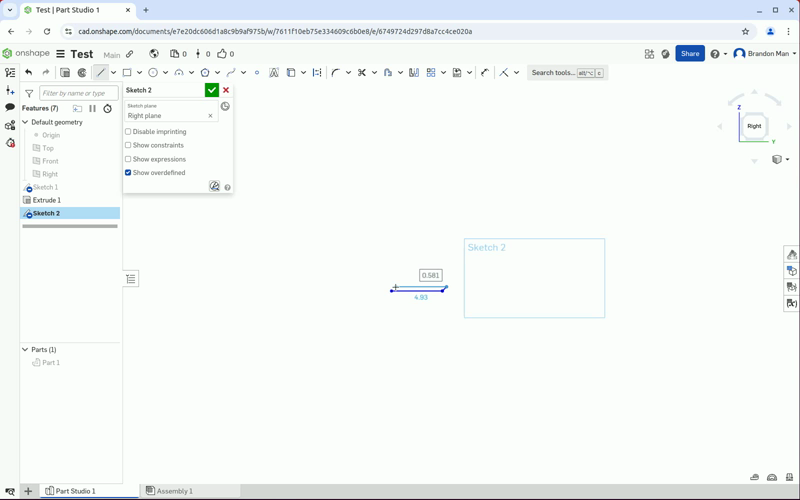
scroll(6)
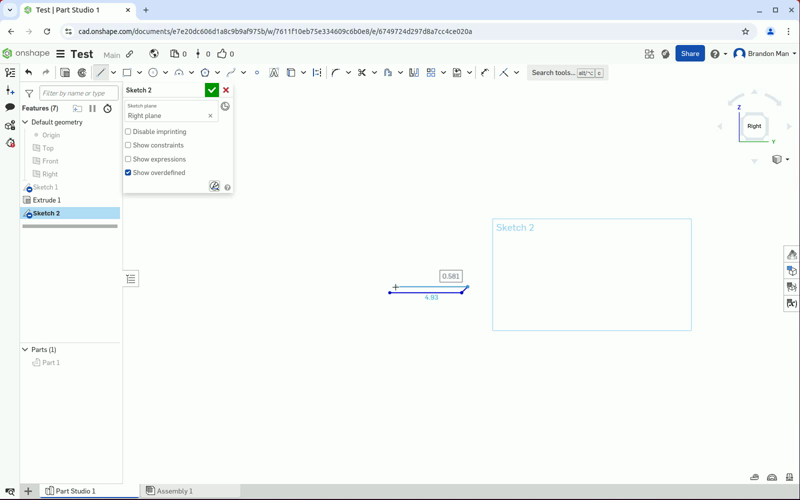
scroll(6)
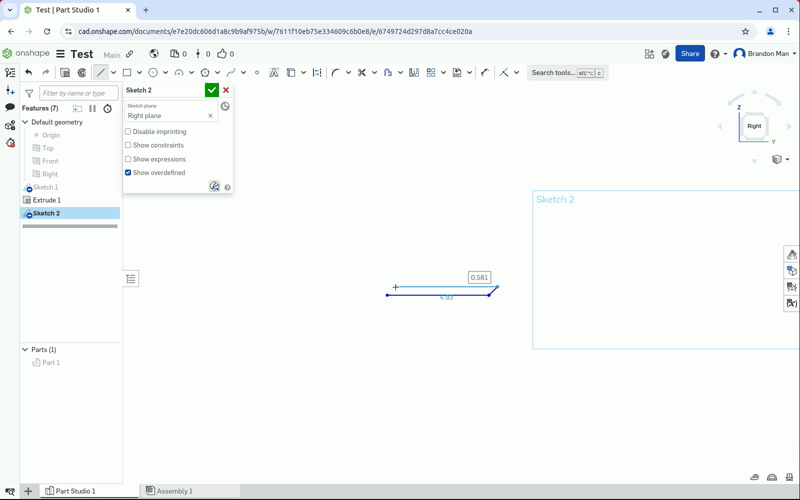
scroll(6)
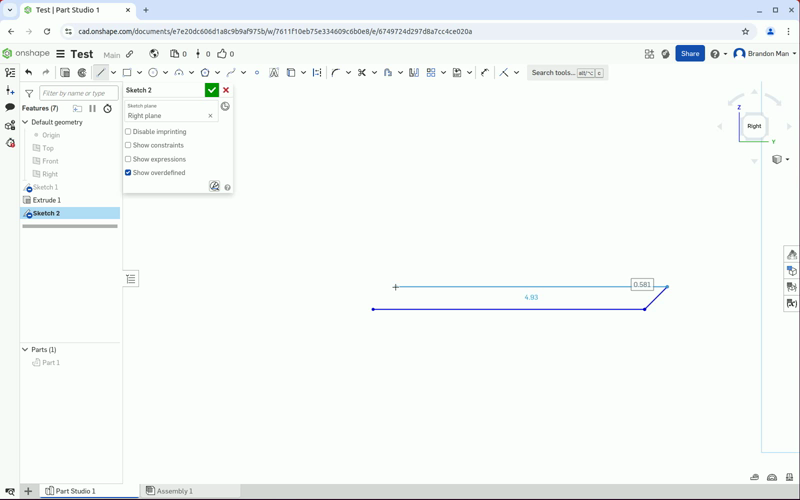
click(395, 286)
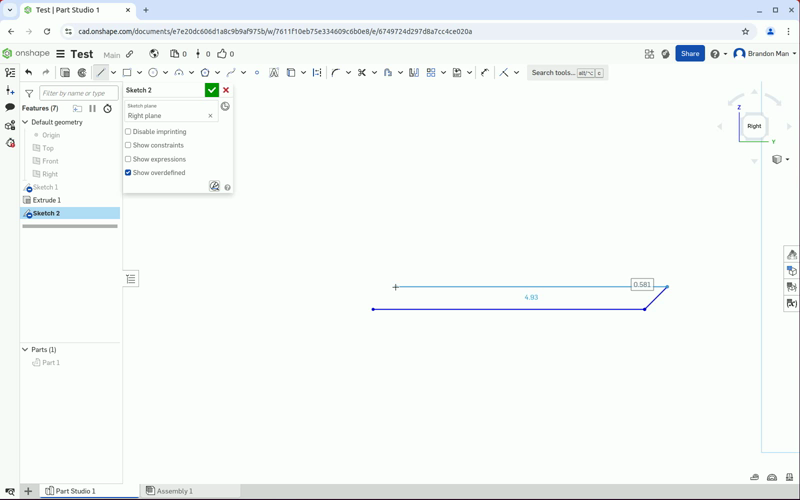
scroll(-6)
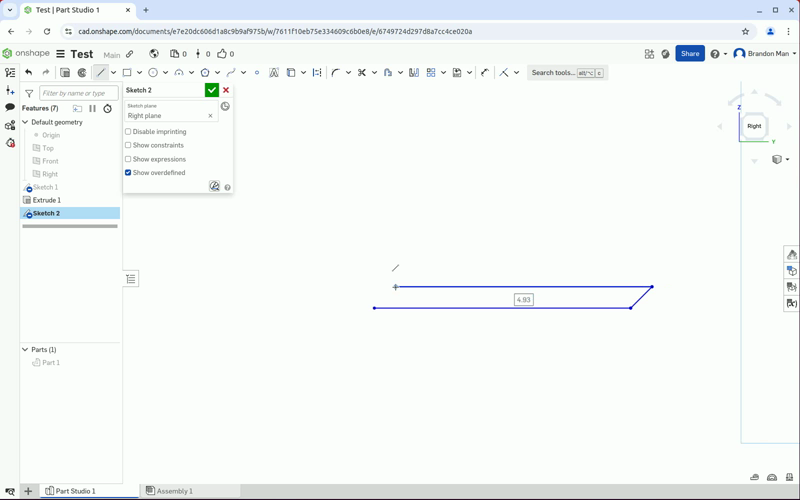
scroll(-6)
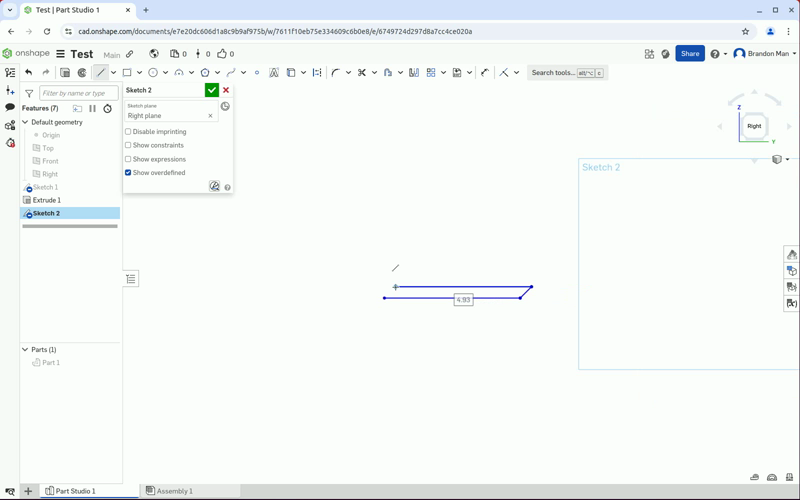
scroll(-6)
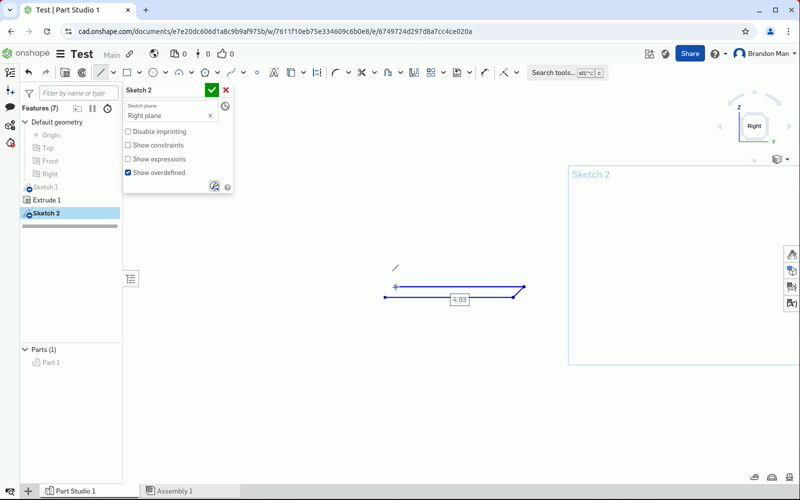
scroll(-6)
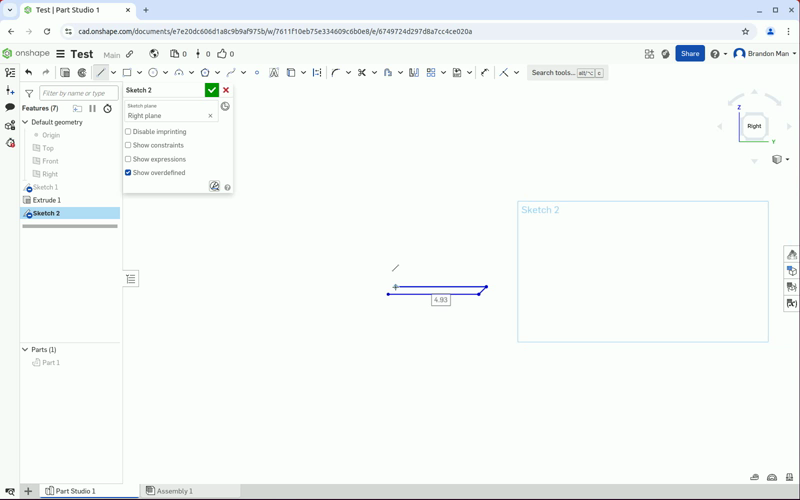
scroll(-6)
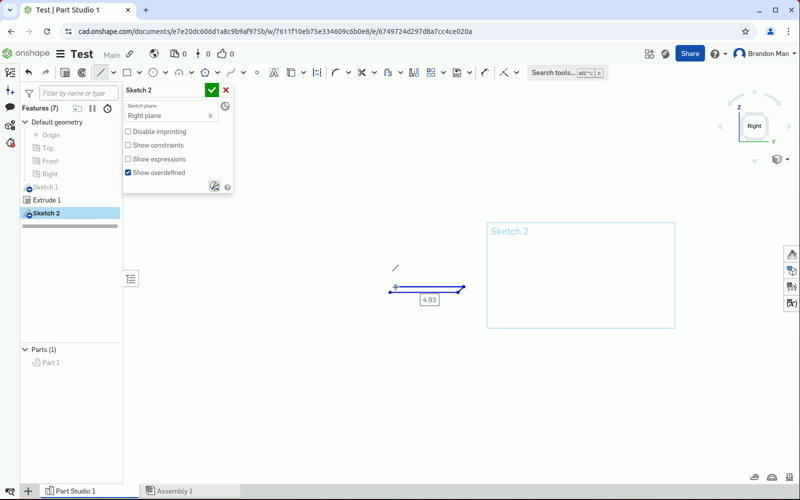
scroll(-6)
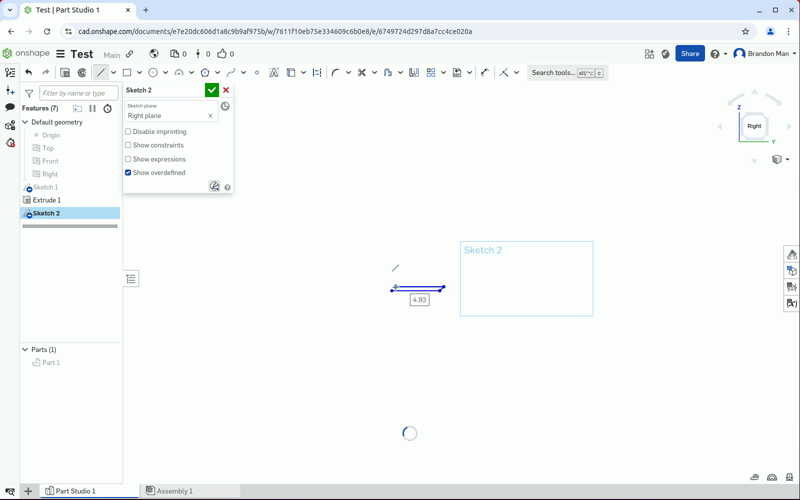
scroll(-6)
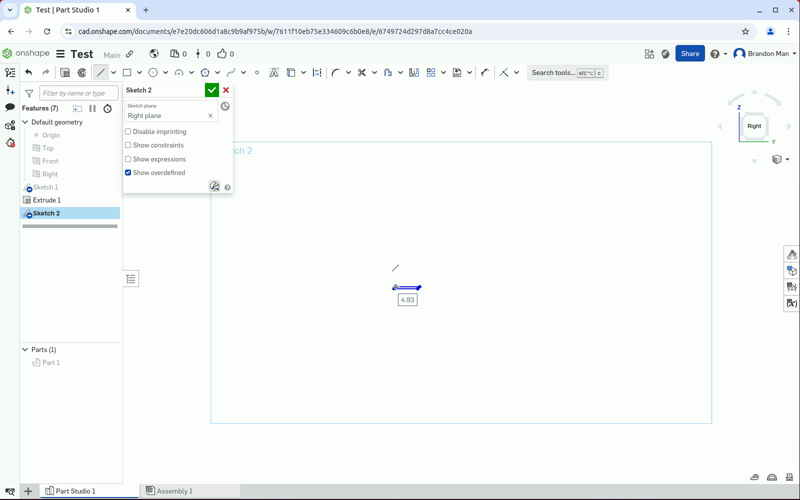
key_up(shift)
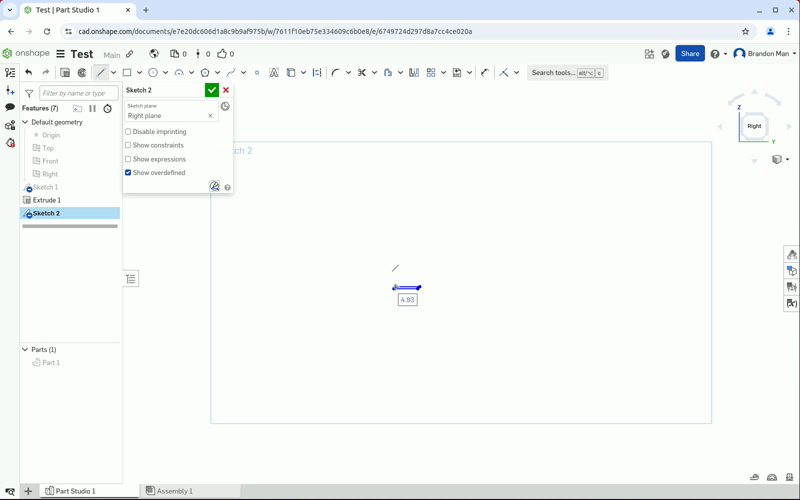
mouse_move(425, 286)
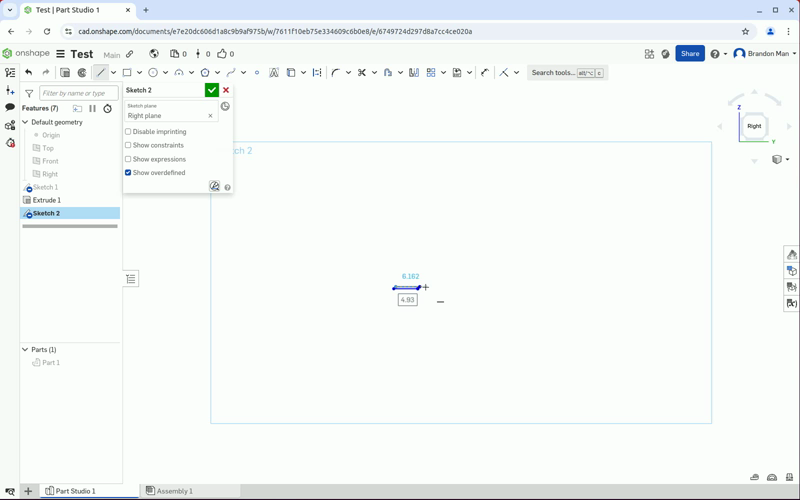
key_down(shift)
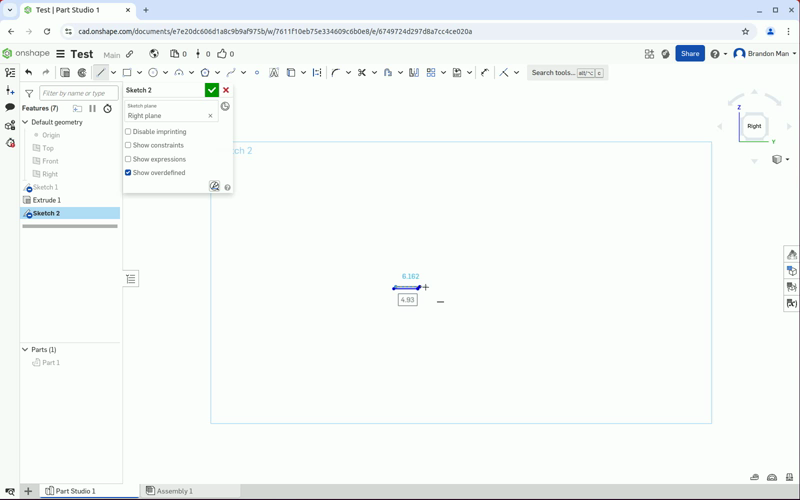
mouse_move(393, 288)
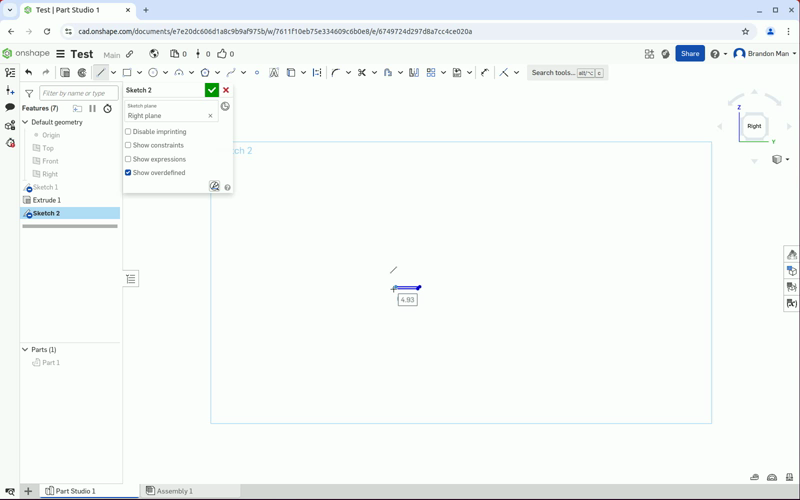
scroll(6)
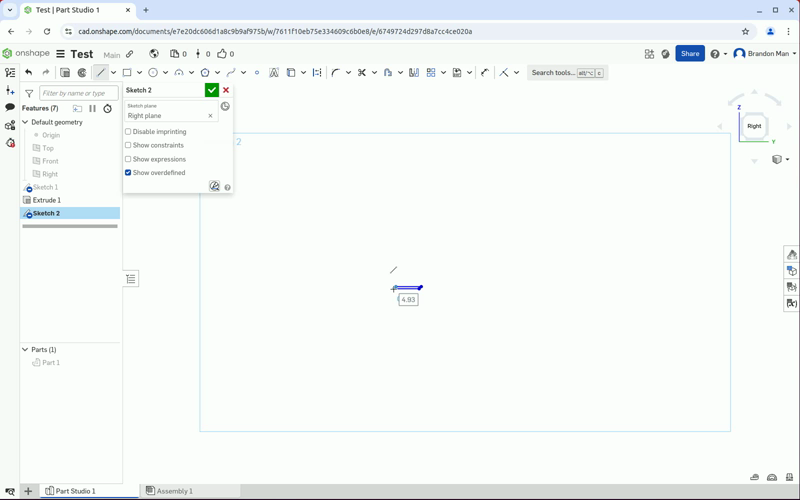
scroll(6)
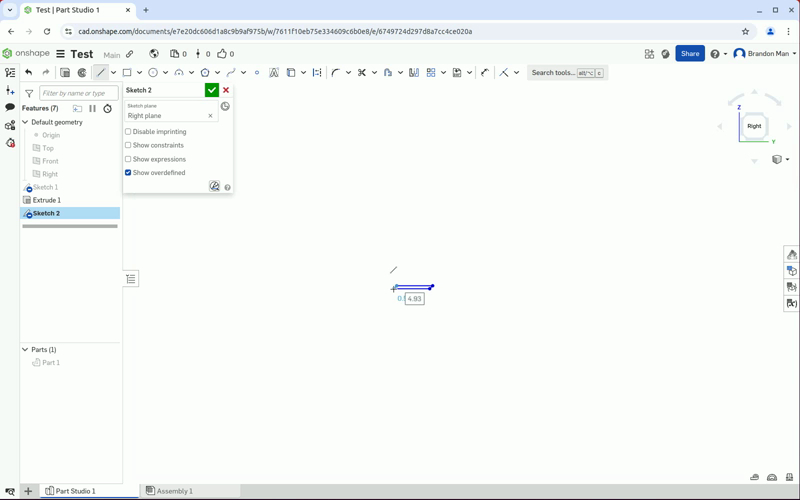
scroll(6)
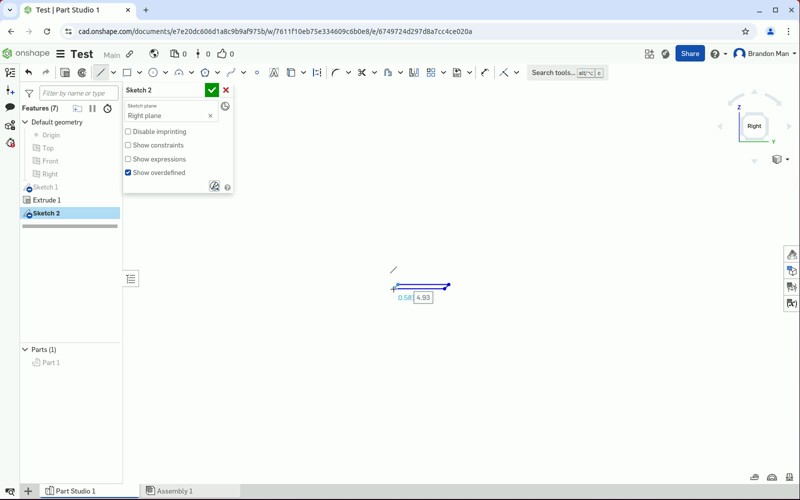
scroll(6)
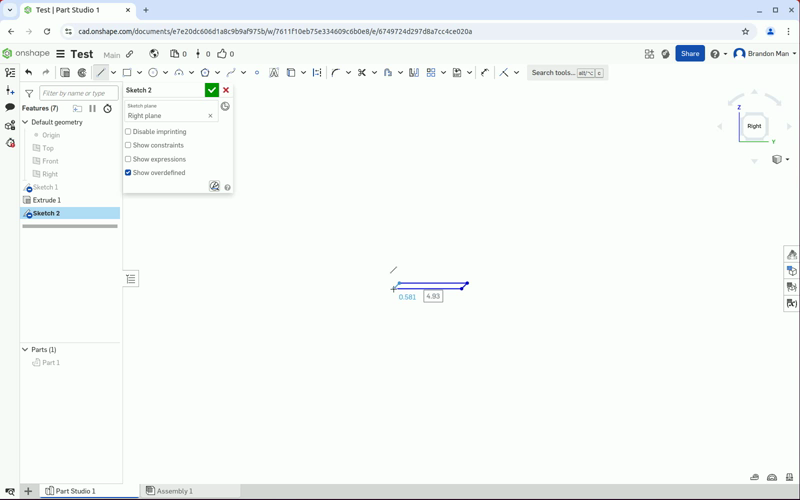
scroll(6)
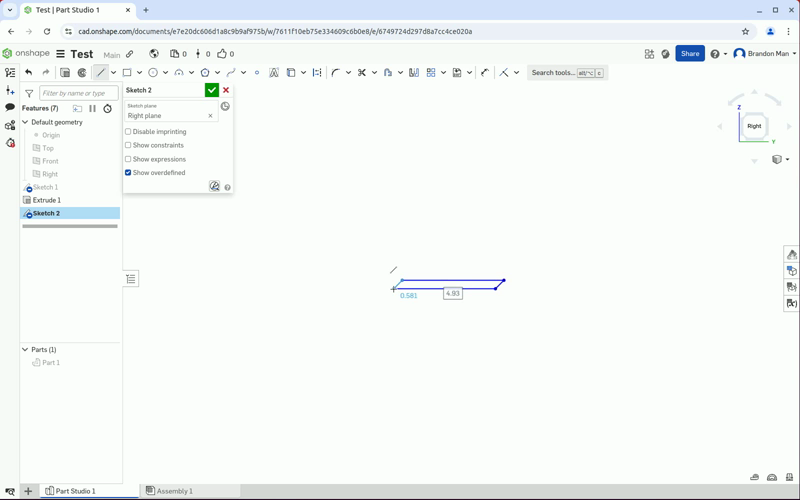
scroll(6)
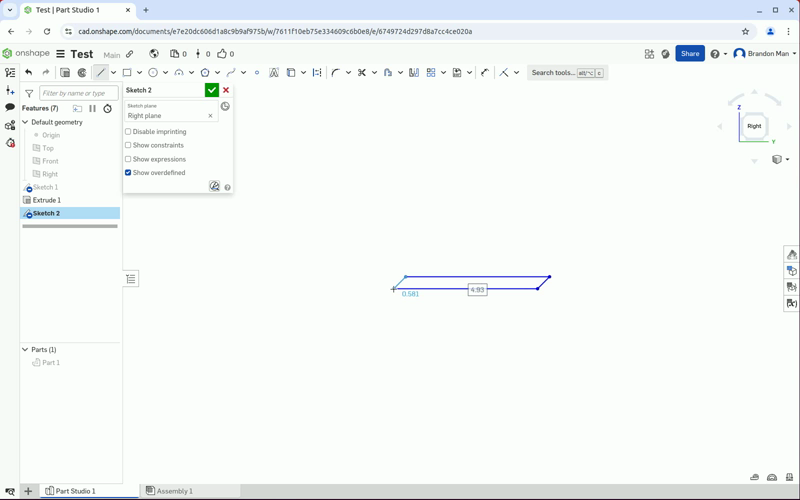
scroll(6)
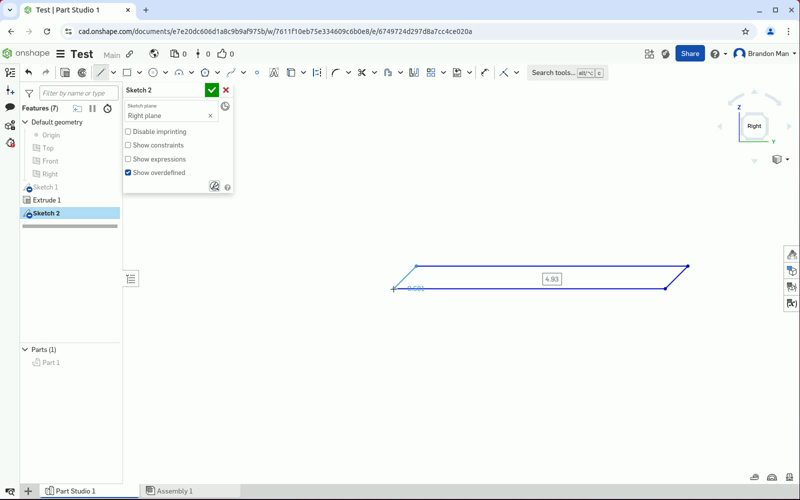
key_up(shift)
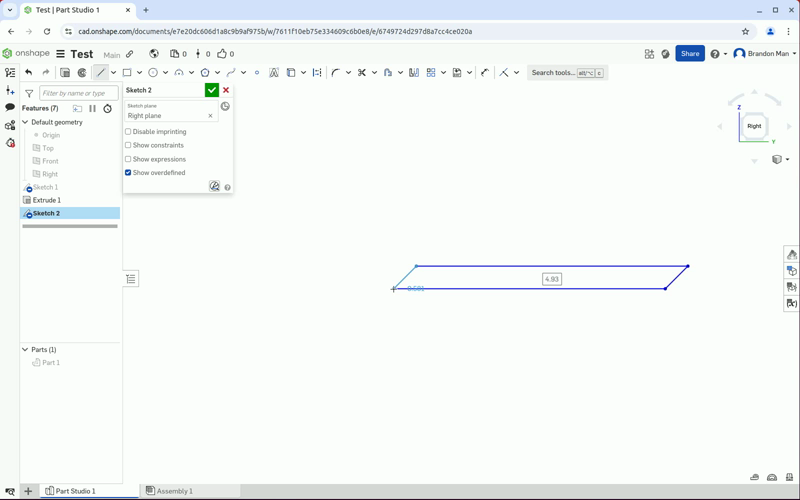
click(393, 288)
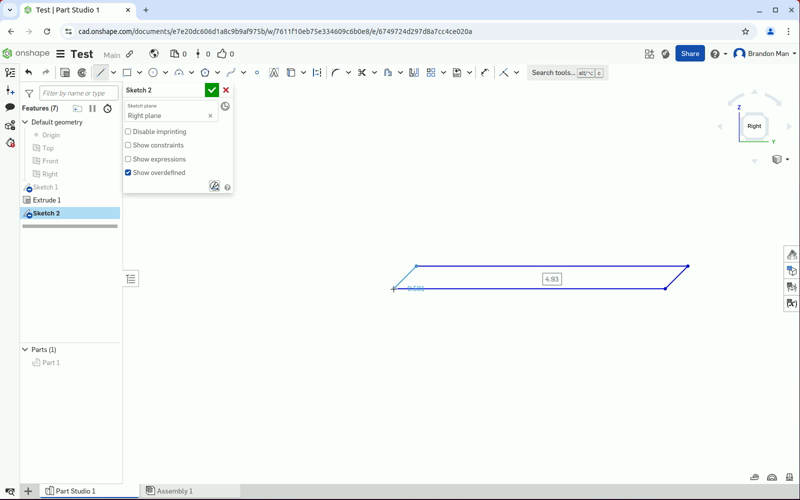
scroll(-6)
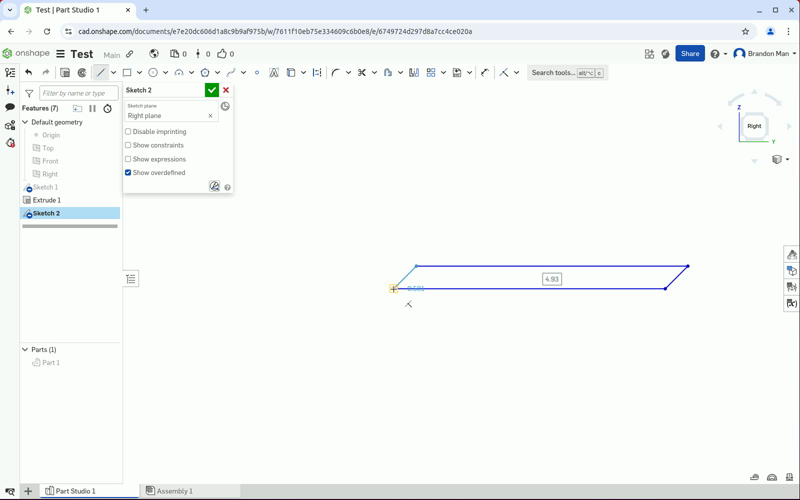
scroll(-6)
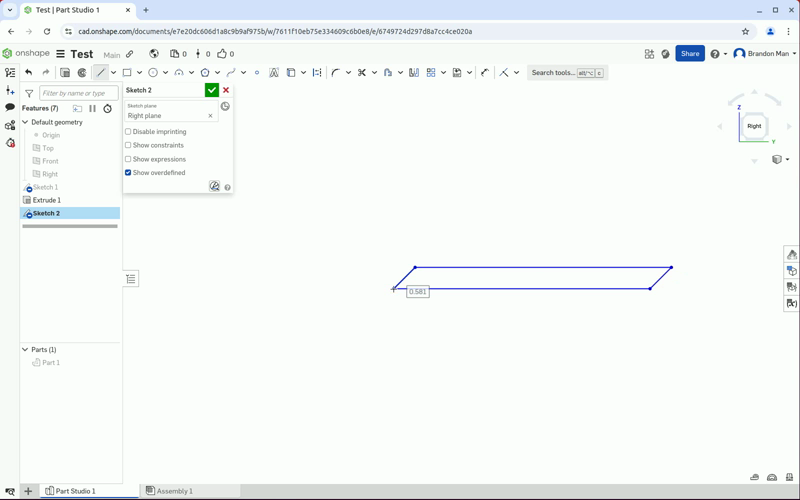
scroll(-6)
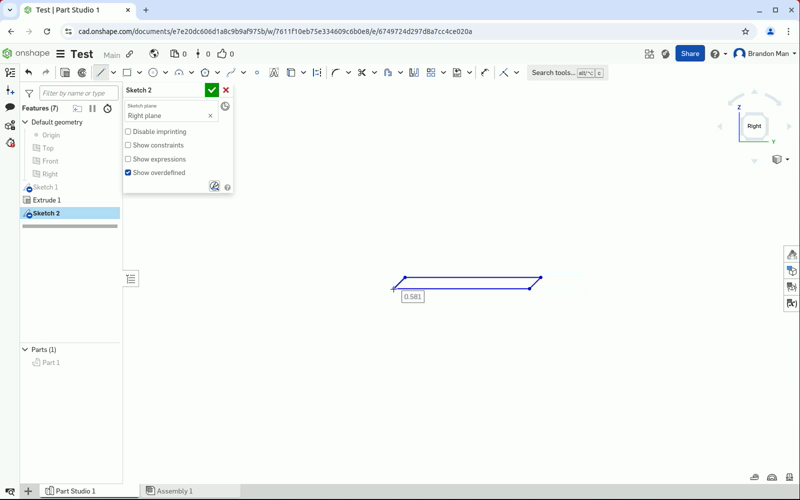
scroll(-6)
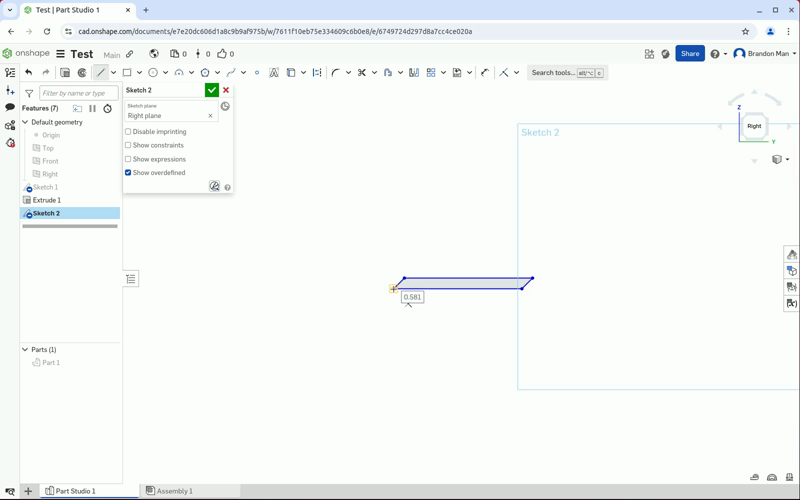
scroll(-6)
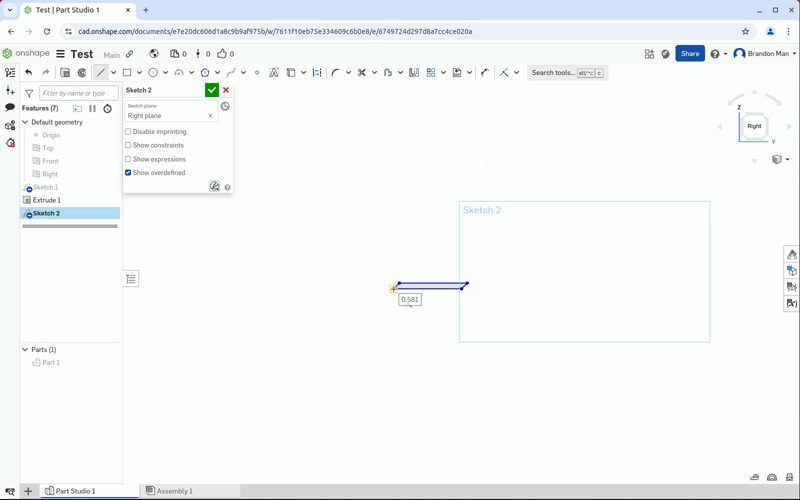
scroll(-6)
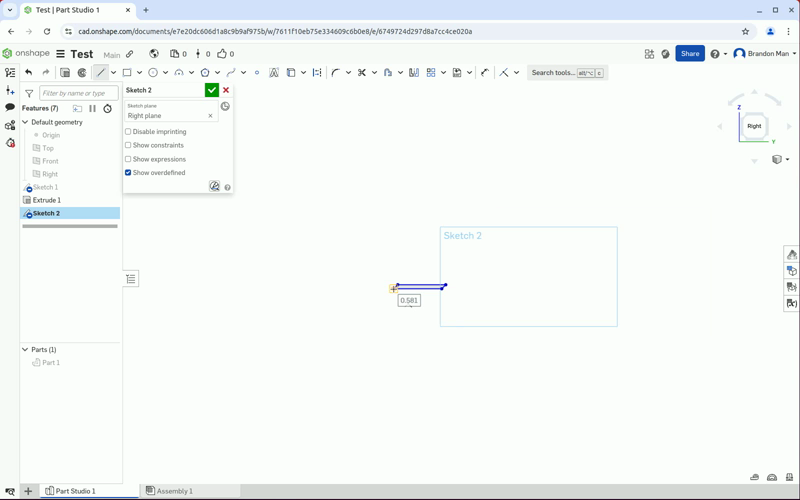
scroll(-6)
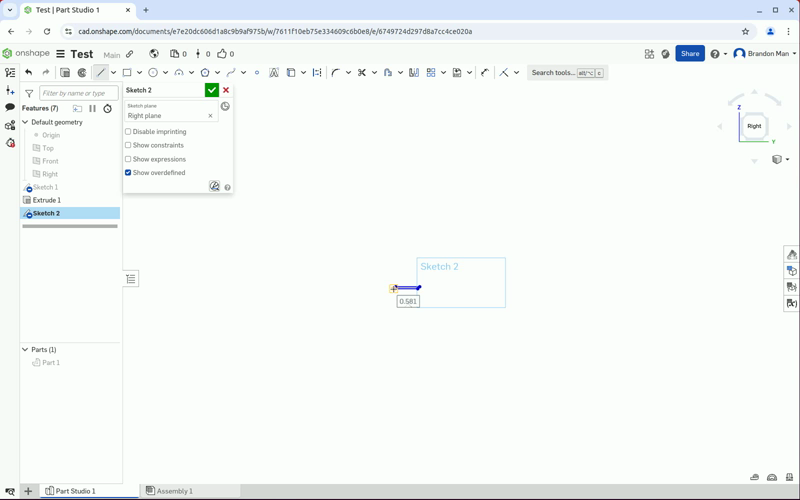
key(esc)
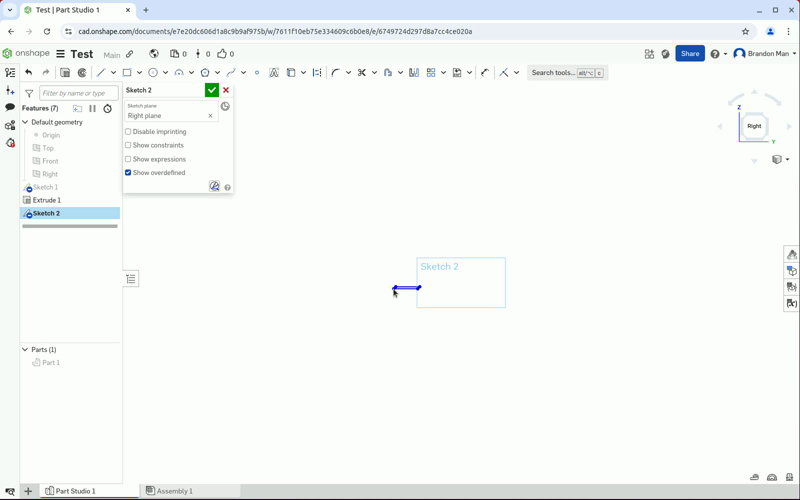
mouse_move(408, 287)
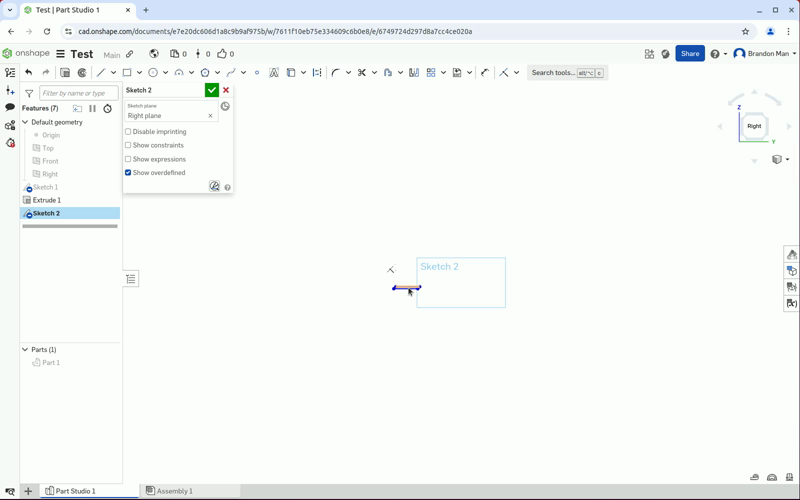
scroll(6)
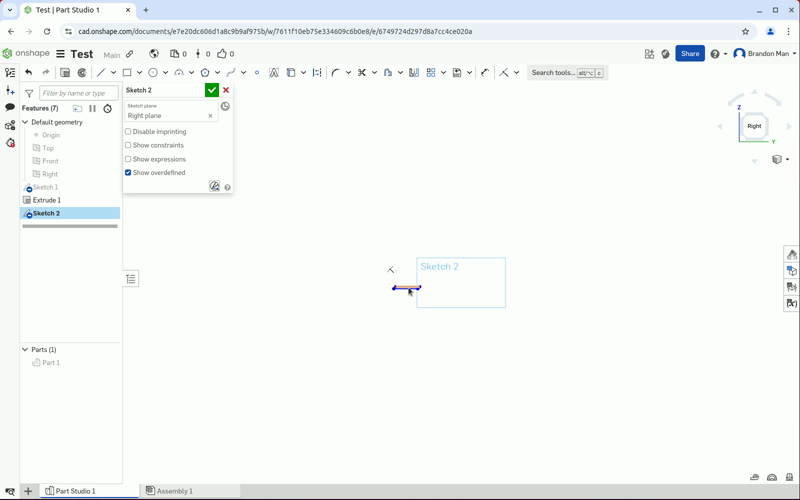
scroll(6)
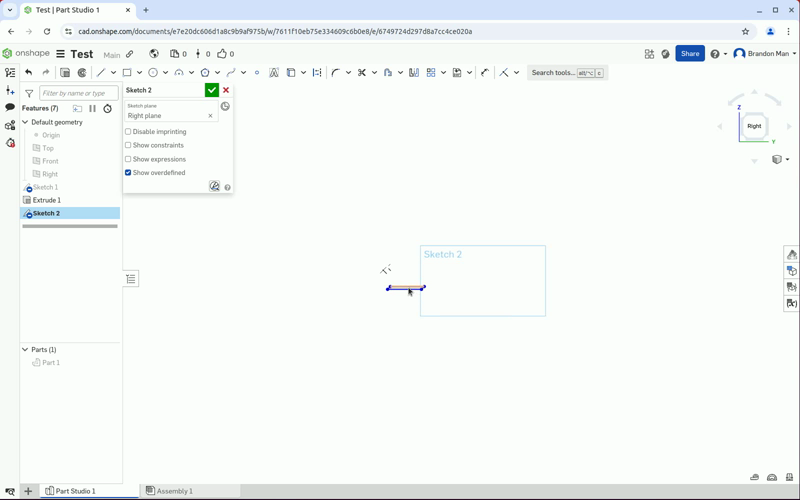
scroll(6)
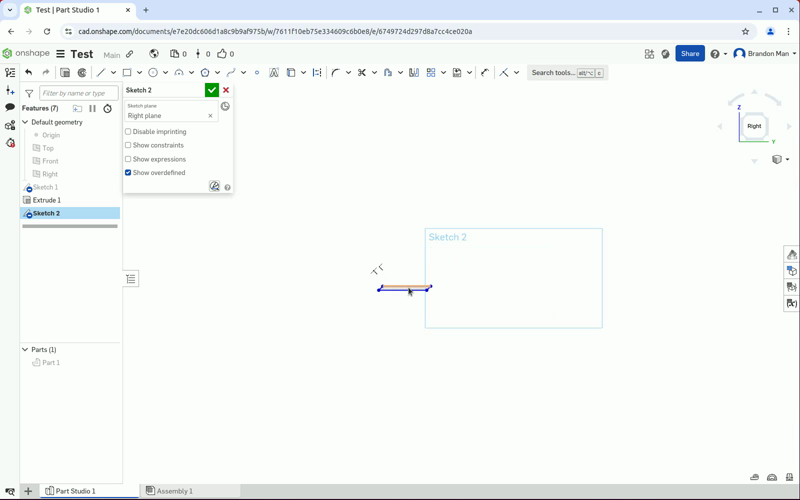
scroll(6)
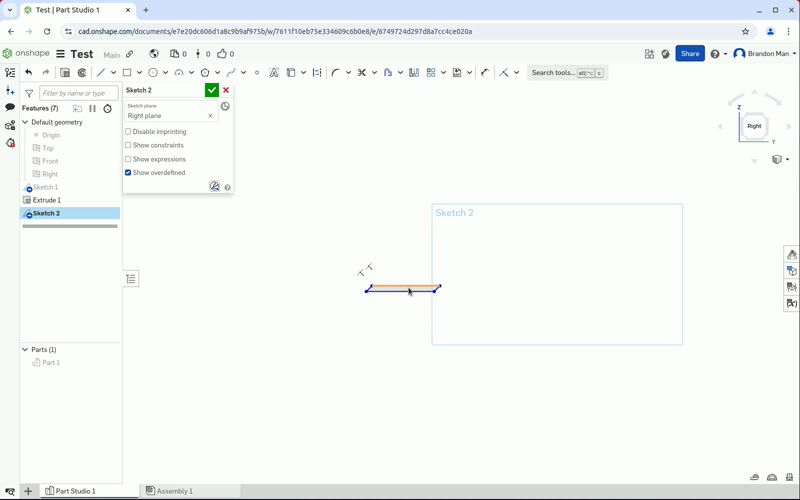
scroll(6)
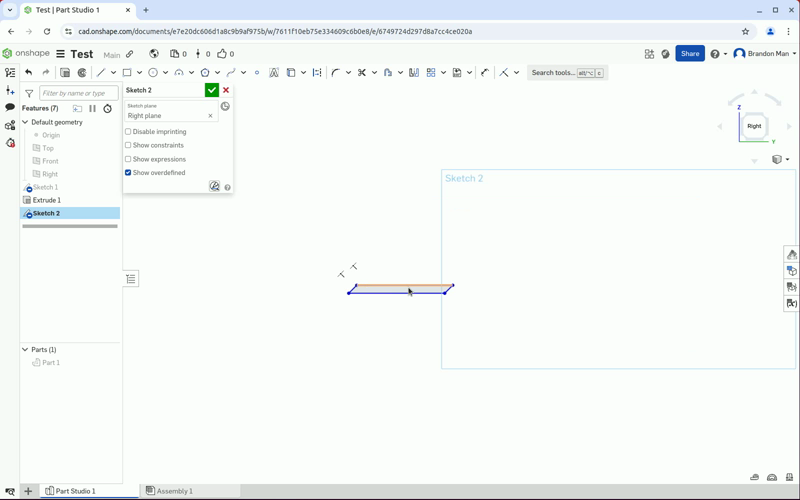
scroll(6)
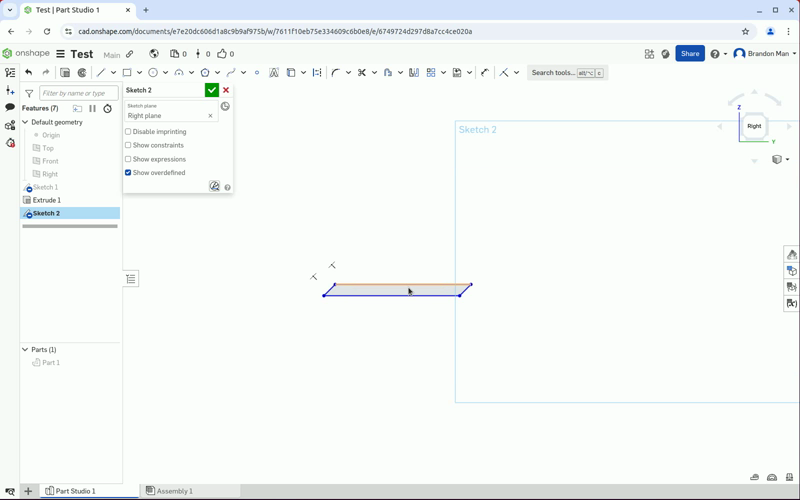
scroll(6)
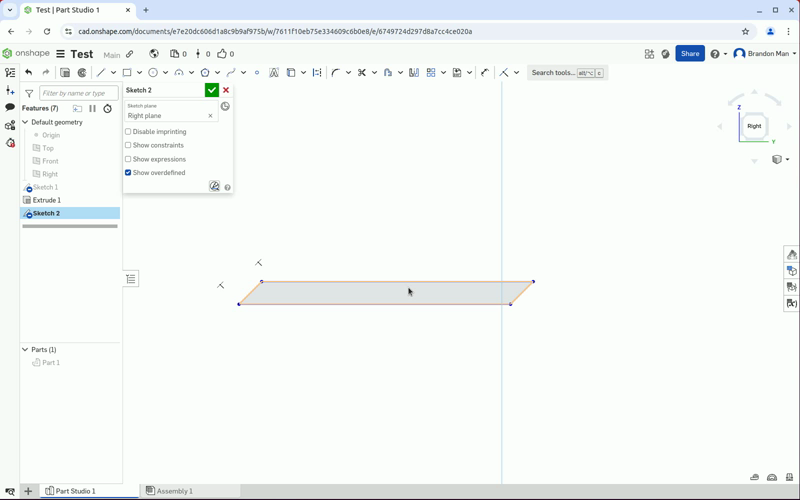
click(408, 287)
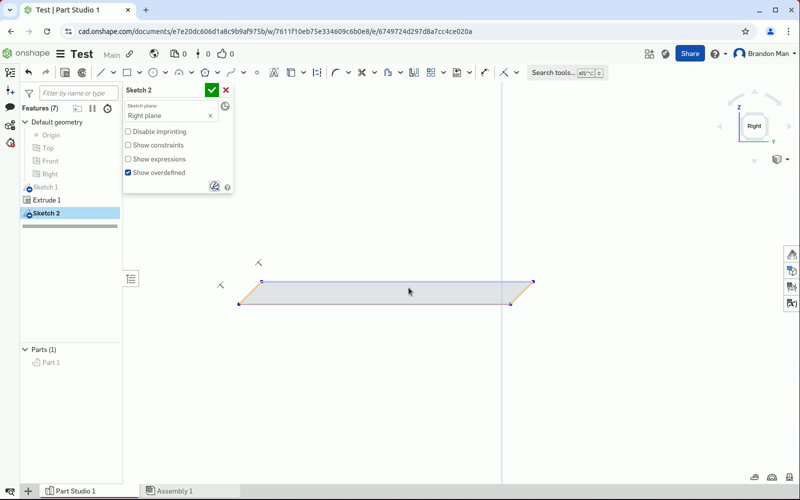
scroll(-6)
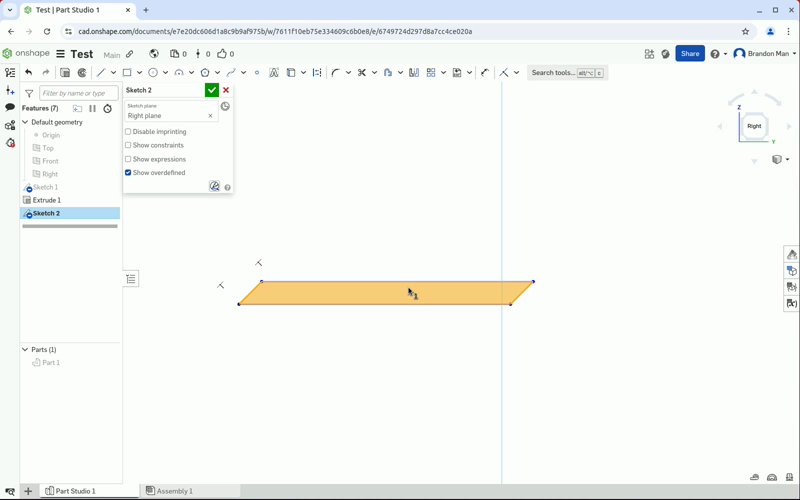
scroll(-6)
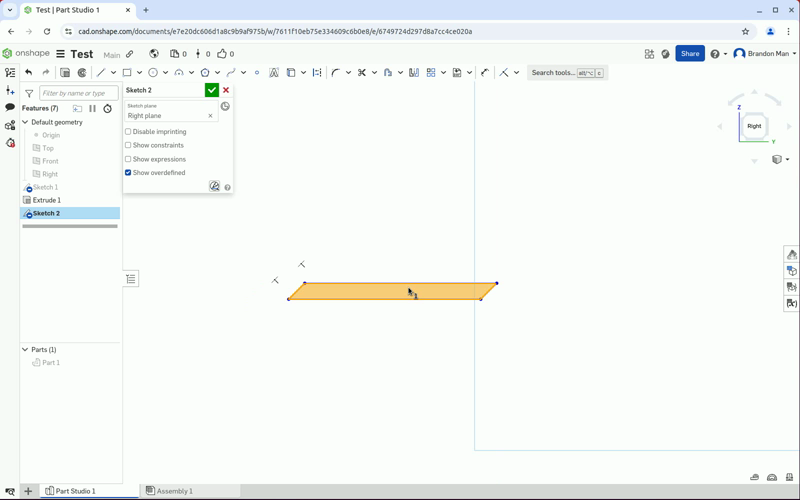
scroll(-6)
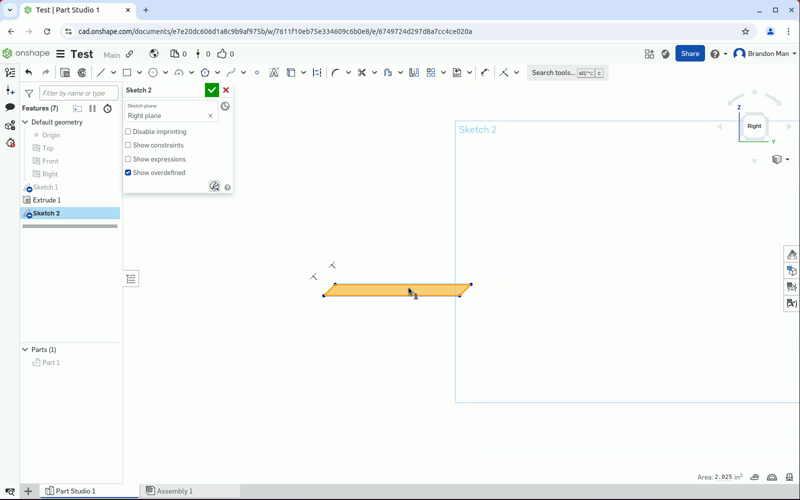
scroll(-6)
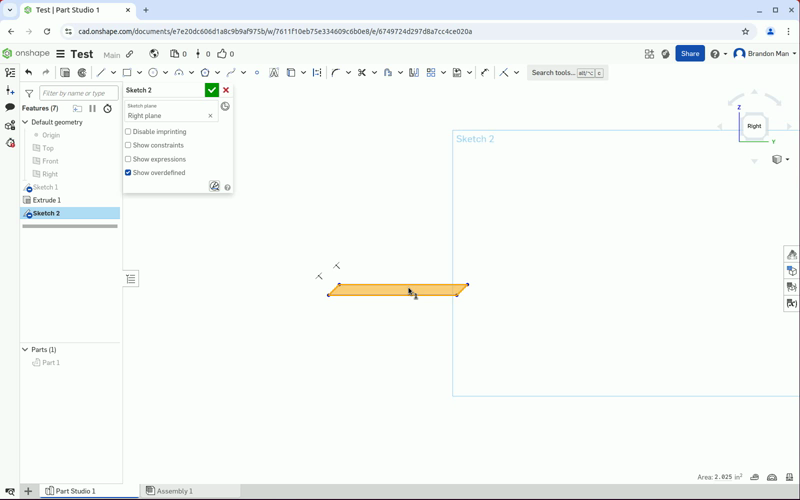
scroll(-6)
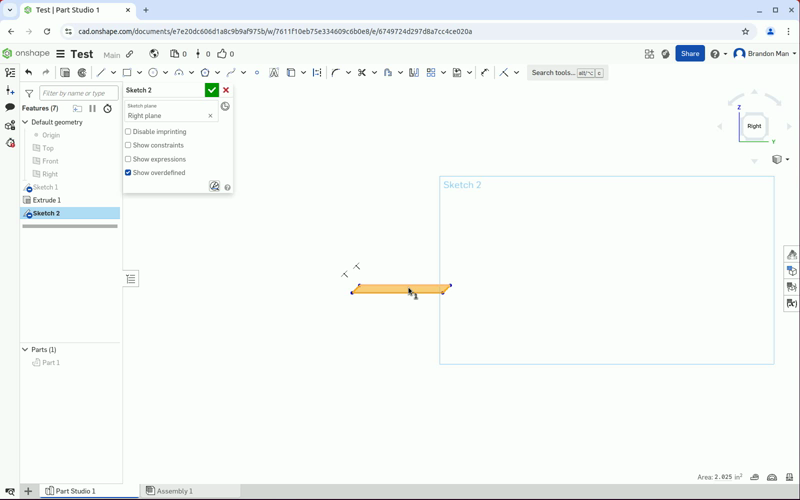
scroll(-6)
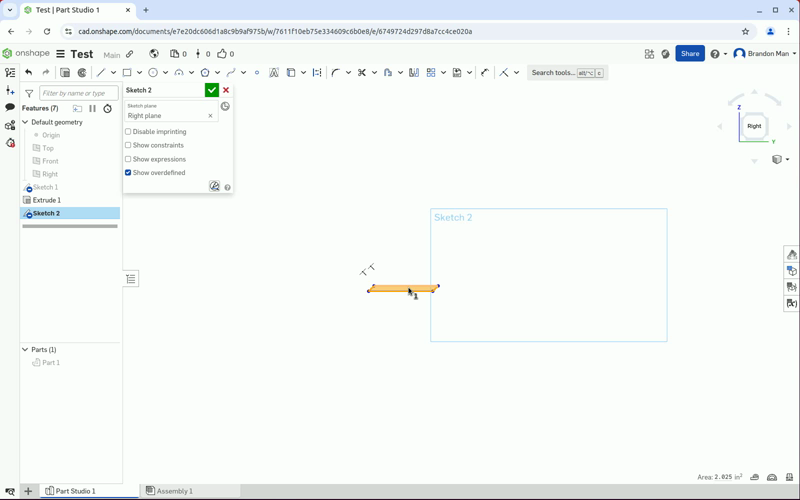
scroll(-6)
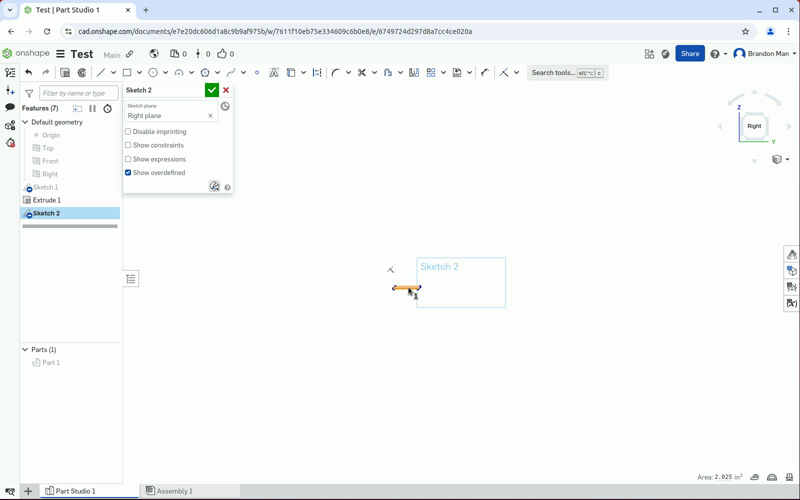
mouse_move(73, 352)
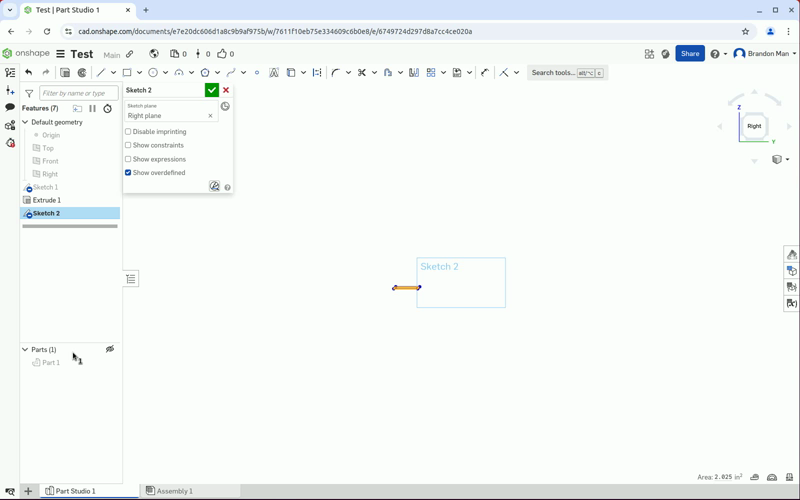
key(shift+y)
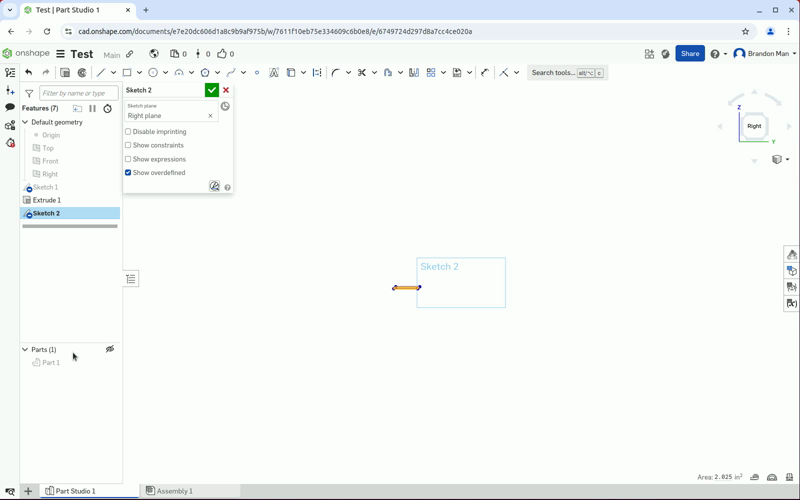
key(shift+e)
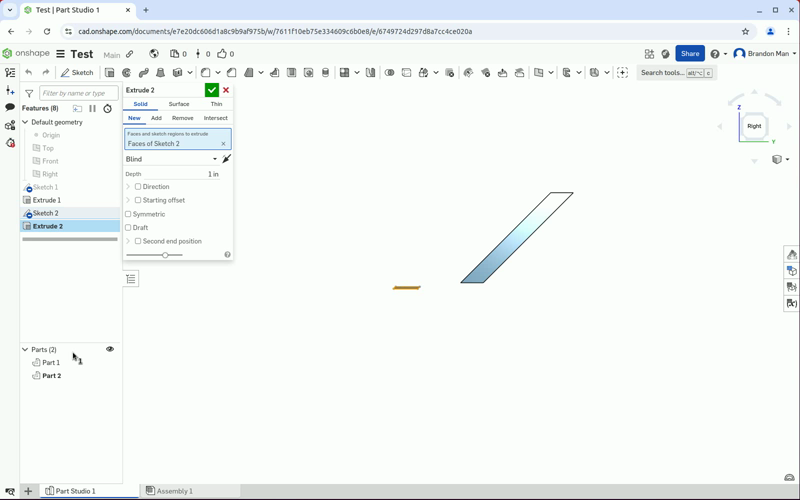
mouse_move(143, 106)
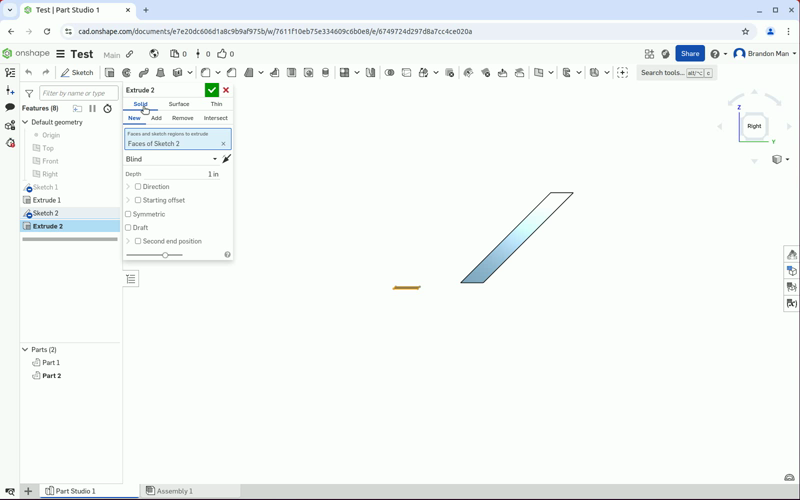
click(143, 106)
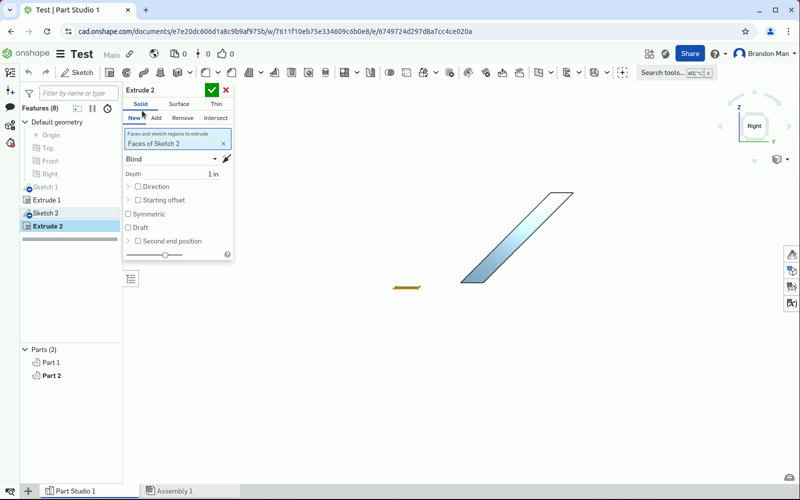
mouse_move(137, 120)
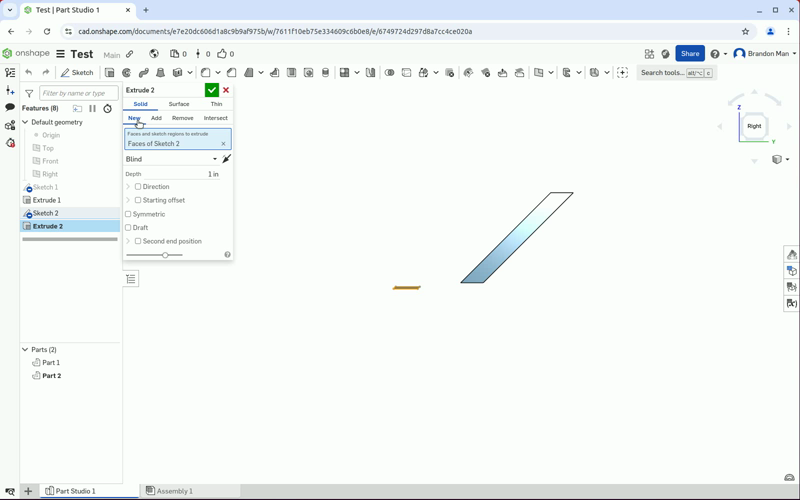
click(137, 120)
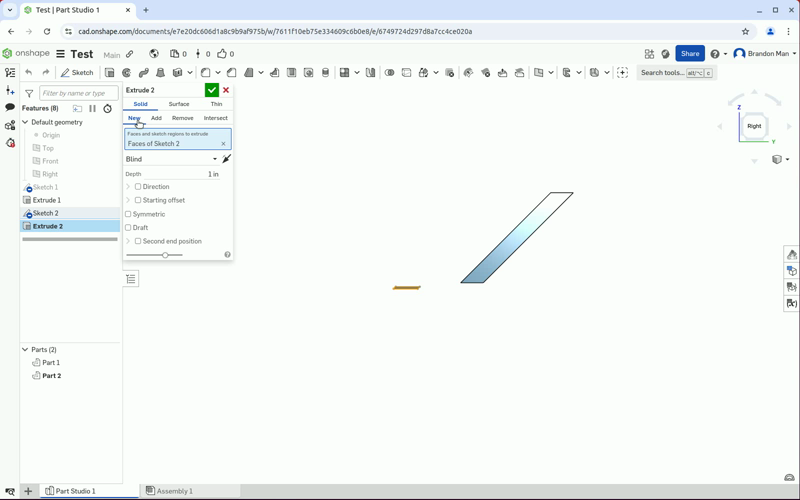
key(tab, 4)
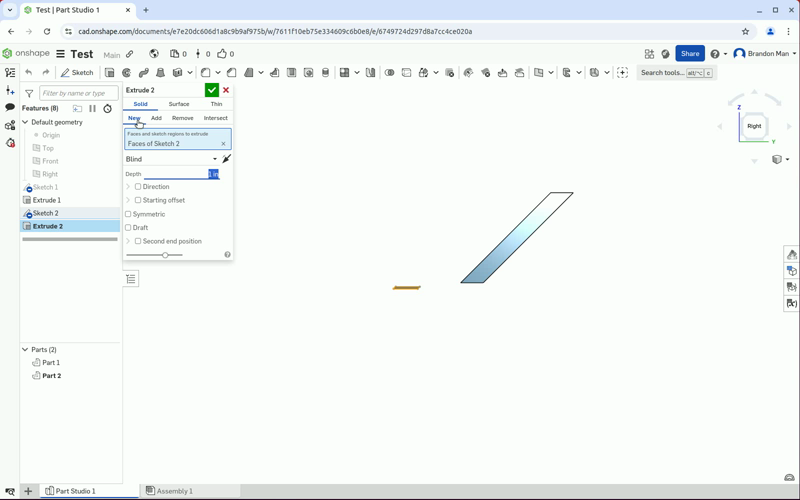
text(13.961)
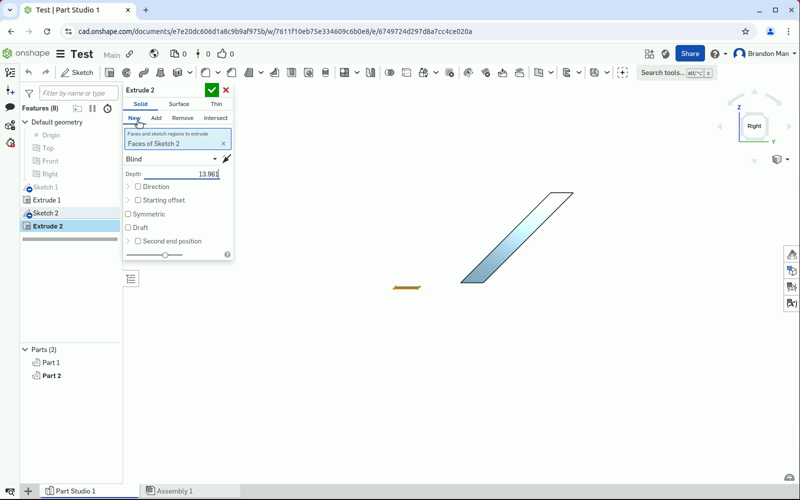
key(enter)
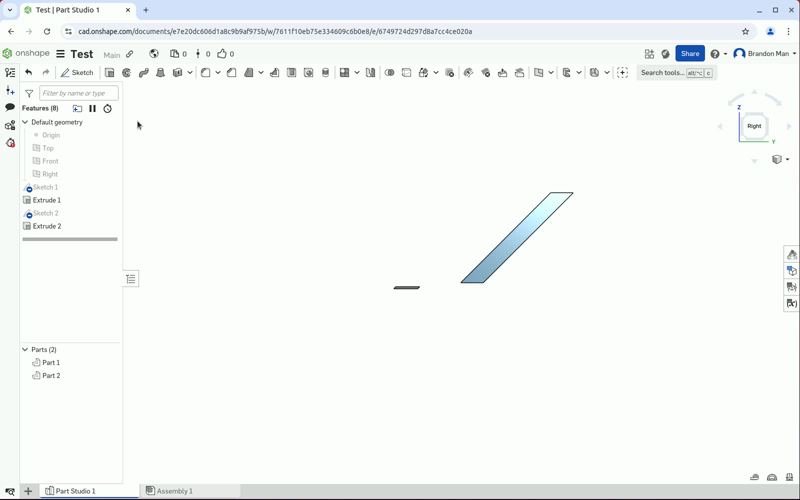
key(shift+h)
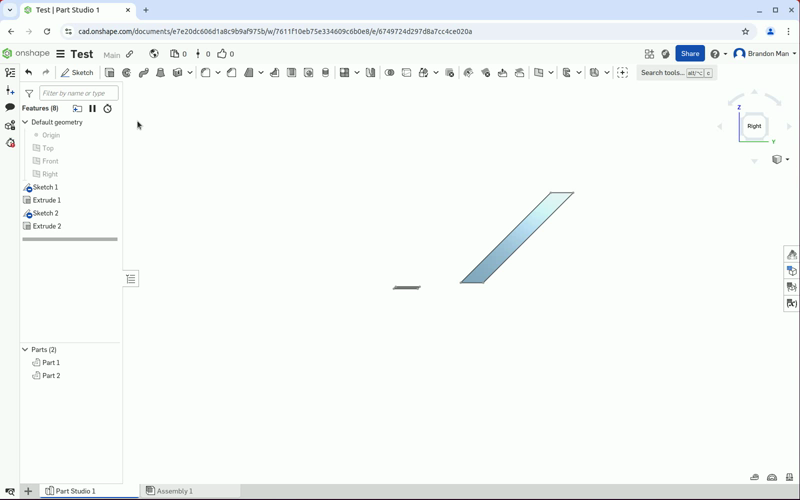
key(shift+h)
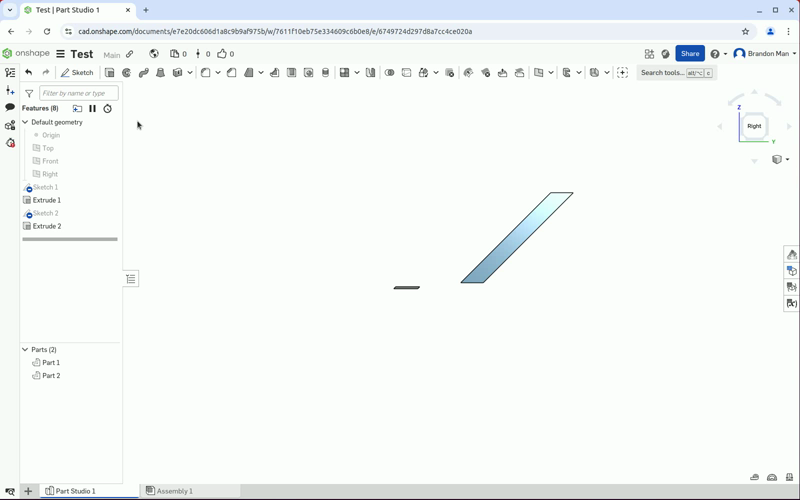
mouse_move(73, 189)
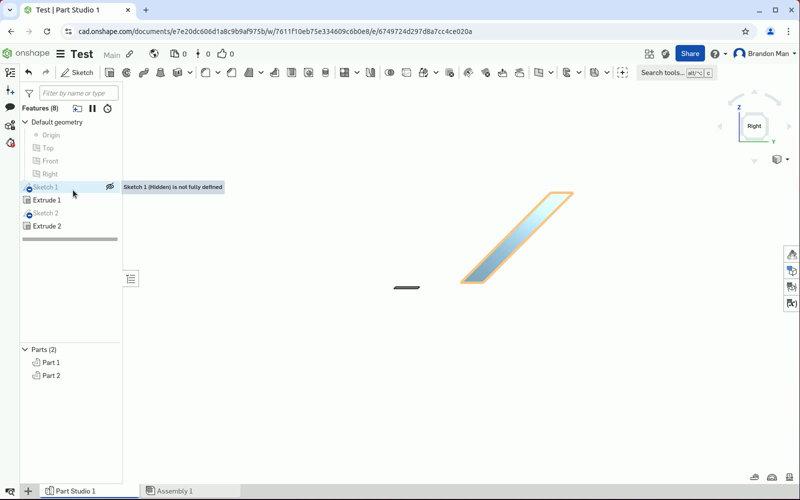
click(73, 189)
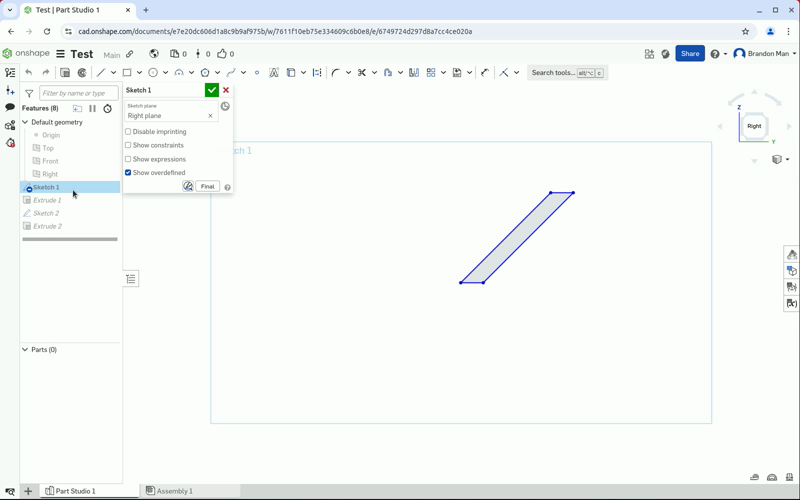
mouse_move(229, 92)
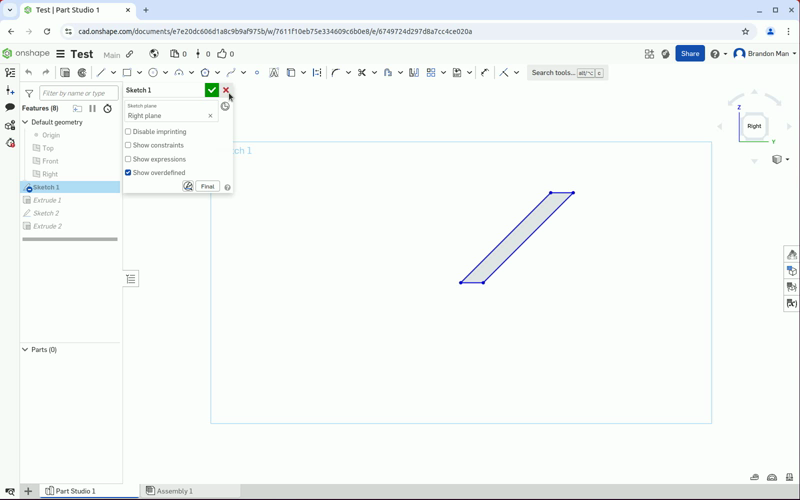
click(229, 92)
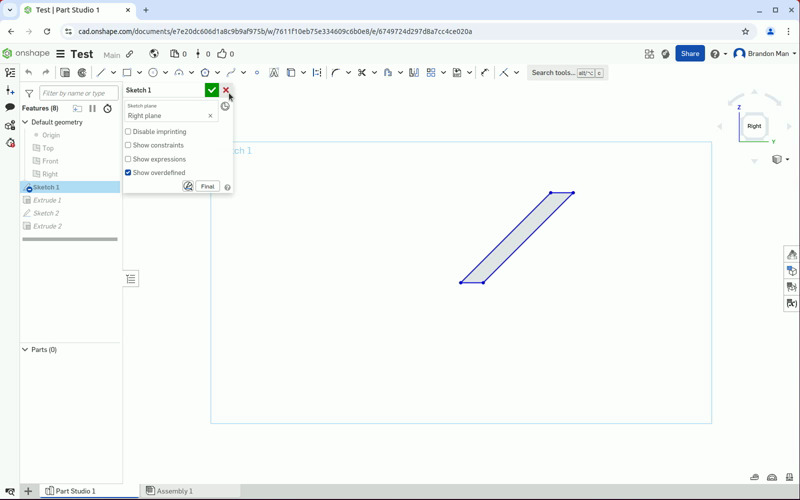
key(shift+s)
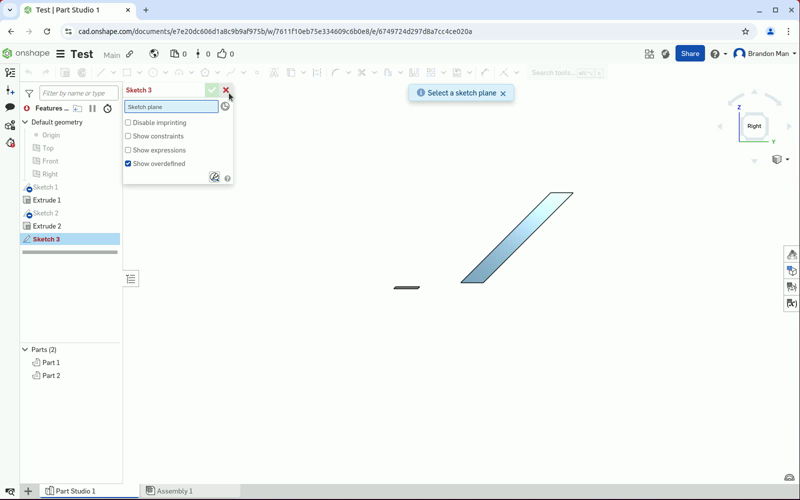
mouse_move(73, 176)
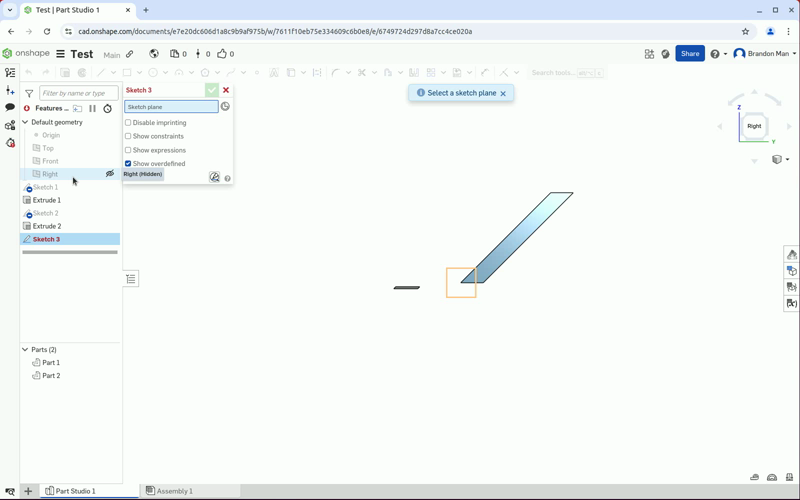
click(73, 176)
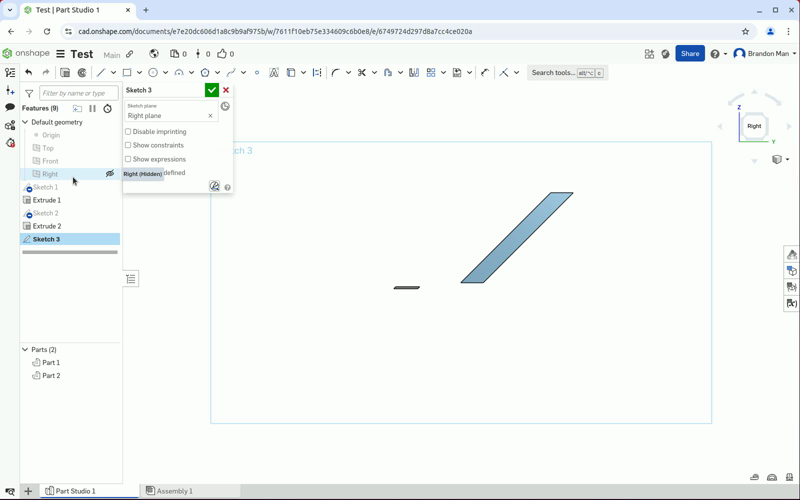
mouse_move(73, 352)
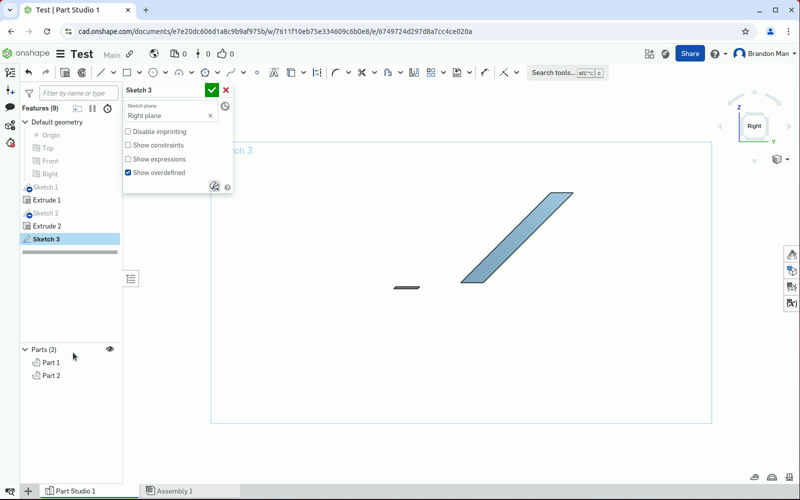
key(y)
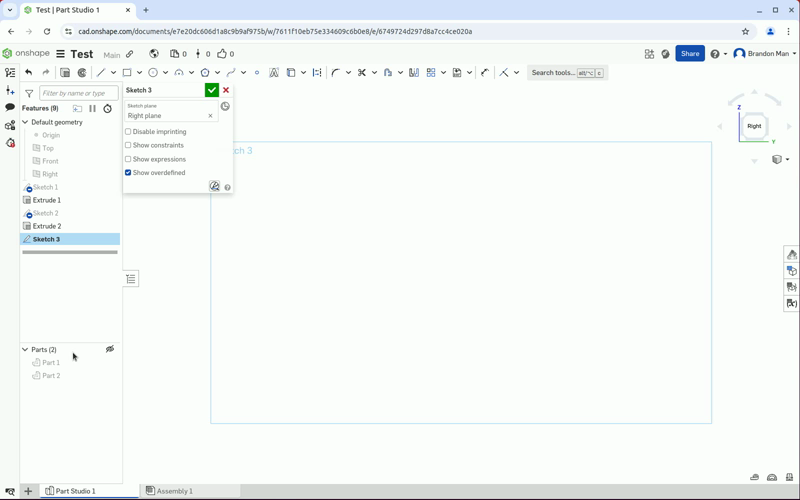
key(l)
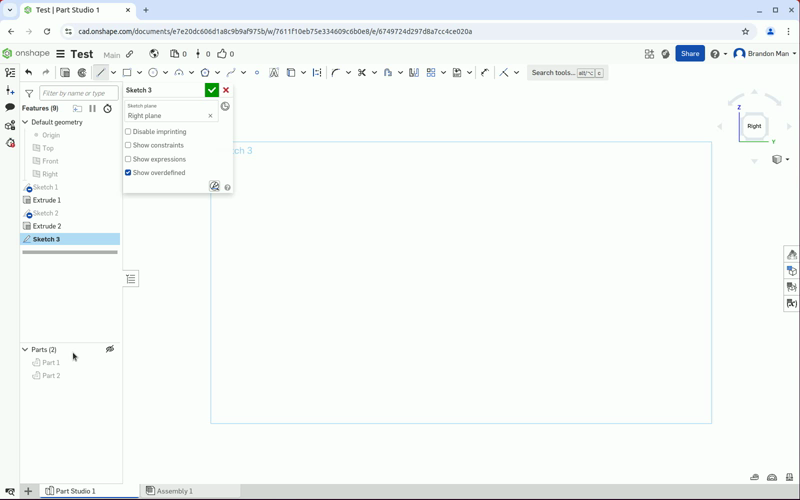
key_down(shift)
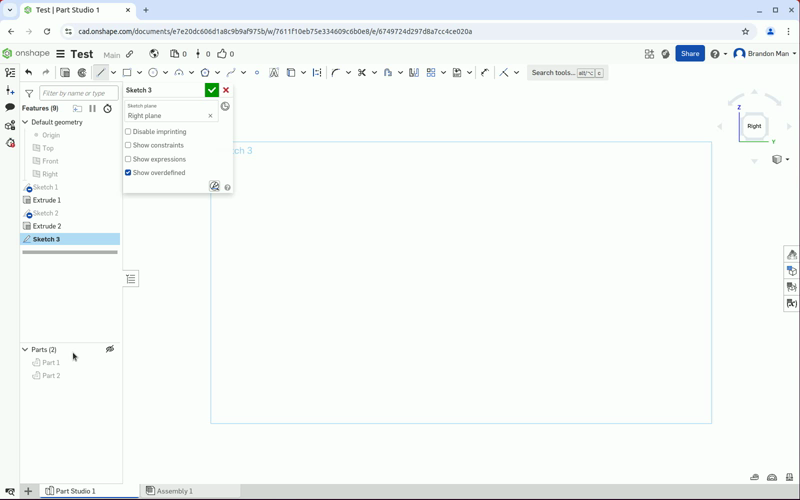
mouse_move(403, 284)
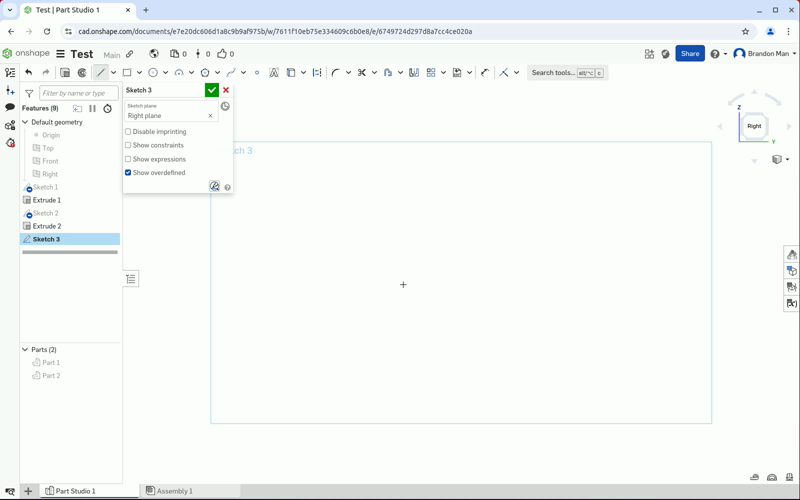
click(403, 284)
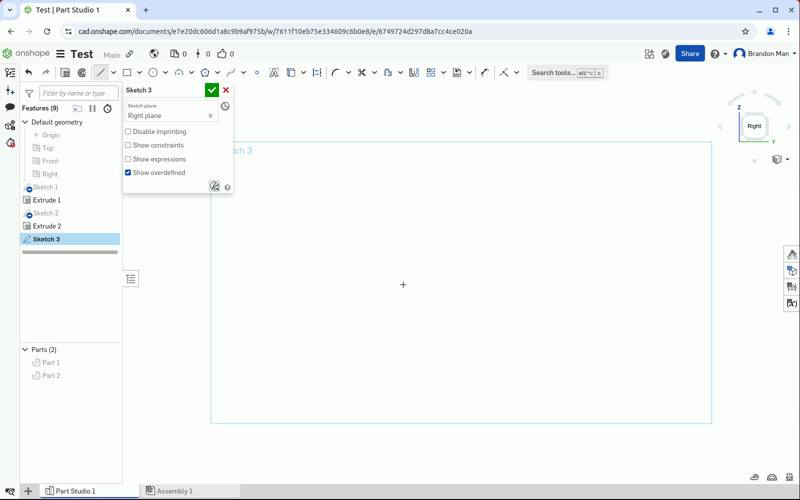
key_up(shift)
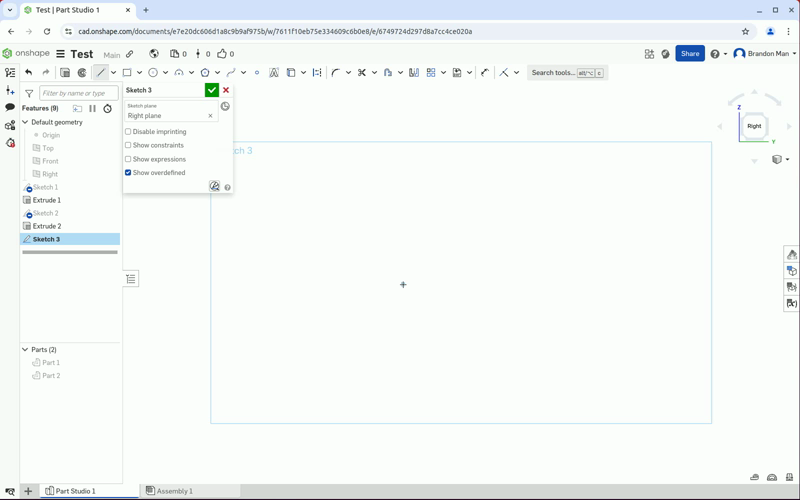
key_down(shift)
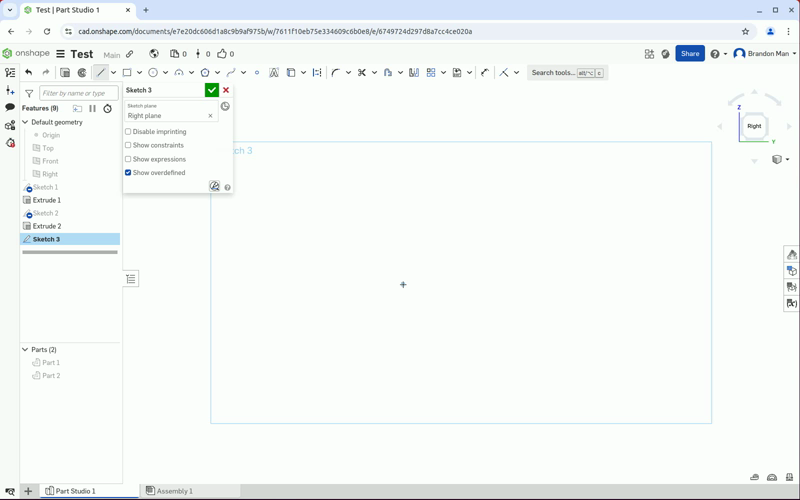
mouse_move(433, 284)
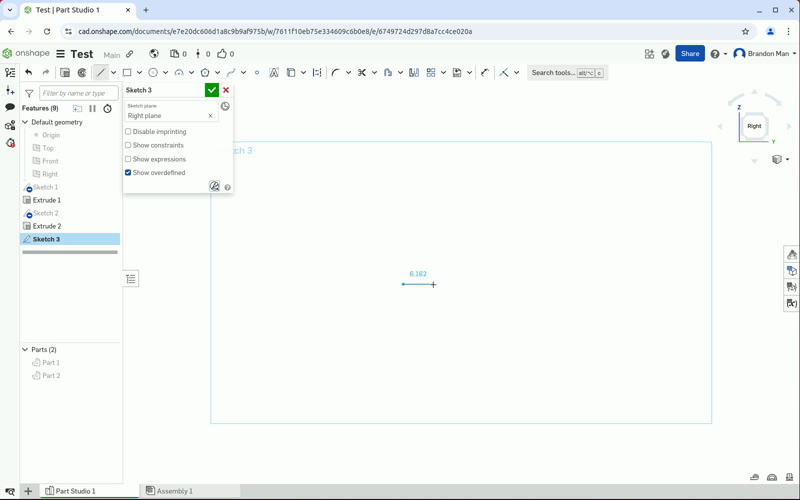
mouse_move(426, 284)
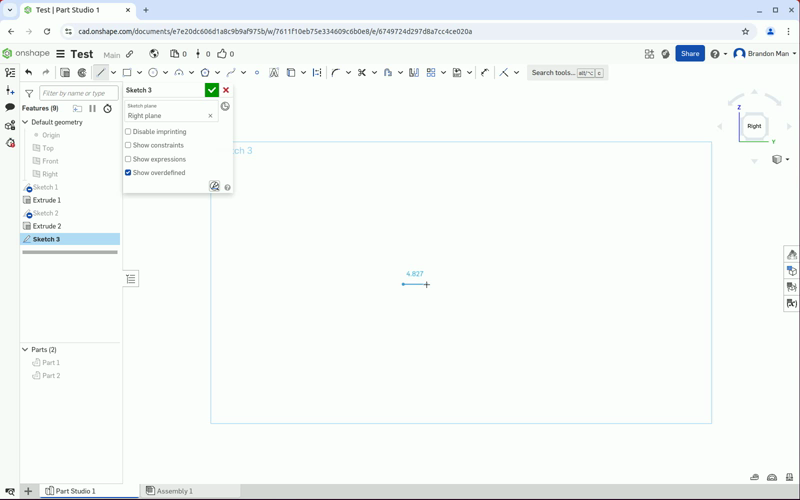
click(426, 284)
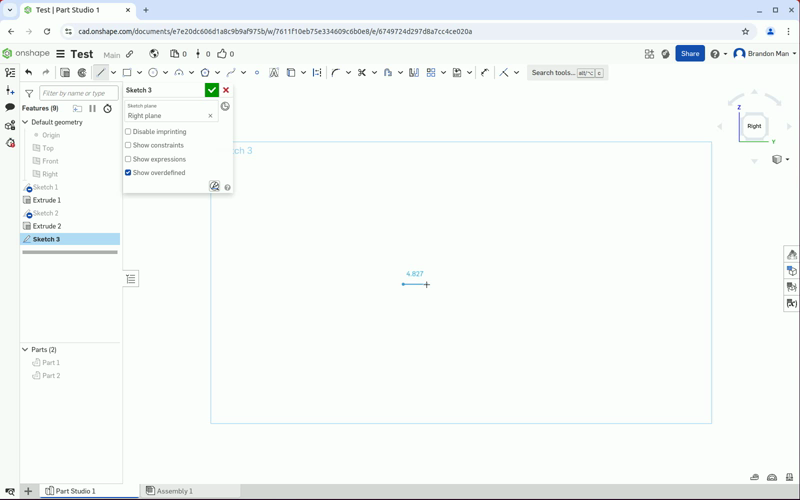
key_up(shift)
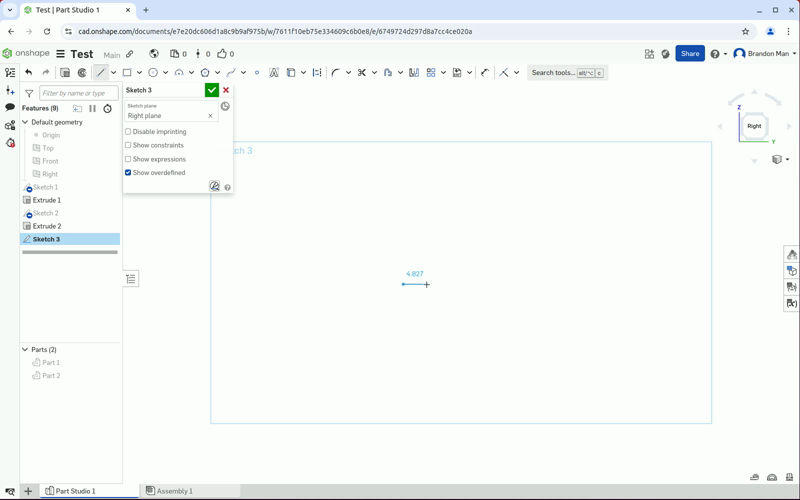
key_down(shift)
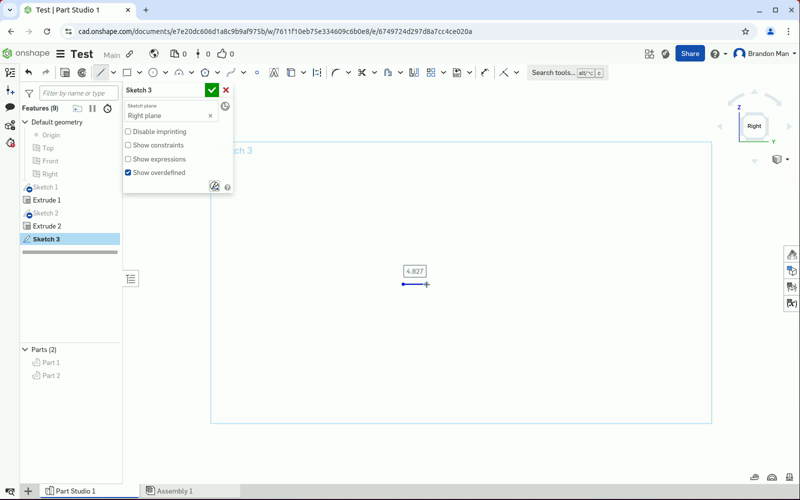
mouse_move(456, 284)
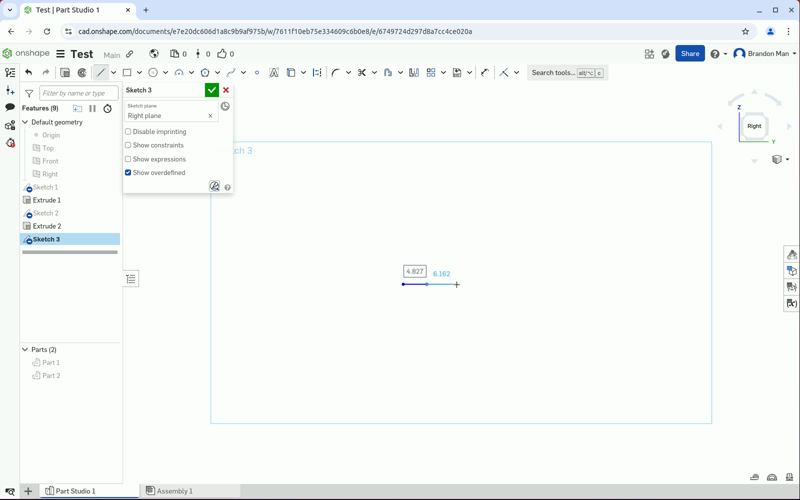
mouse_move(426, 270)
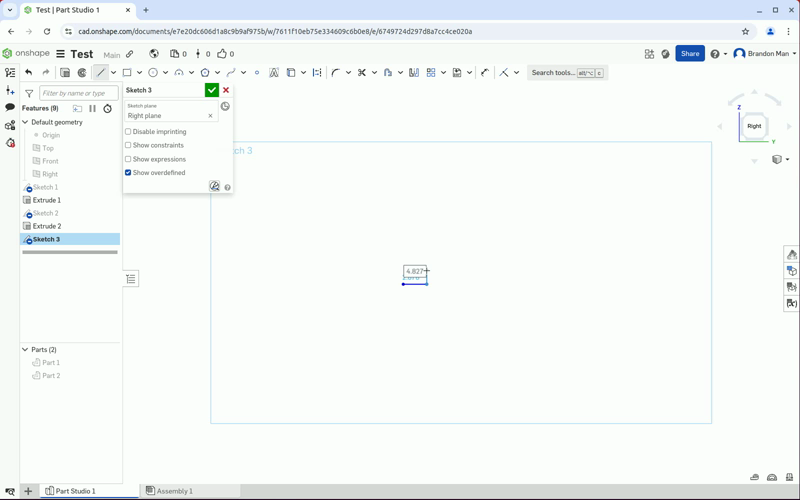
click(426, 270)
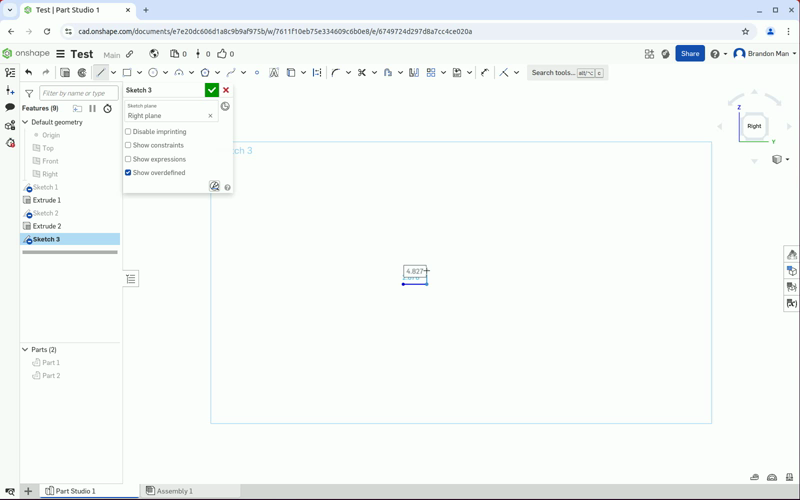
key_up(shift)
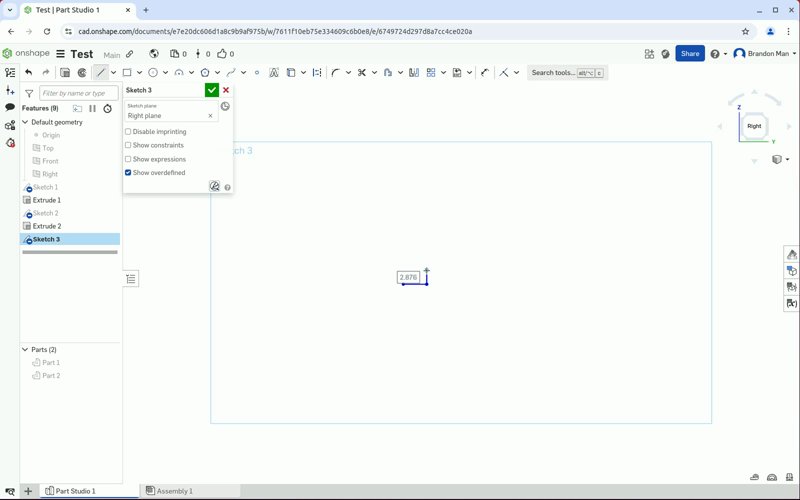
key_down(shift)
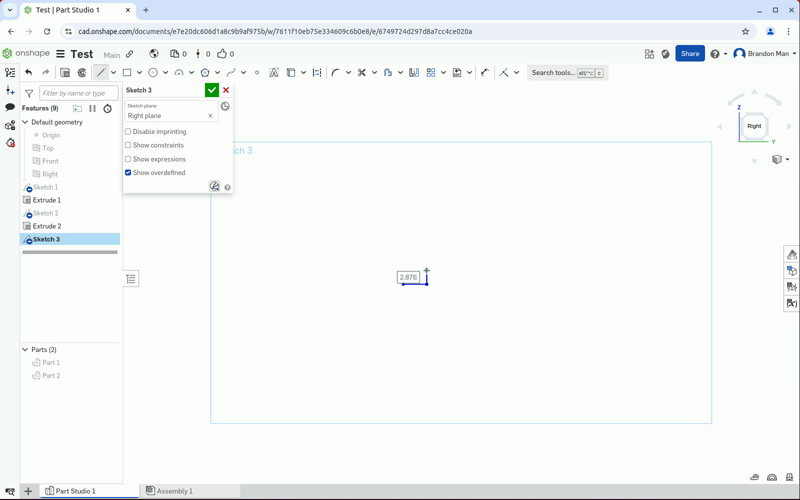
mouse_move(456, 270)
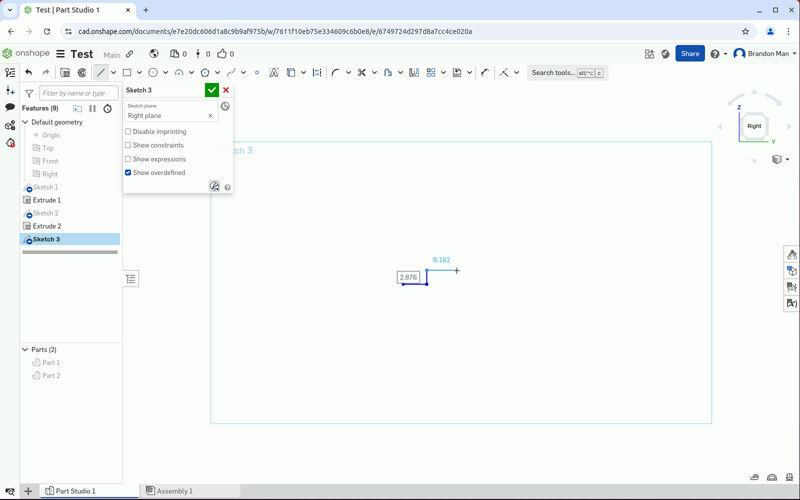
mouse_move(424, 270)
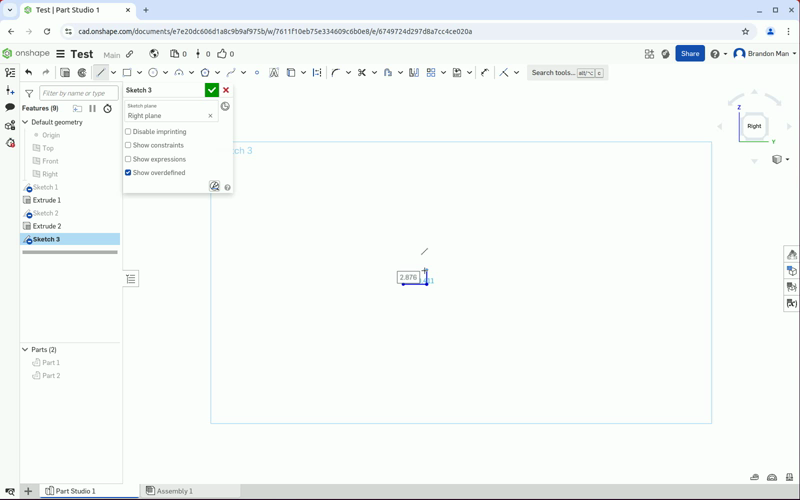
scroll(6)
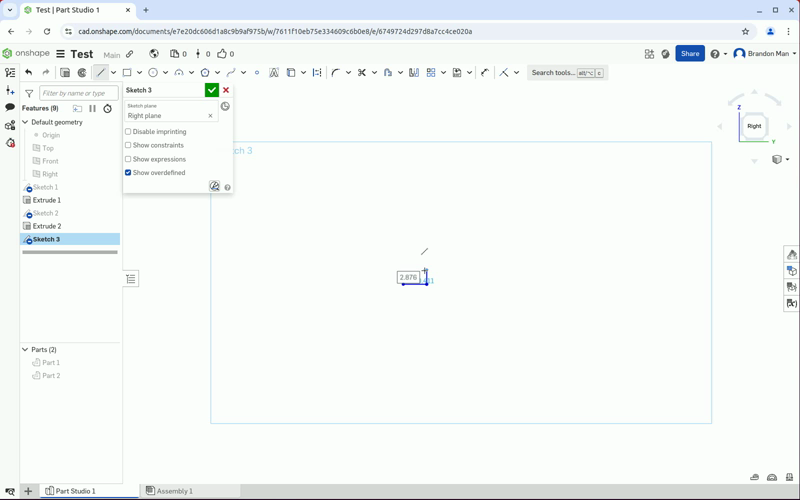
scroll(6)
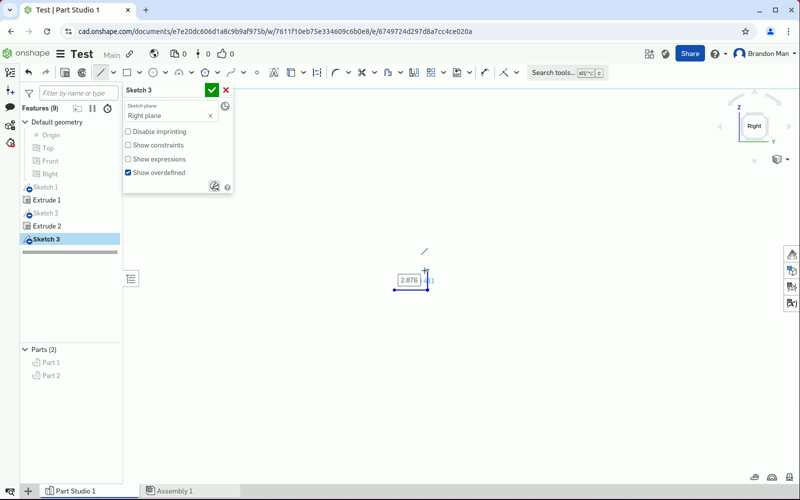
scroll(6)
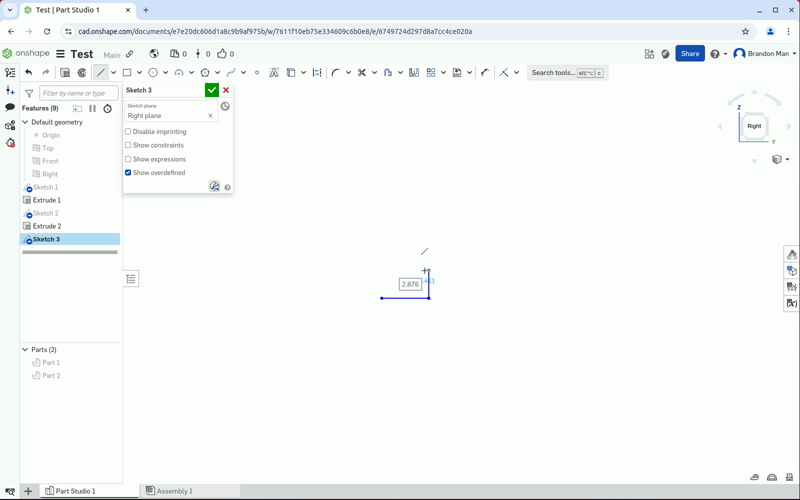
scroll(6)
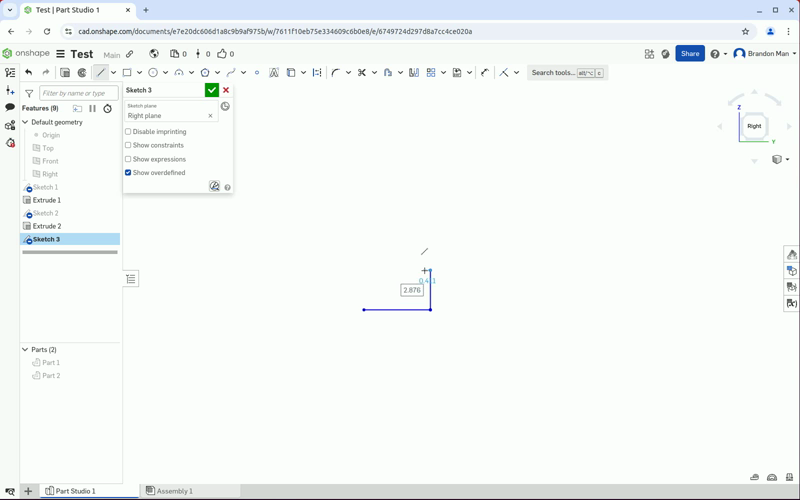
scroll(6)
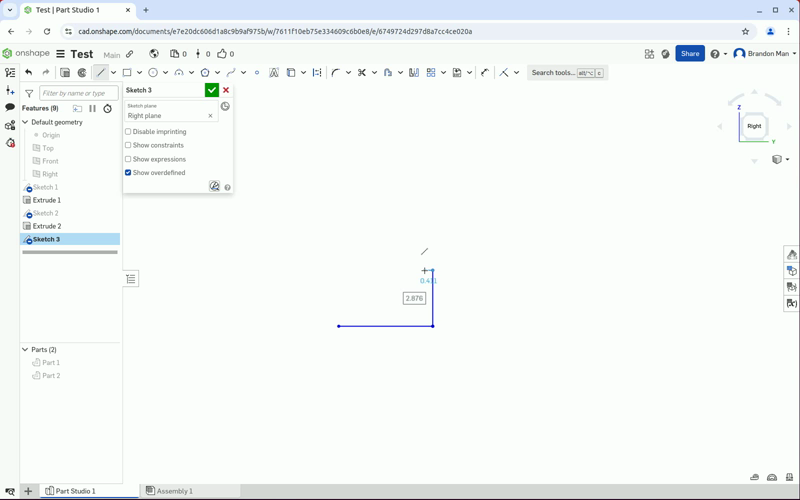
scroll(6)
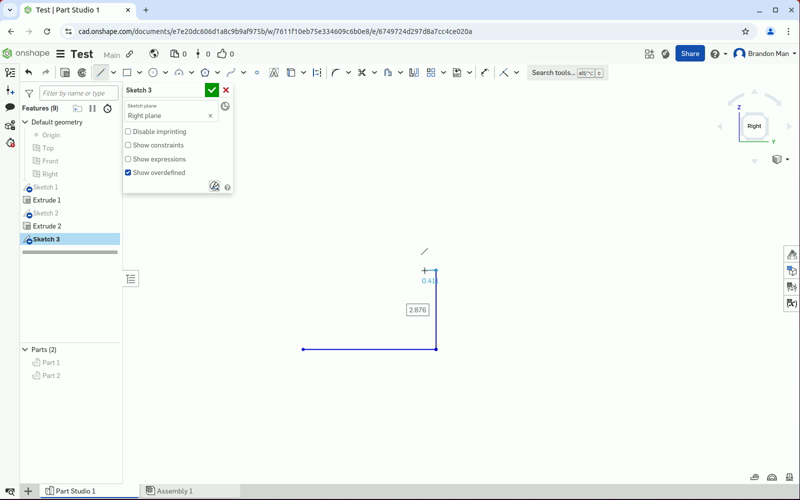
scroll(6)
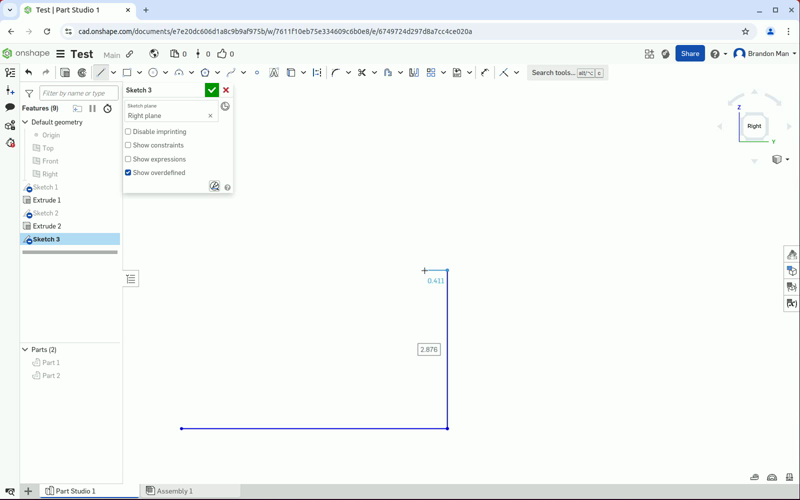
click(424, 270)
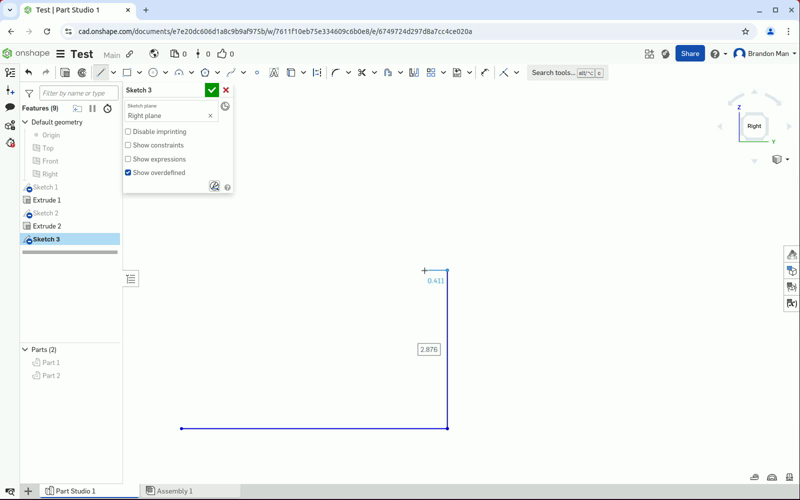
scroll(-6)
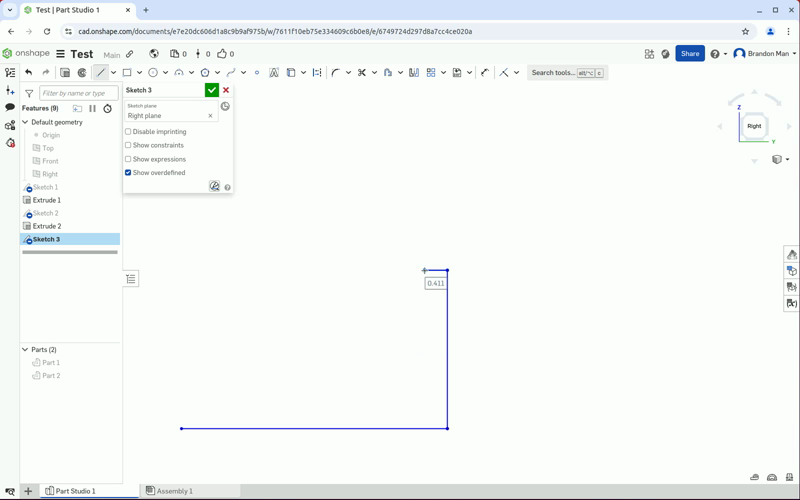
scroll(-6)
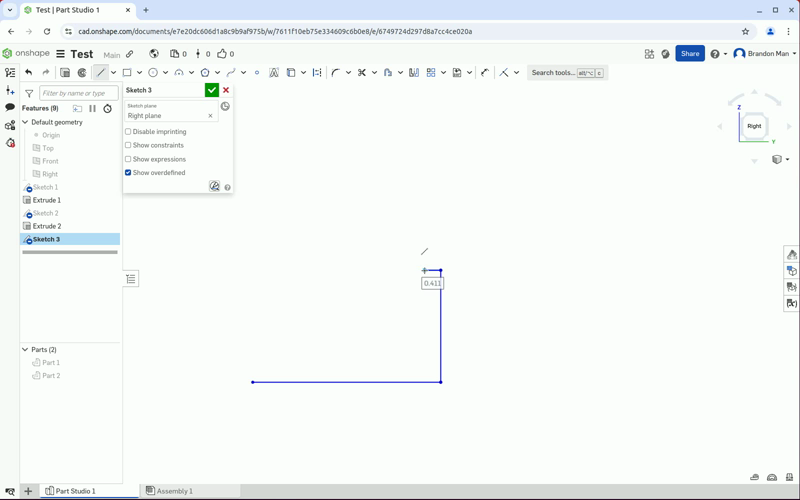
scroll(-6)
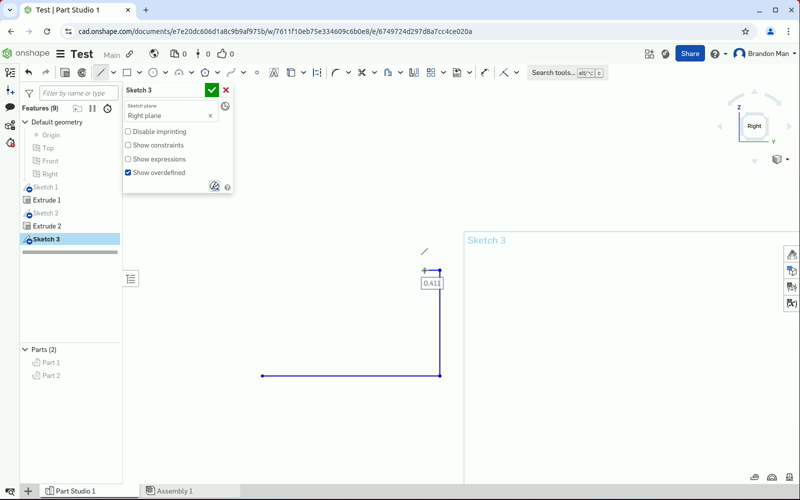
scroll(-6)
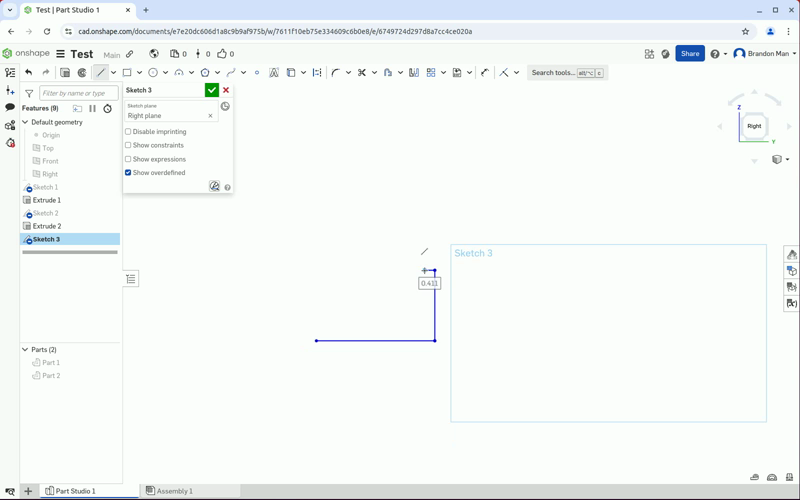
scroll(-6)
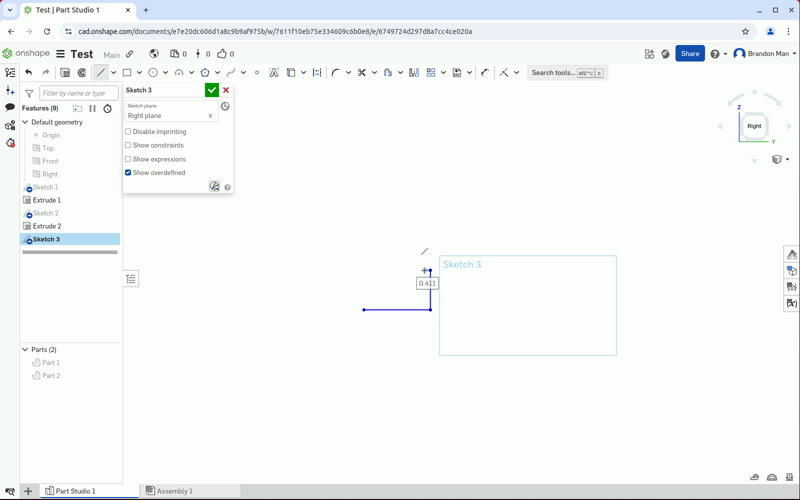
scroll(-6)
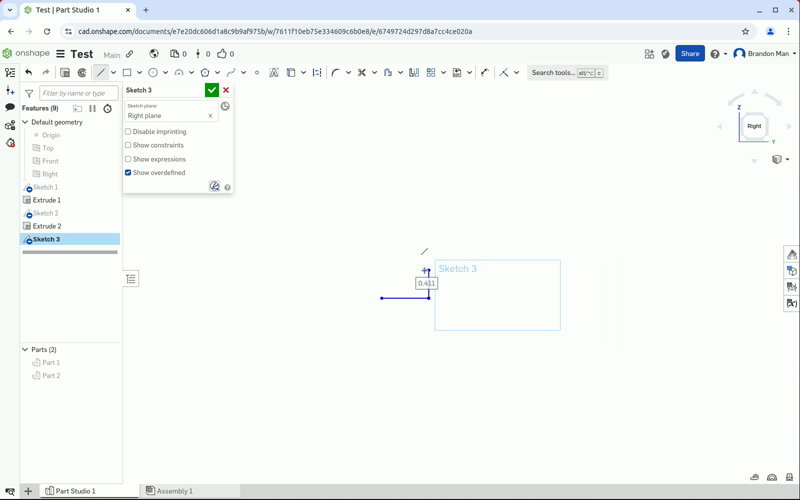
scroll(-6)
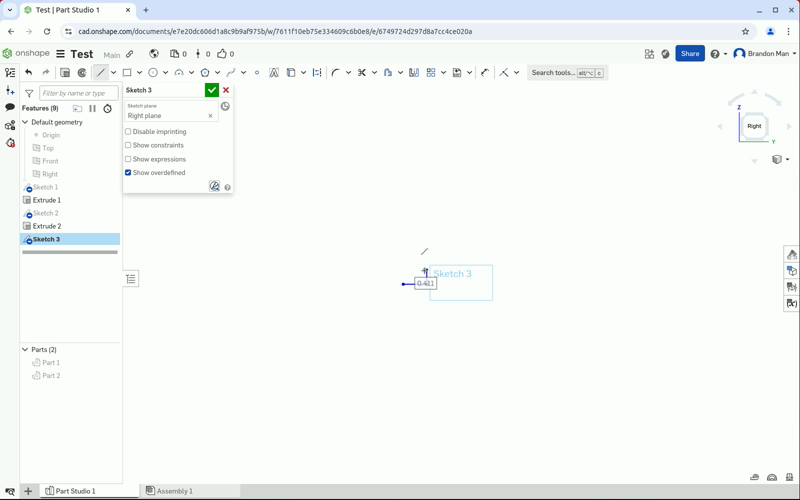
key_up(shift)
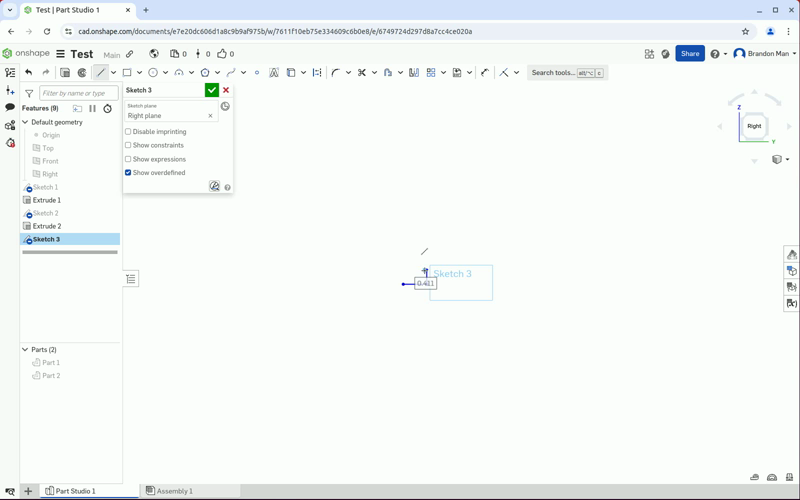
key_down(shift)
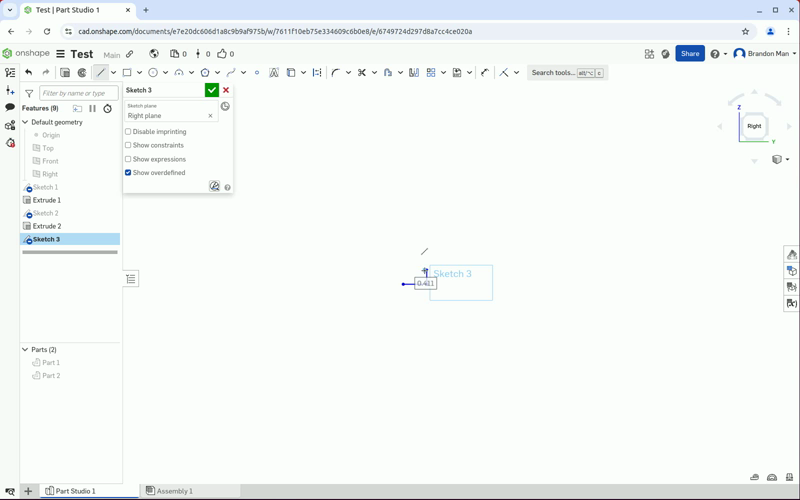
mouse_move(454, 270)
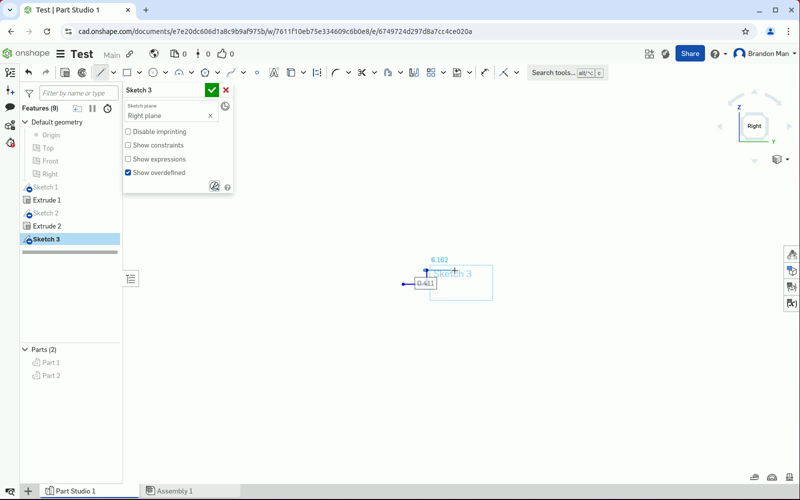
mouse_move(424, 282)
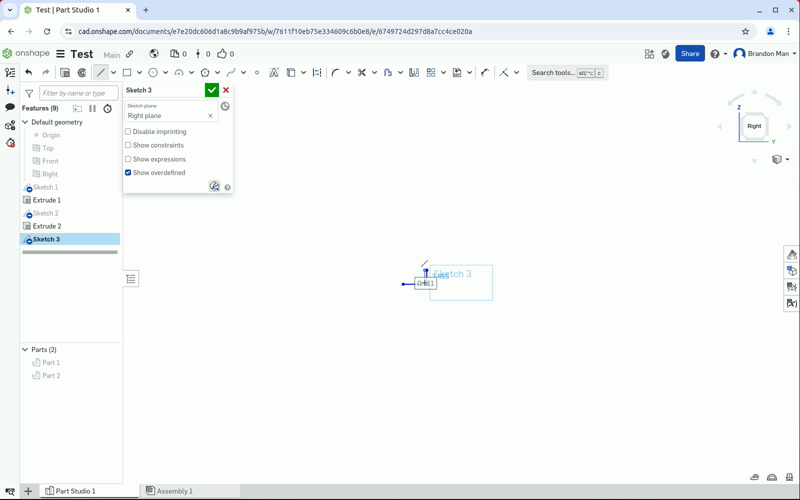
scroll(6)
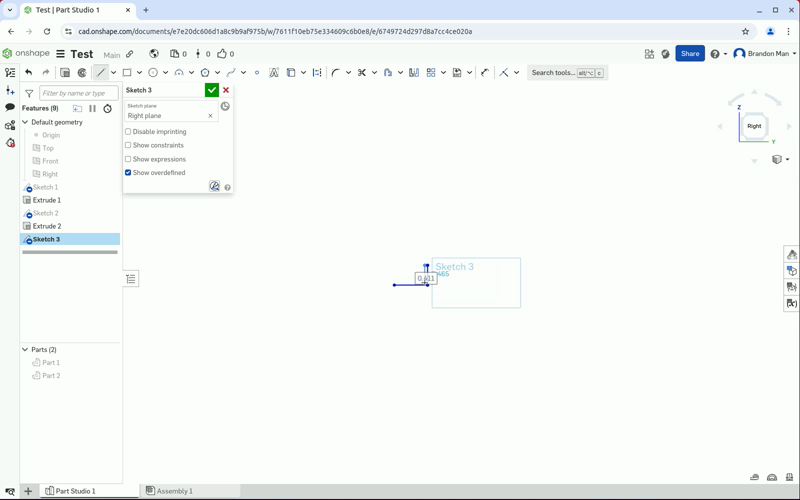
scroll(6)
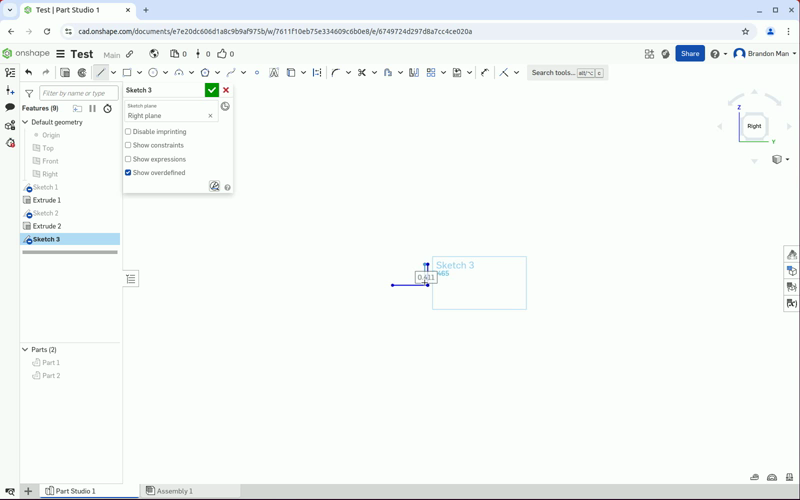
scroll(6)
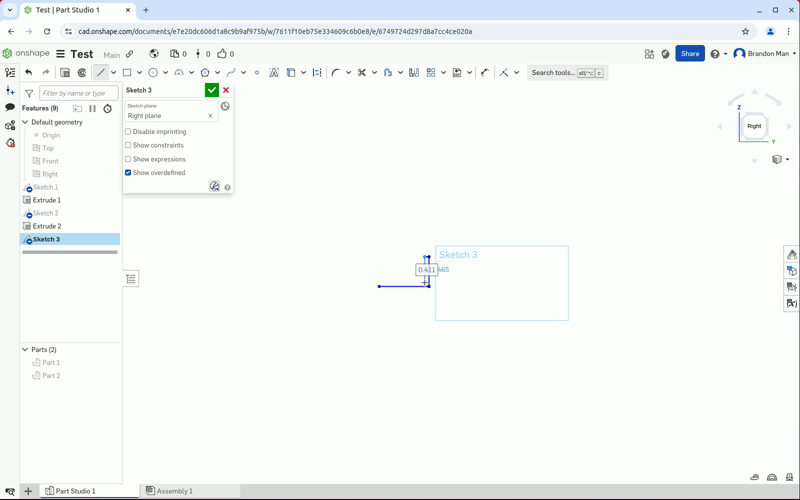
scroll(6)
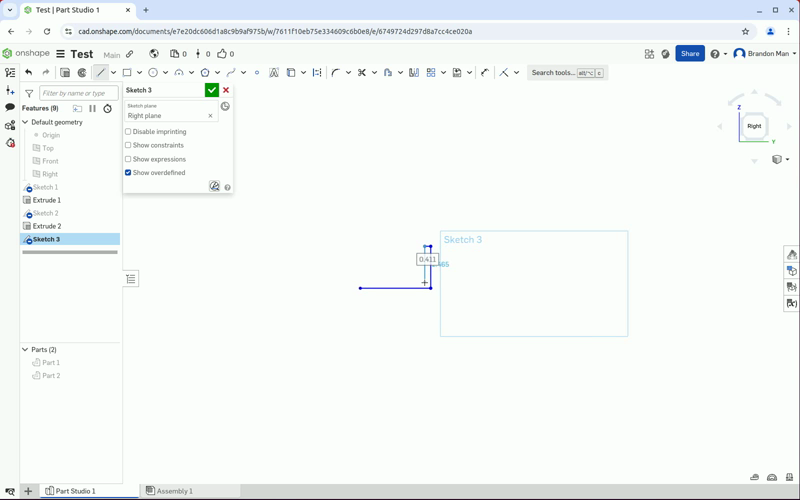
scroll(6)
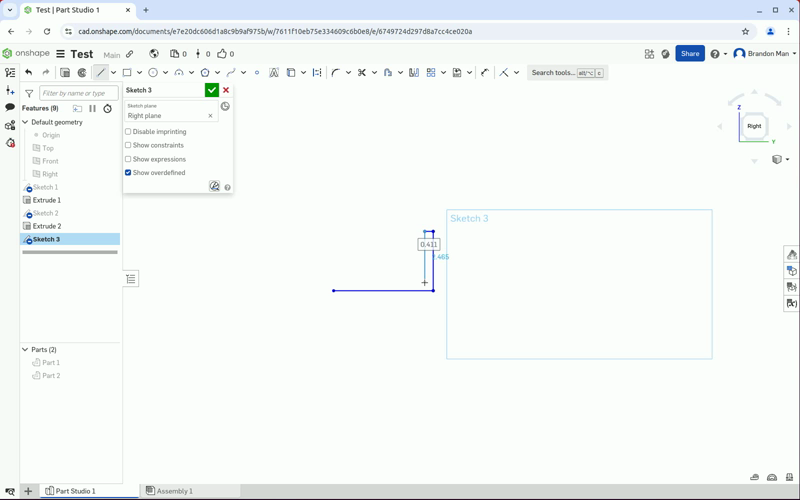
scroll(6)
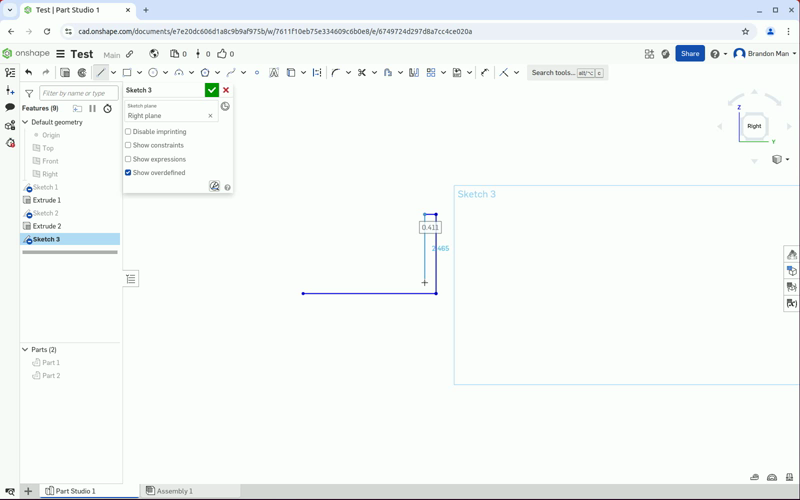
scroll(6)
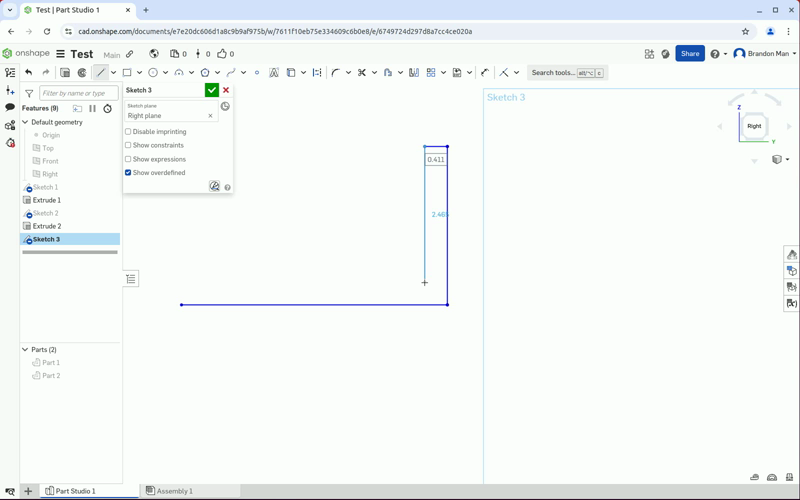
click(424, 282)
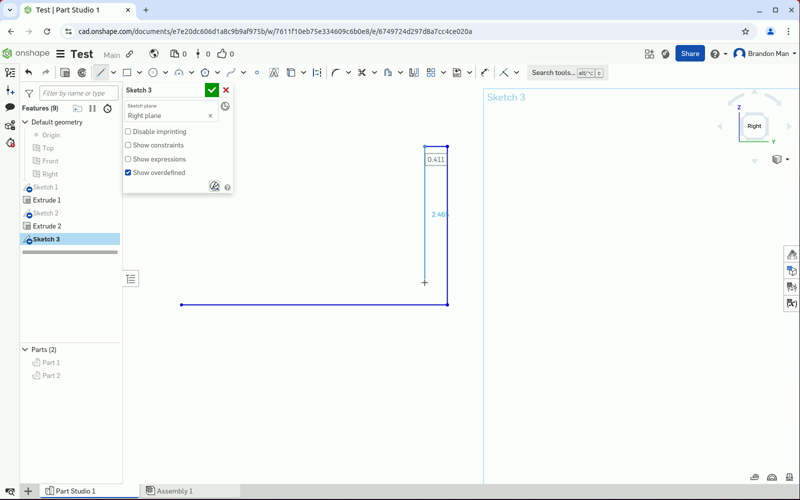
scroll(-6)
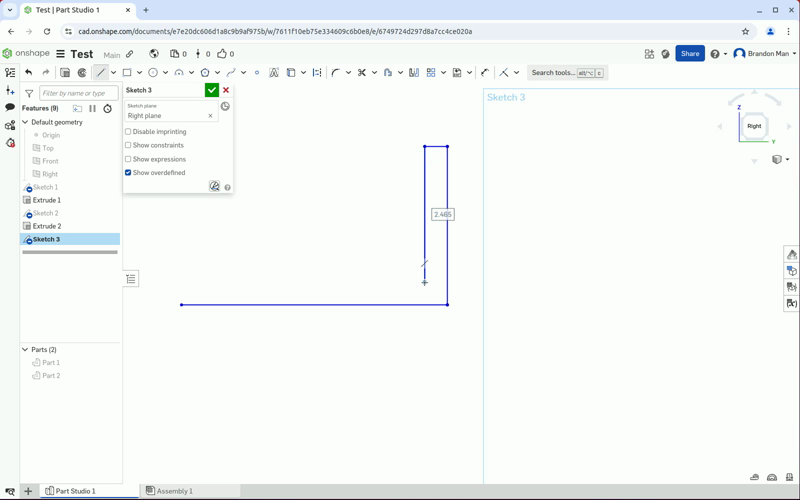
scroll(-6)
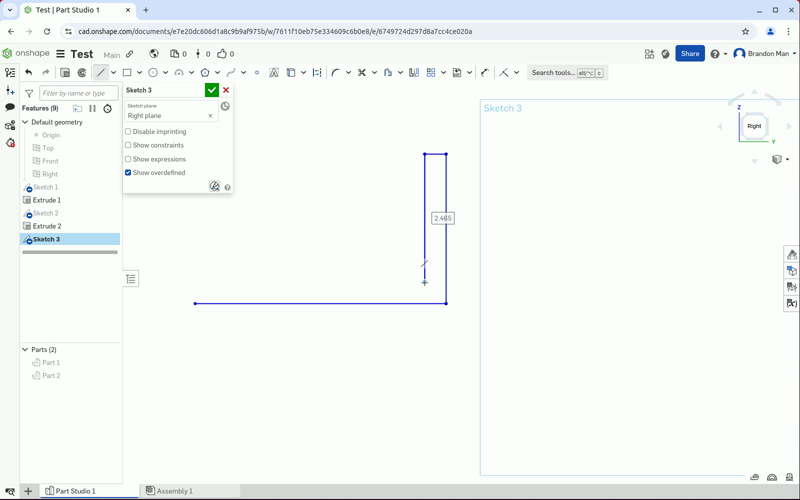
scroll(-6)
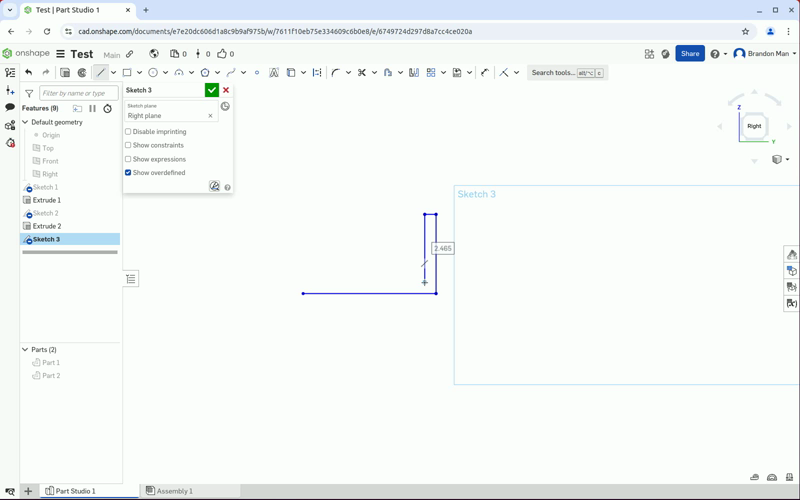
scroll(-6)
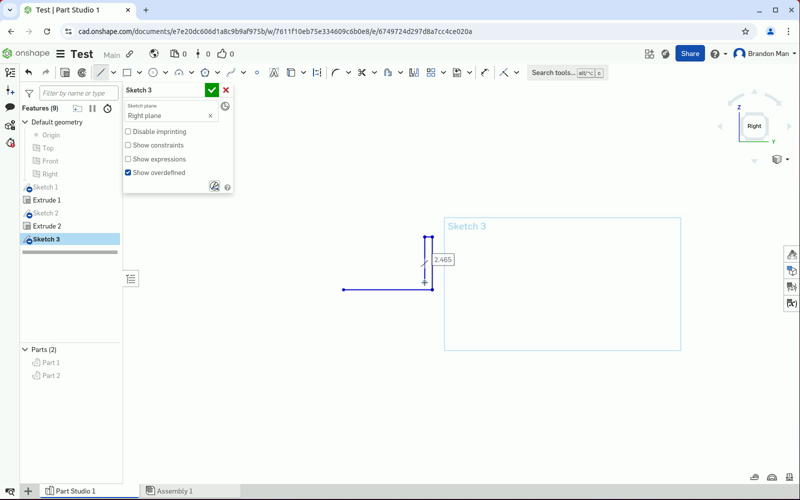
scroll(-6)
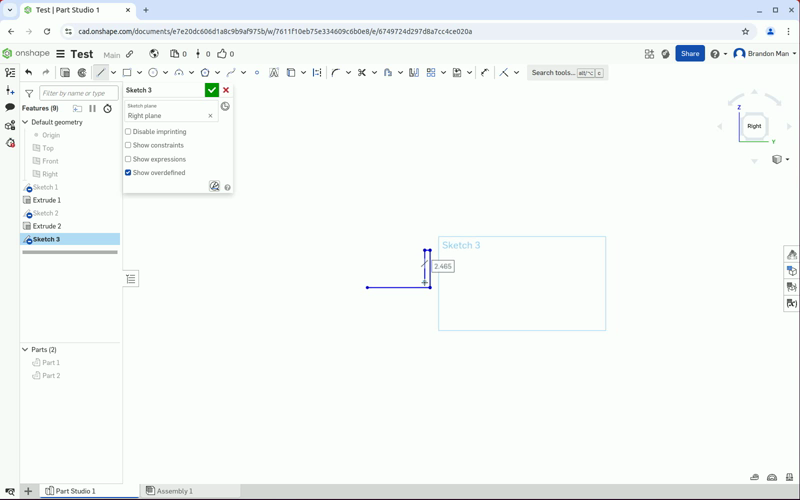
scroll(-6)
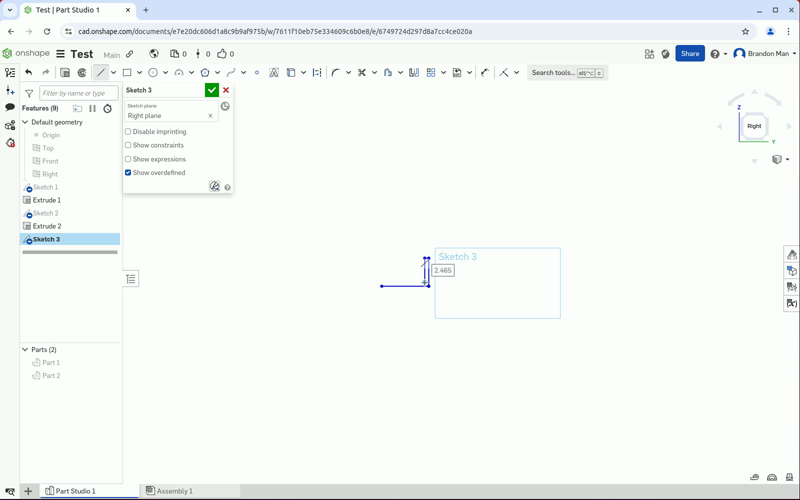
scroll(-6)
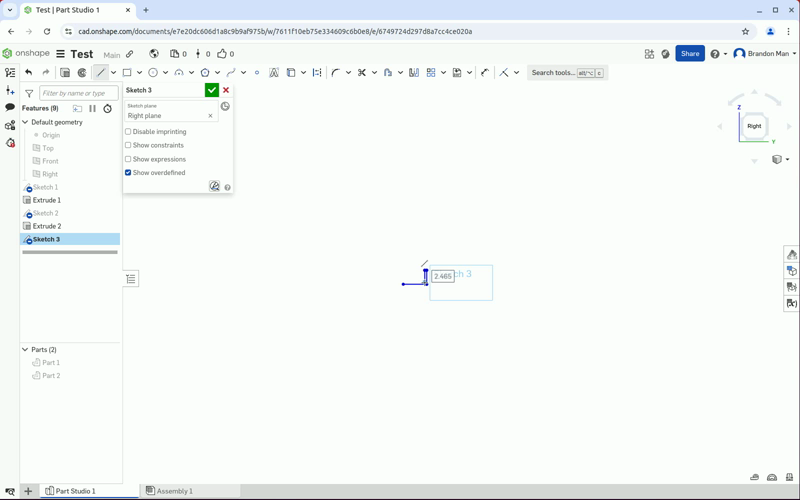
key_up(shift)
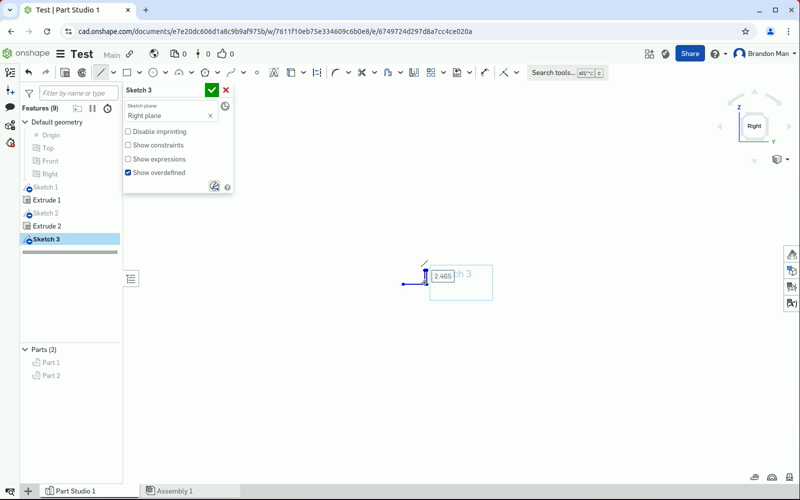
key_down(shift)
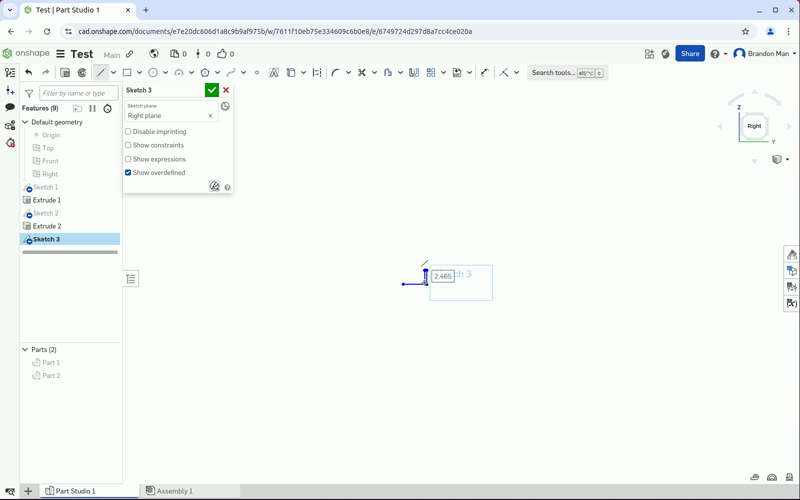
mouse_move(454, 282)
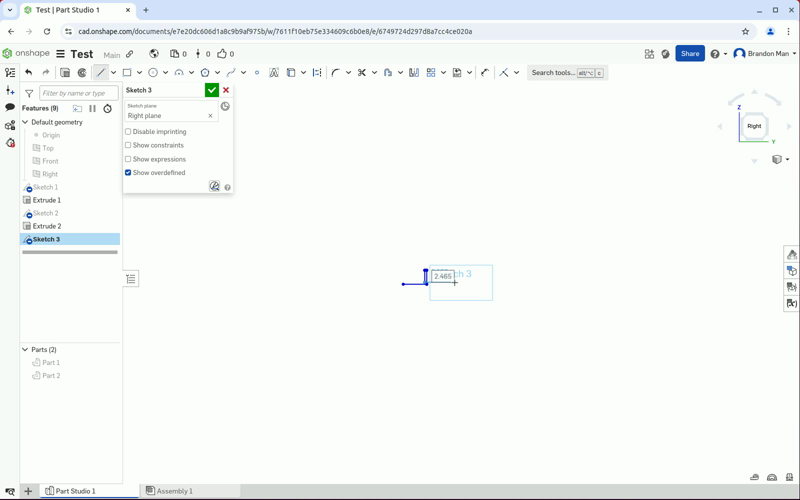
mouse_move(405, 282)
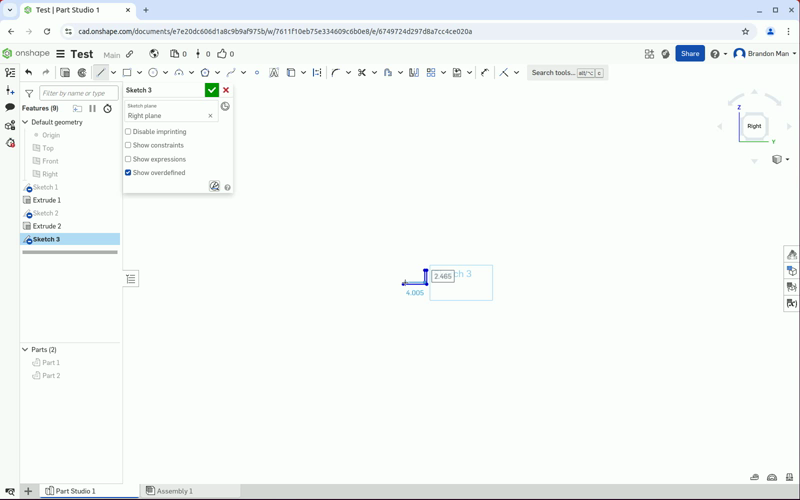
scroll(6)
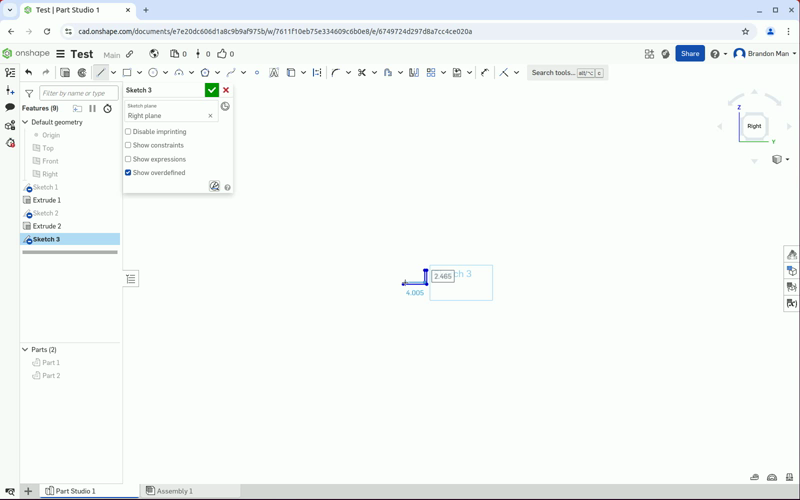
scroll(6)
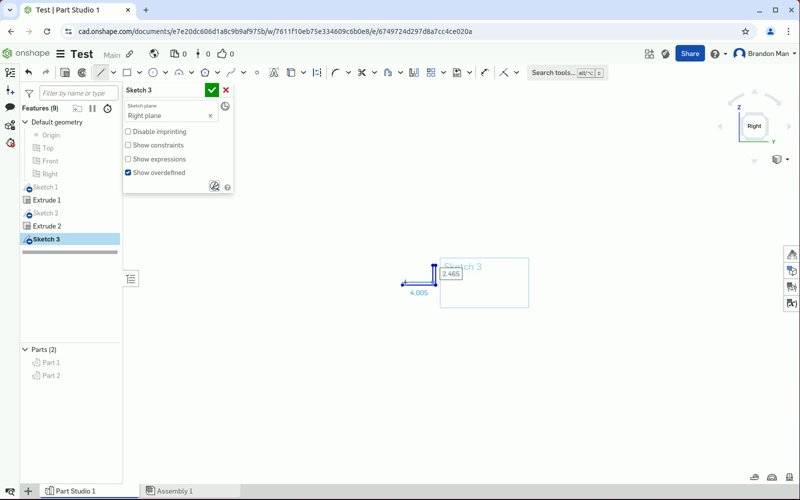
scroll(6)
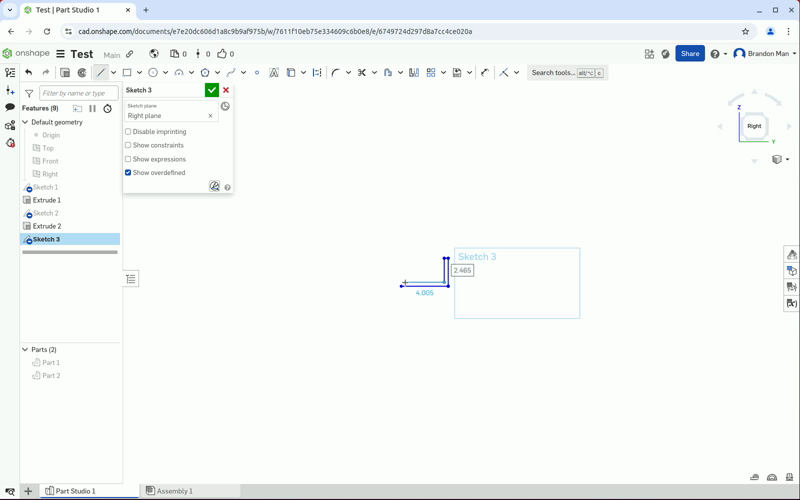
scroll(6)
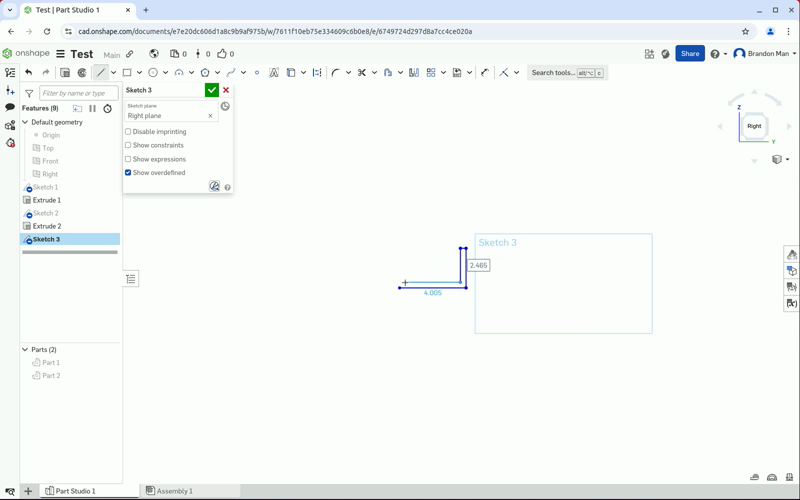
scroll(6)
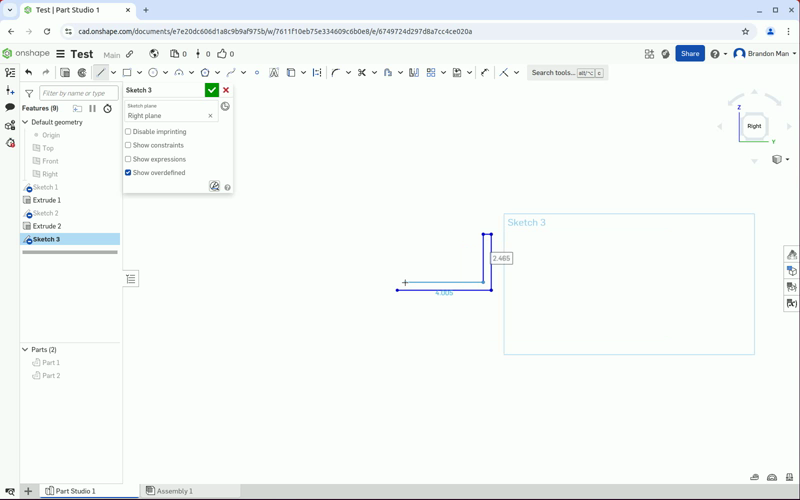
scroll(6)
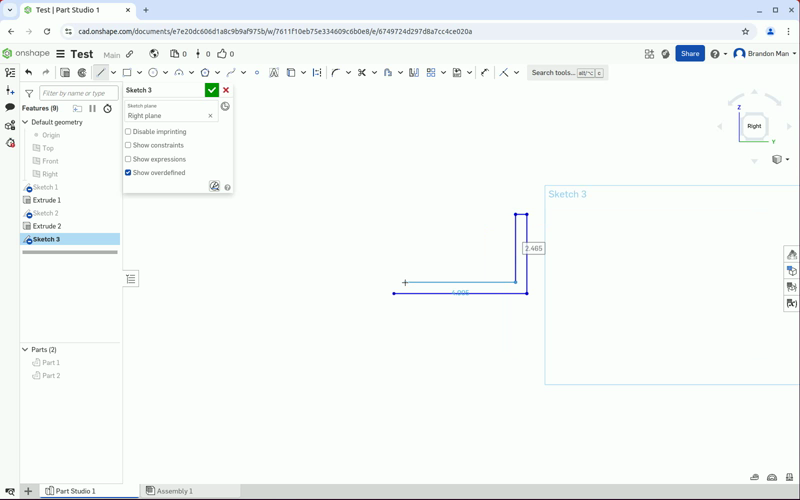
scroll(6)
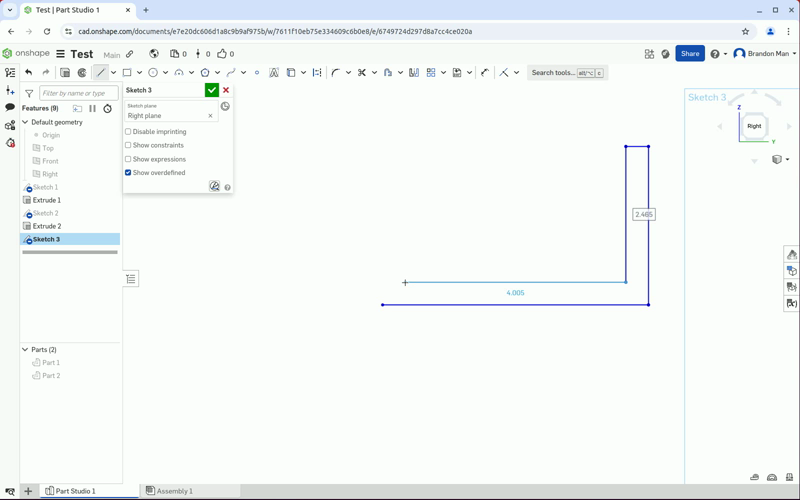
click(405, 282)
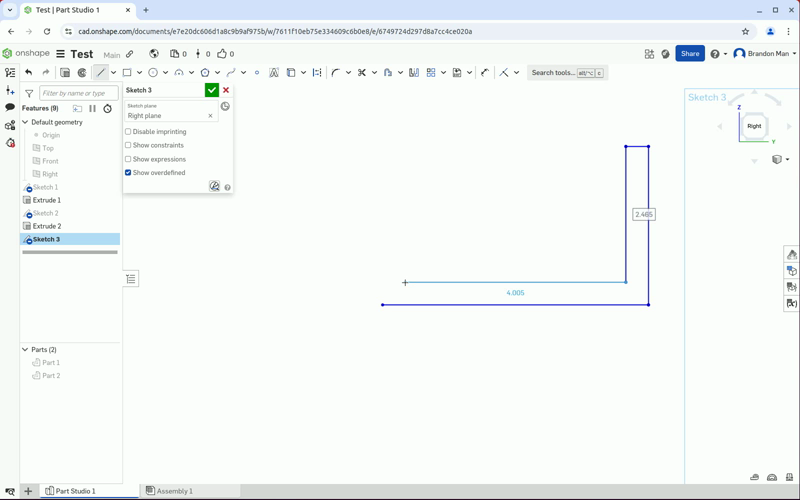
scroll(-6)
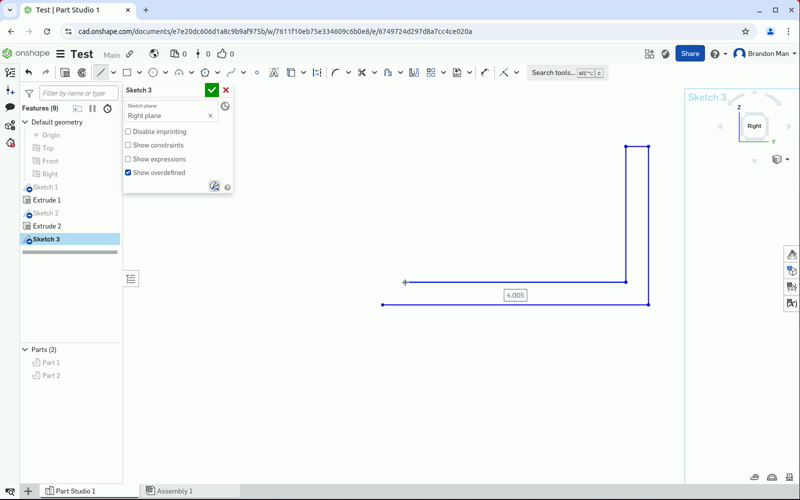
scroll(-6)
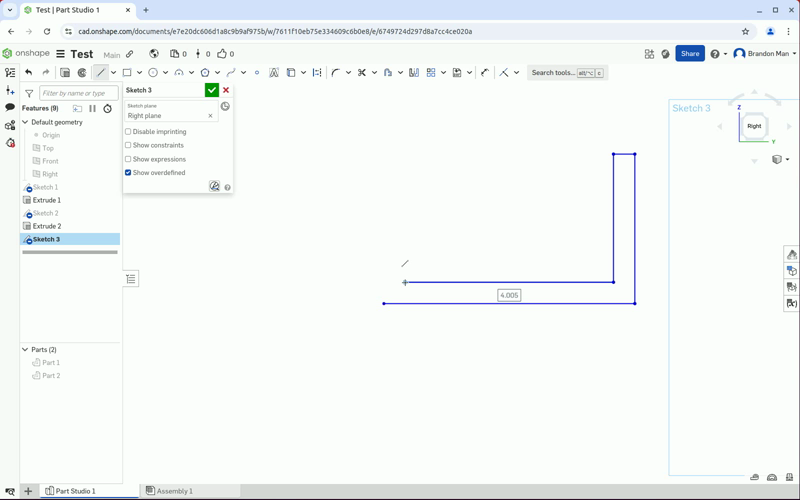
scroll(-6)
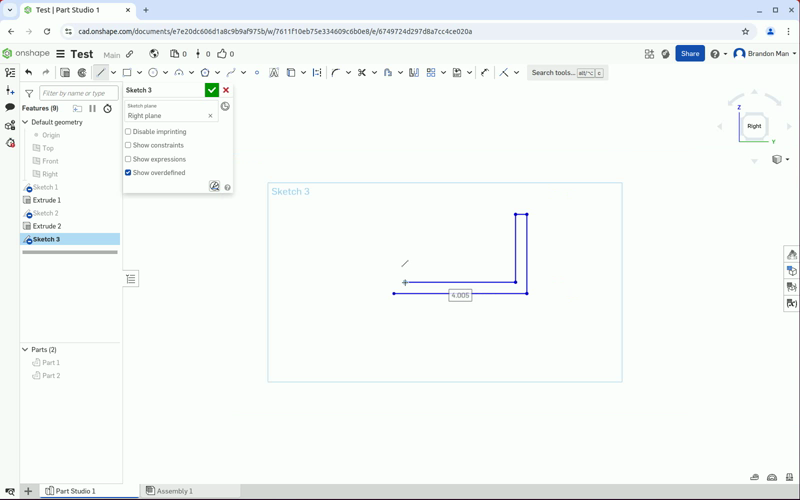
scroll(-6)
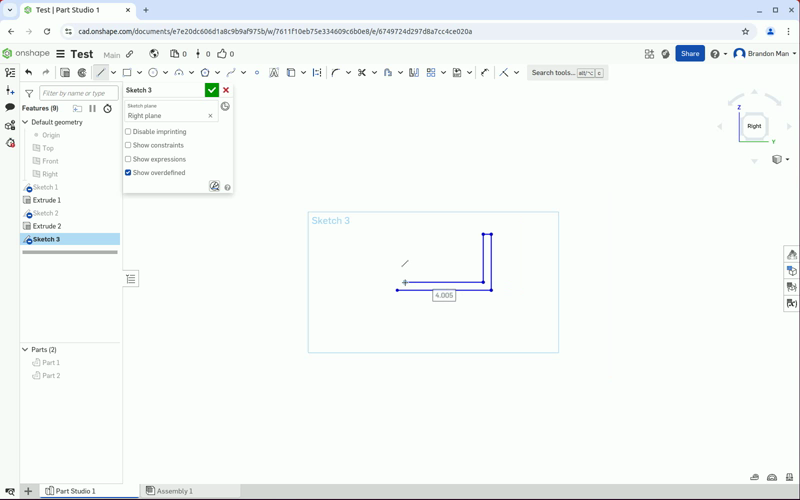
scroll(-6)
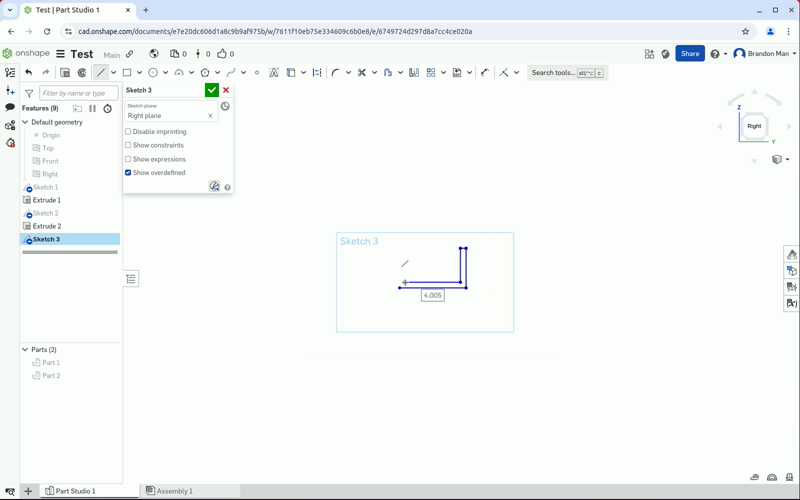
scroll(-6)
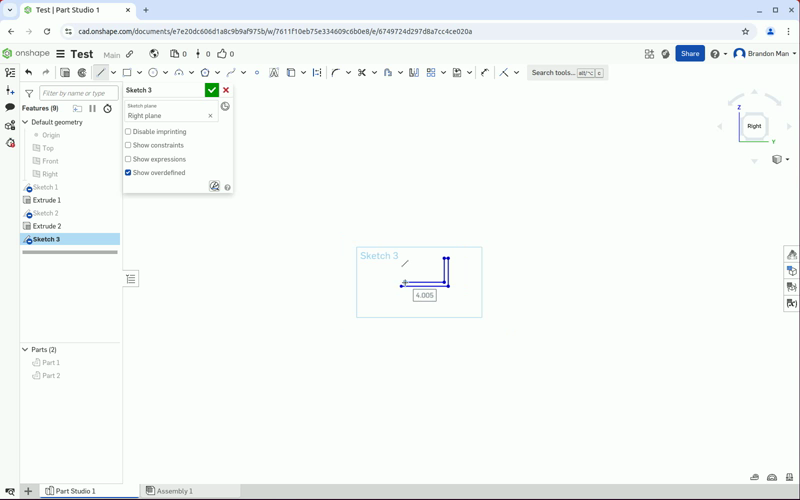
scroll(-6)
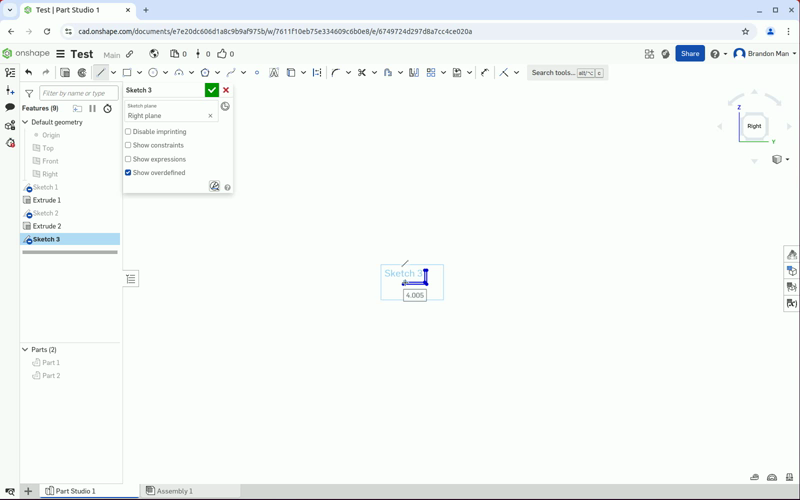
key_up(shift)
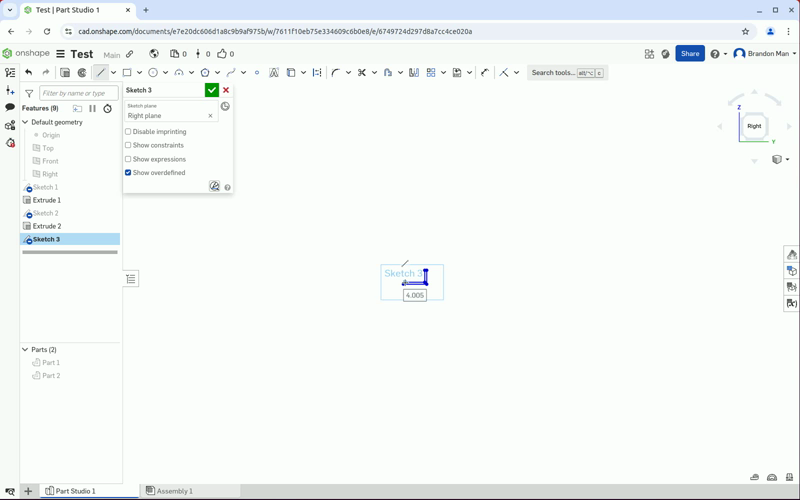
mouse_move(435, 282)
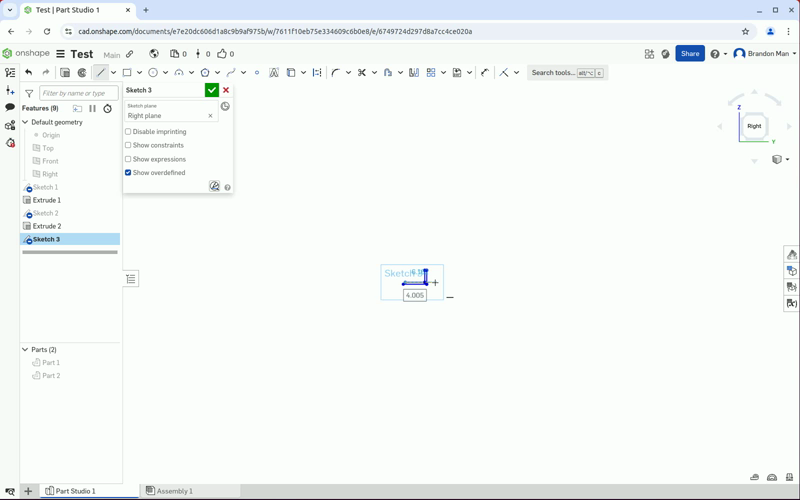
key_down(shift)
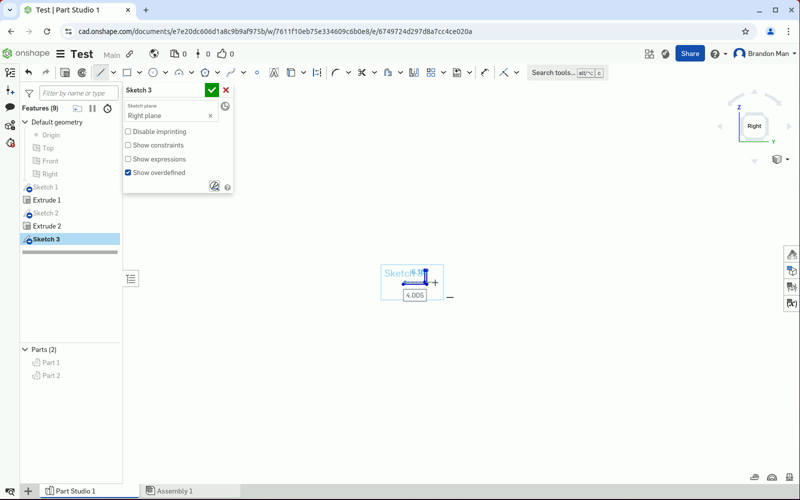
mouse_move(403, 284)
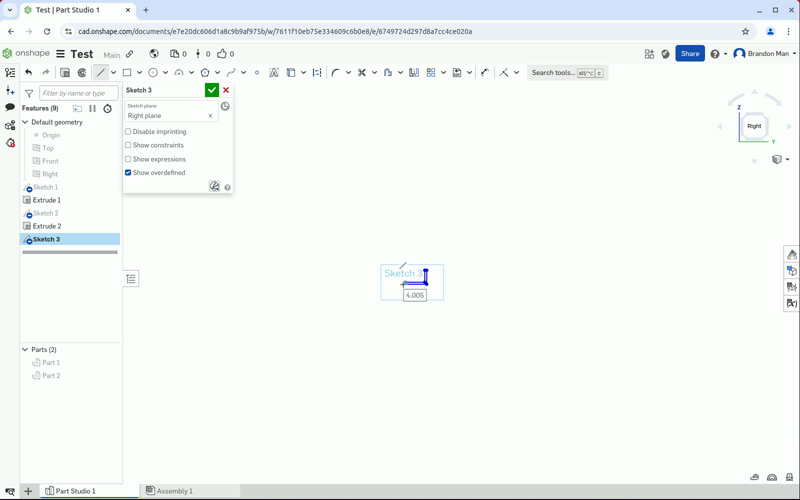
scroll(6)
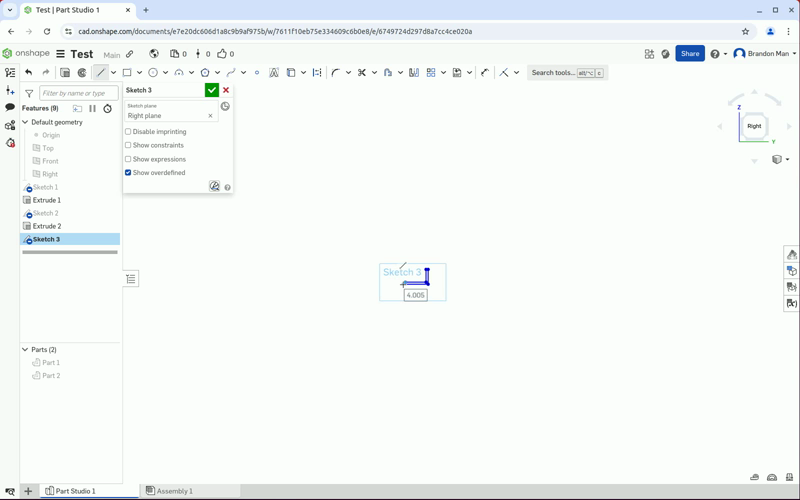
scroll(6)
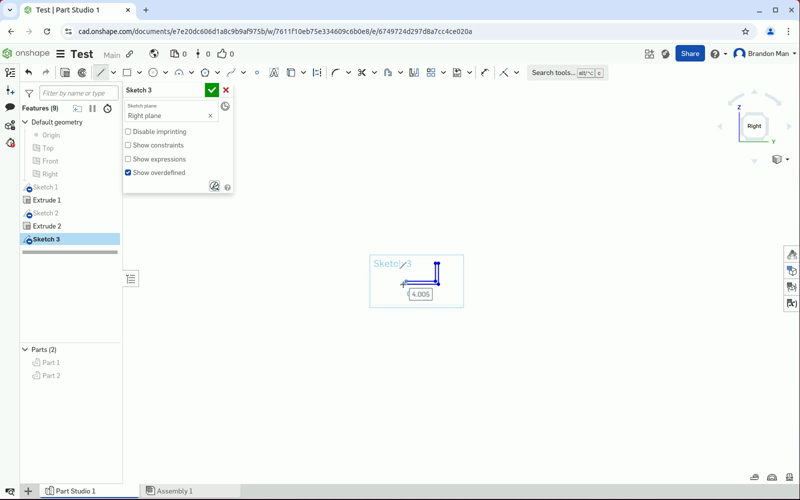
scroll(6)
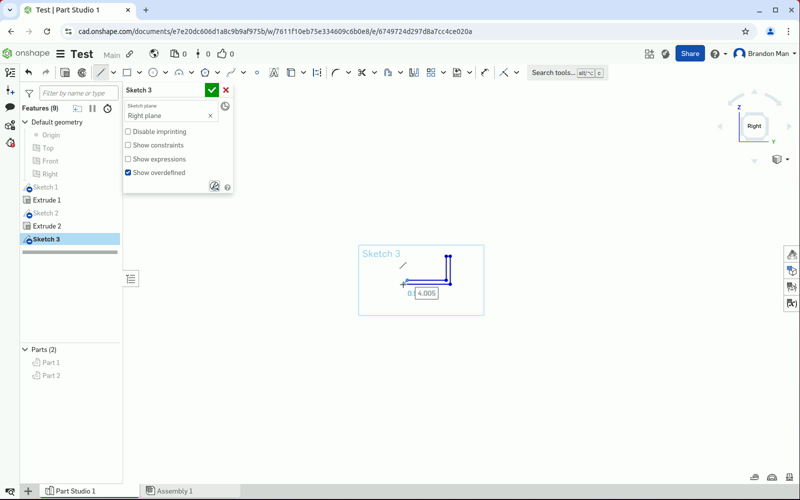
scroll(6)
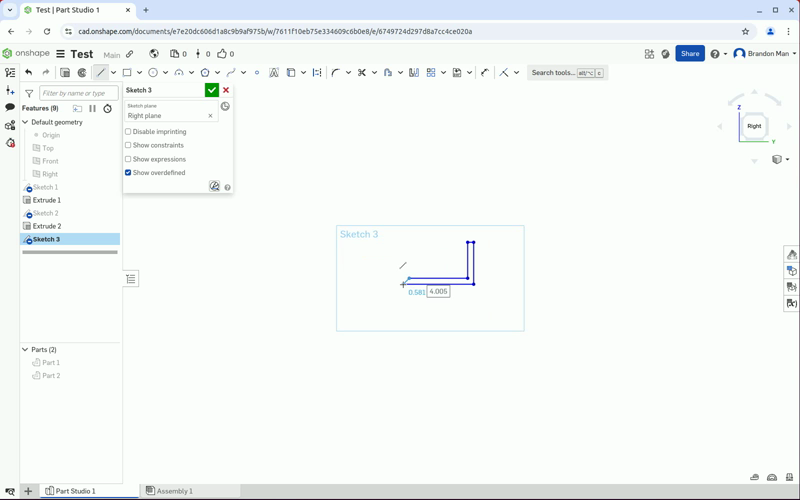
scroll(6)
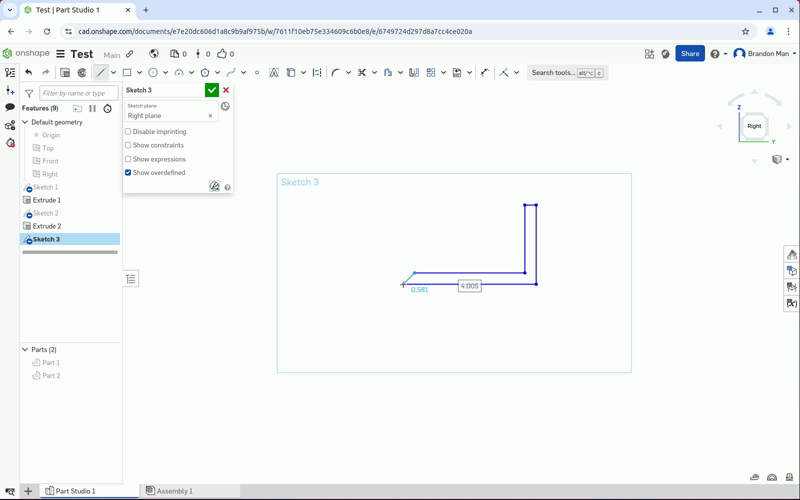
scroll(6)
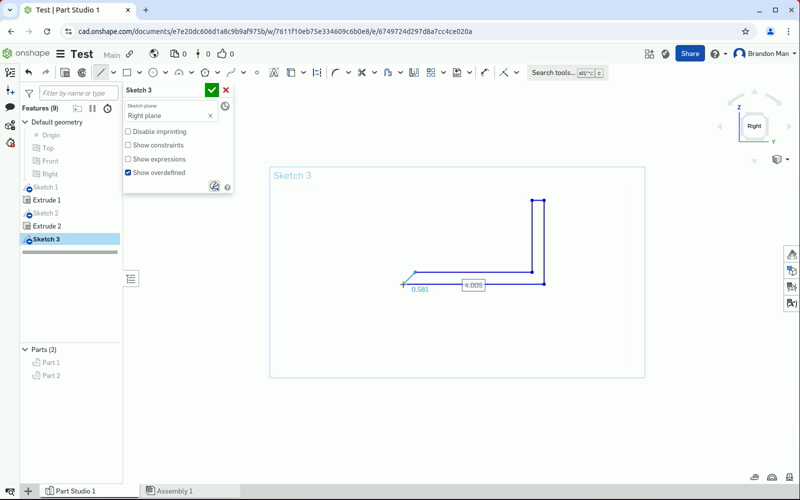
scroll(6)
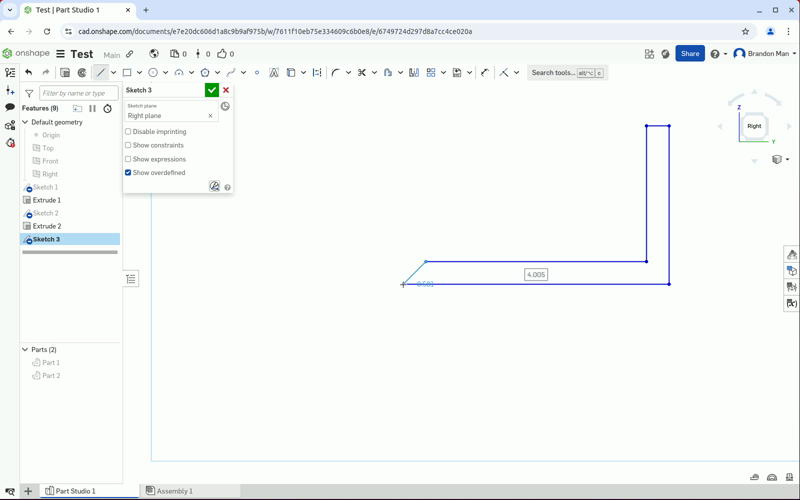
key_up(shift)
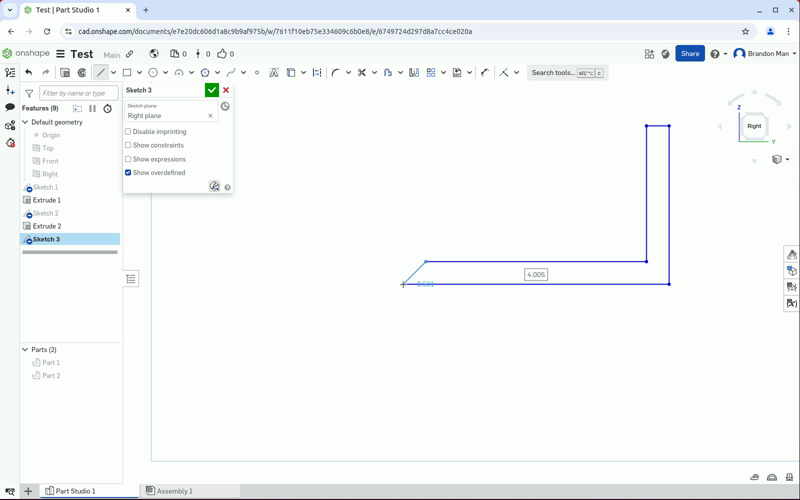
click(403, 284)
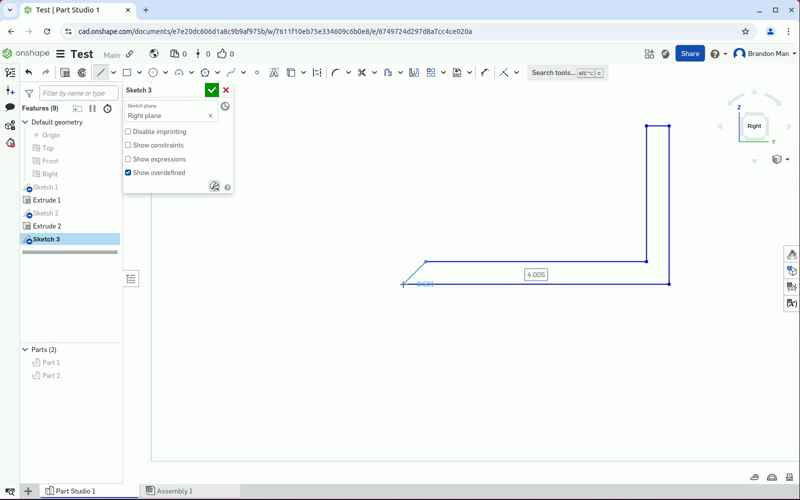
scroll(-6)
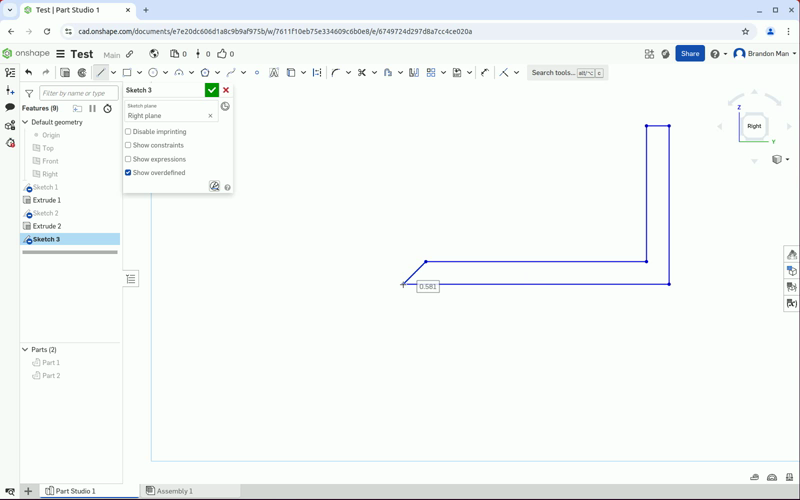
scroll(-6)
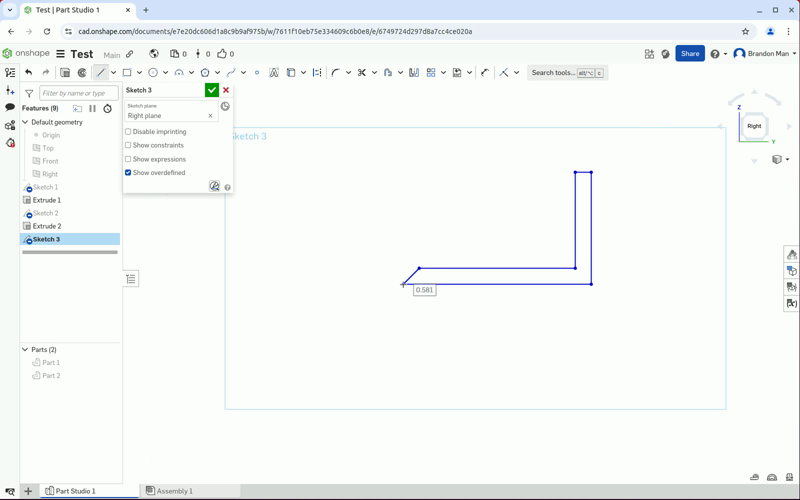
scroll(-6)
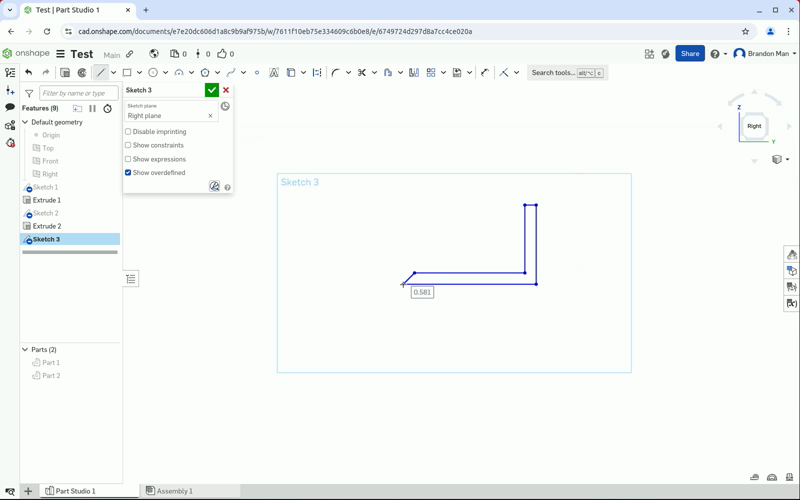
scroll(-6)
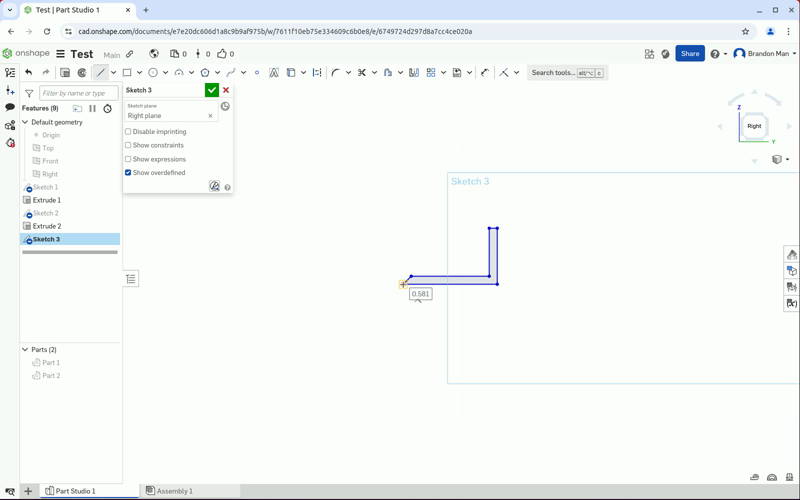
scroll(-6)
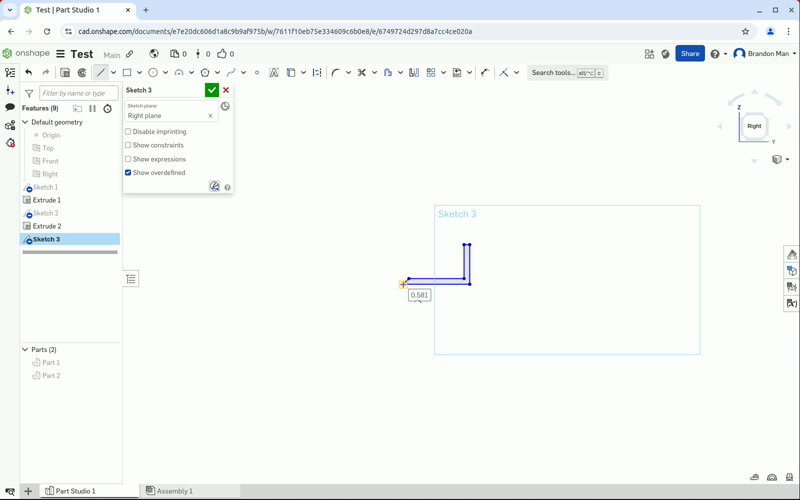
scroll(-6)
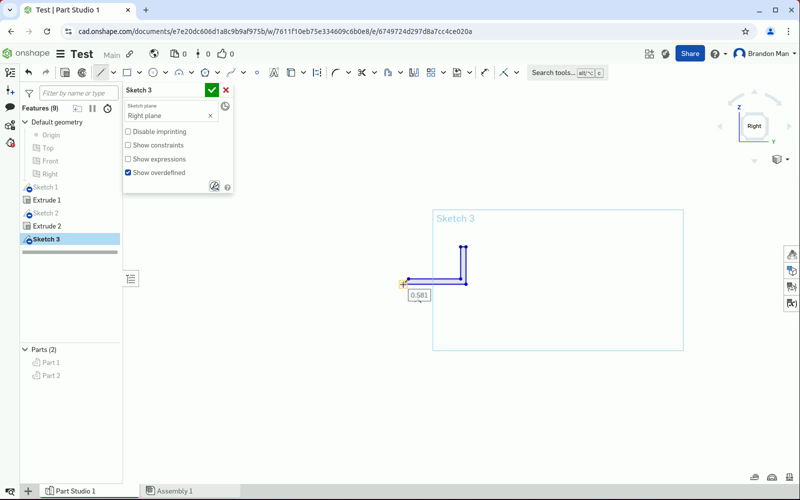
scroll(-6)
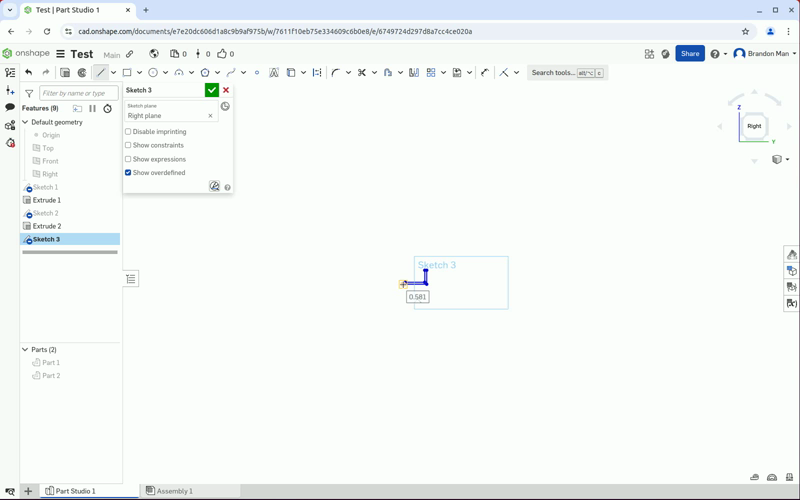
key(esc)
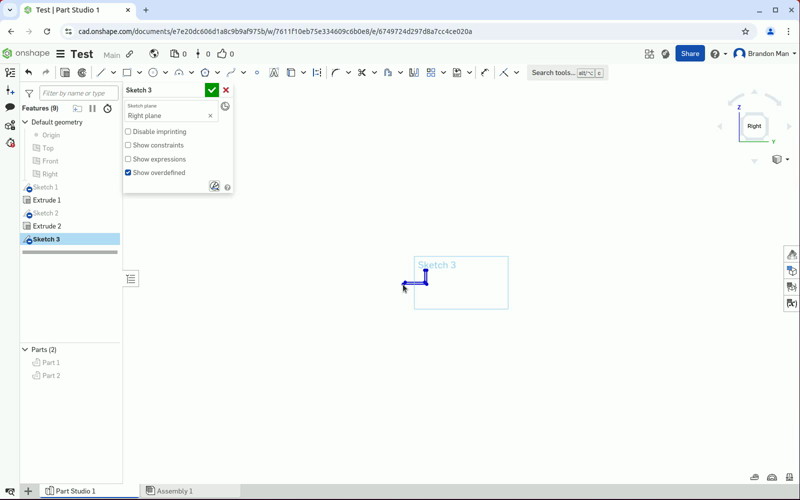
mouse_move(411, 282)
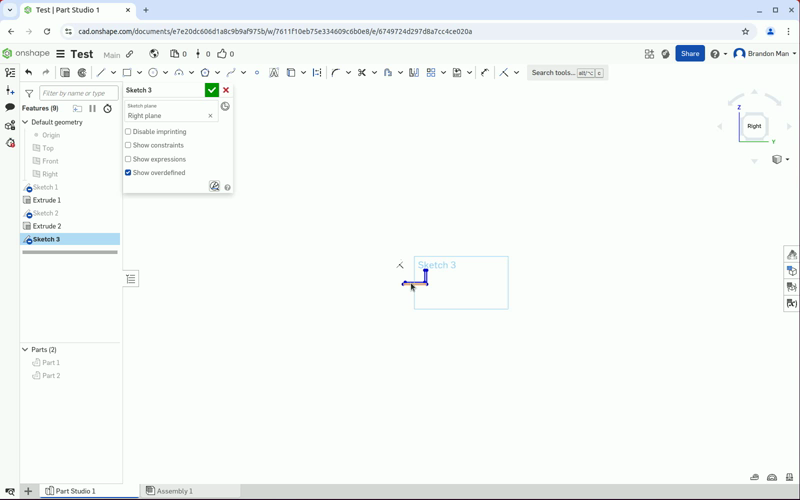
scroll(6)
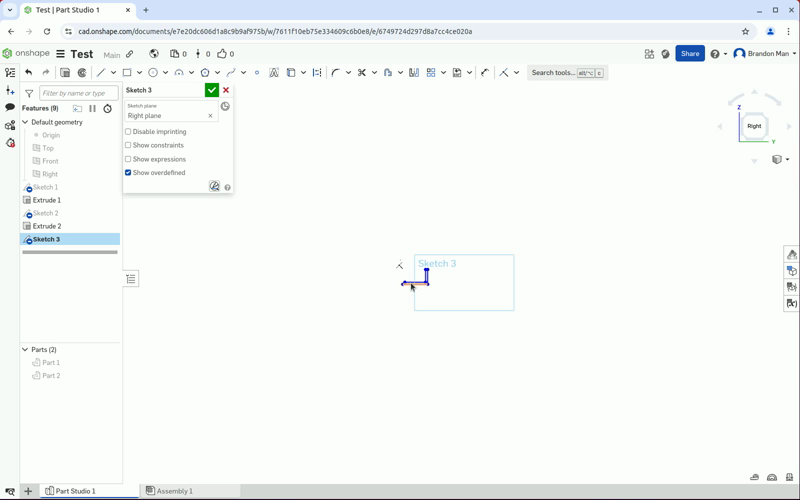
scroll(6)
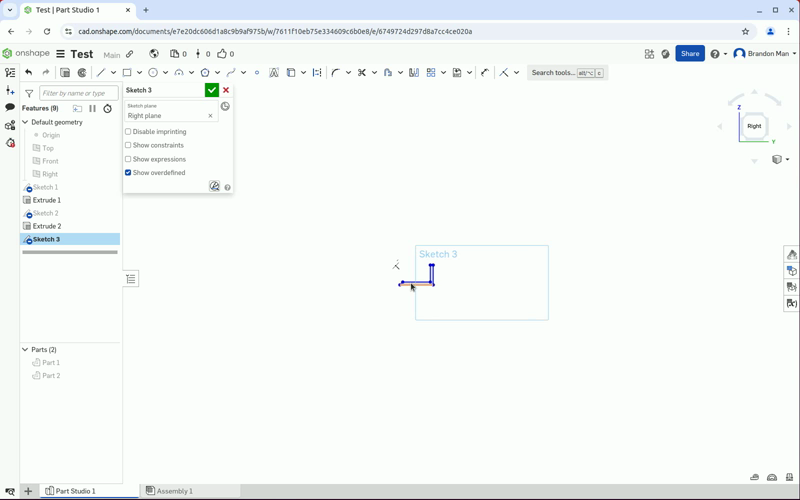
scroll(6)
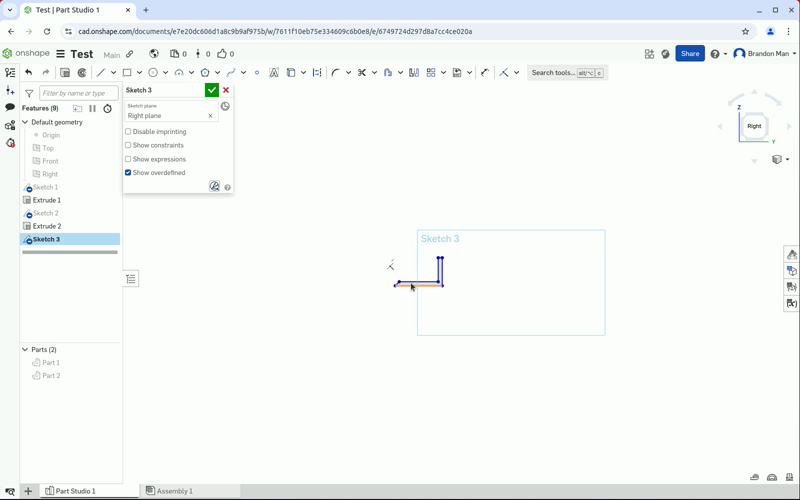
scroll(6)
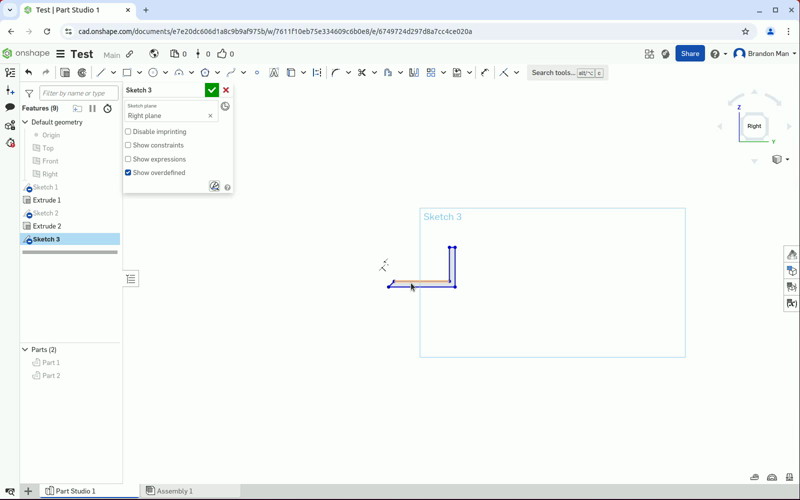
scroll(6)
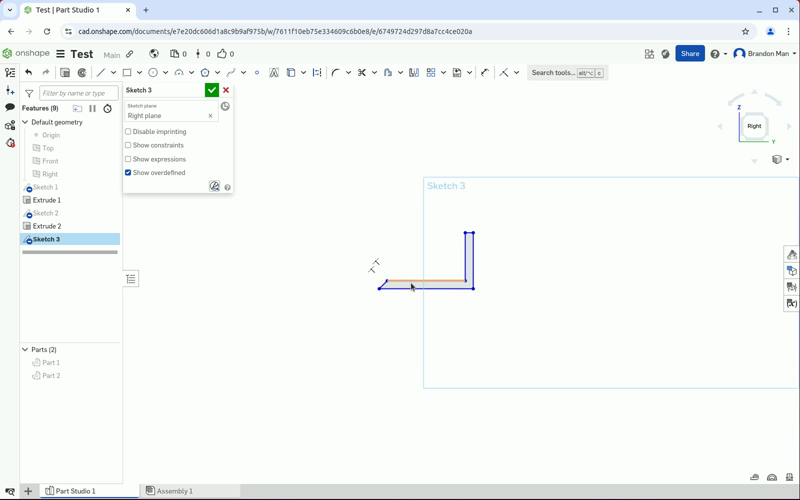
scroll(6)
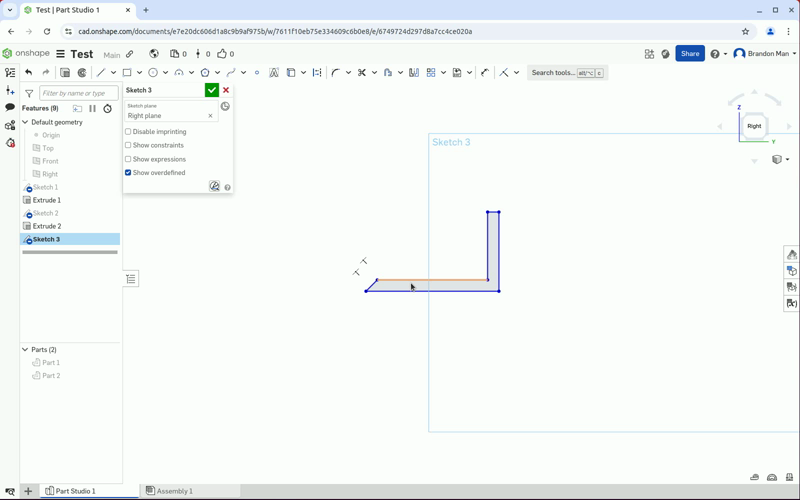
scroll(6)
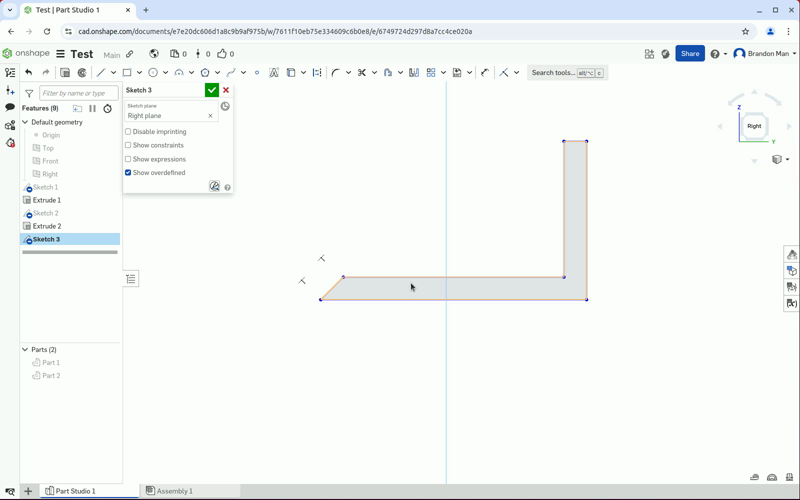
click(411, 282)
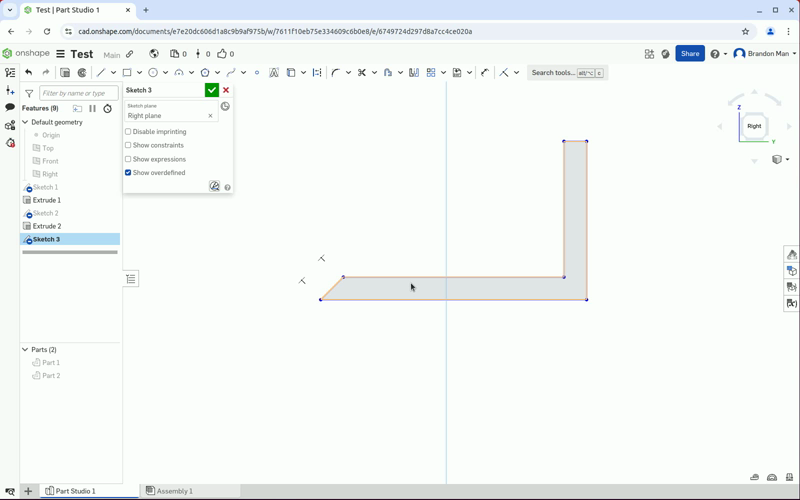
scroll(-6)
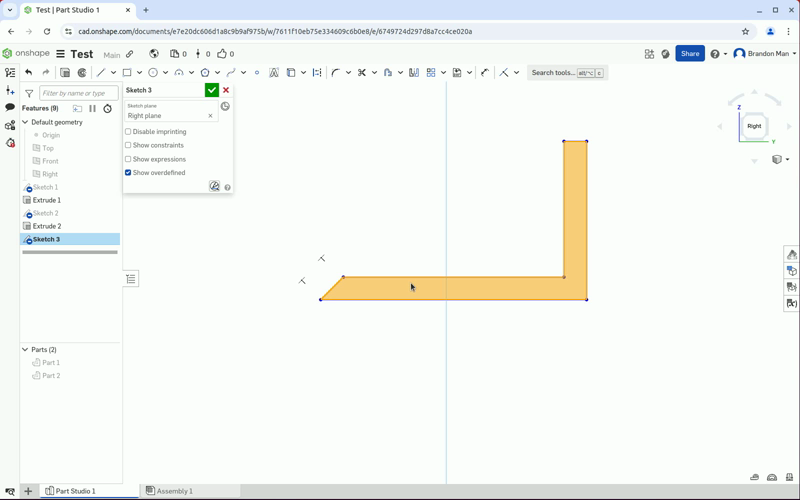
scroll(-6)
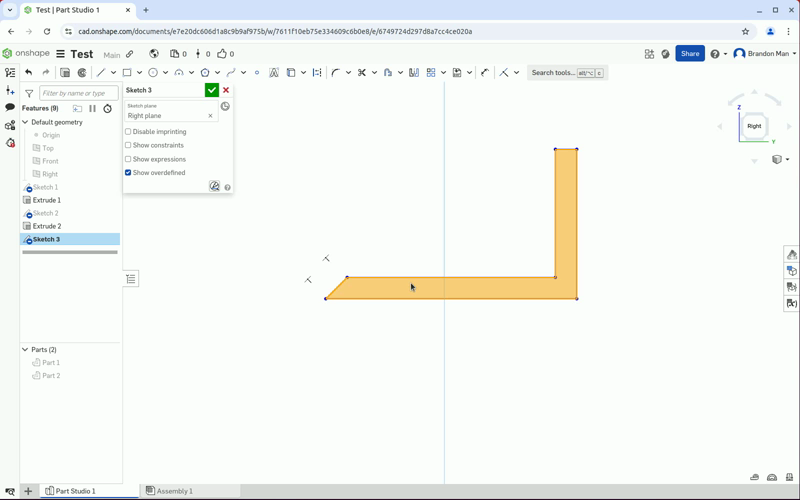
scroll(-6)
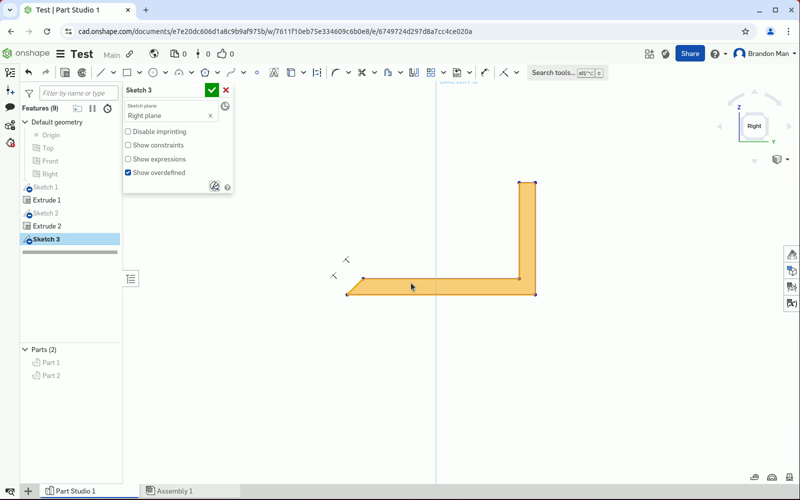
scroll(-6)
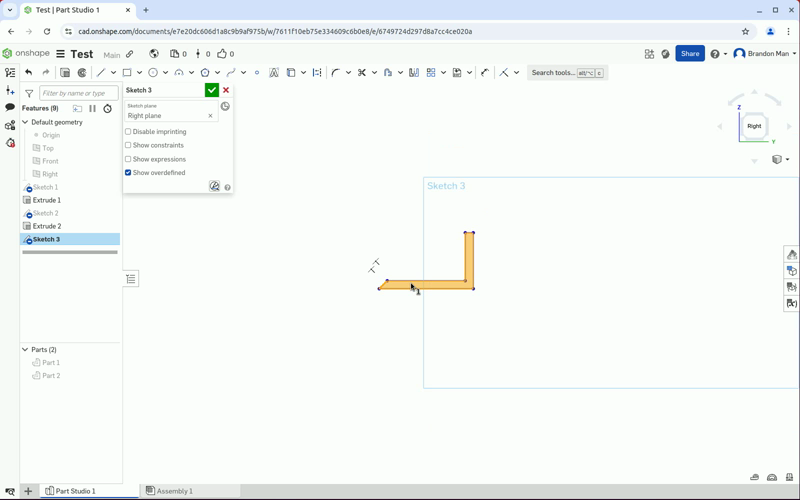
scroll(-6)
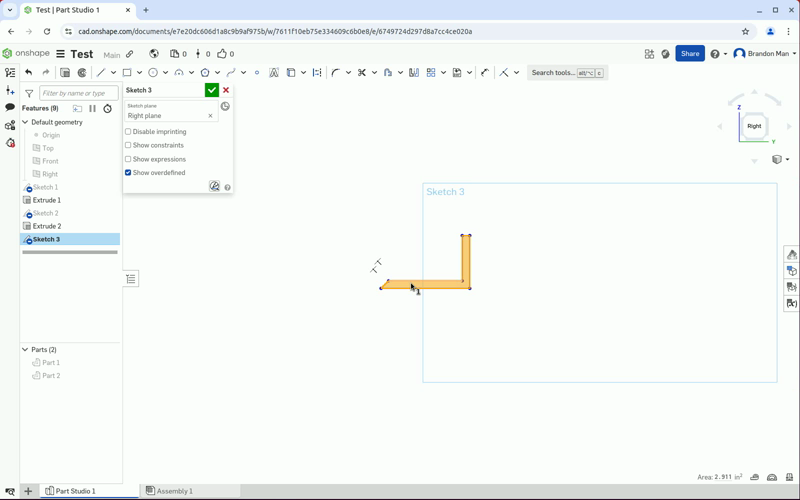
scroll(-6)
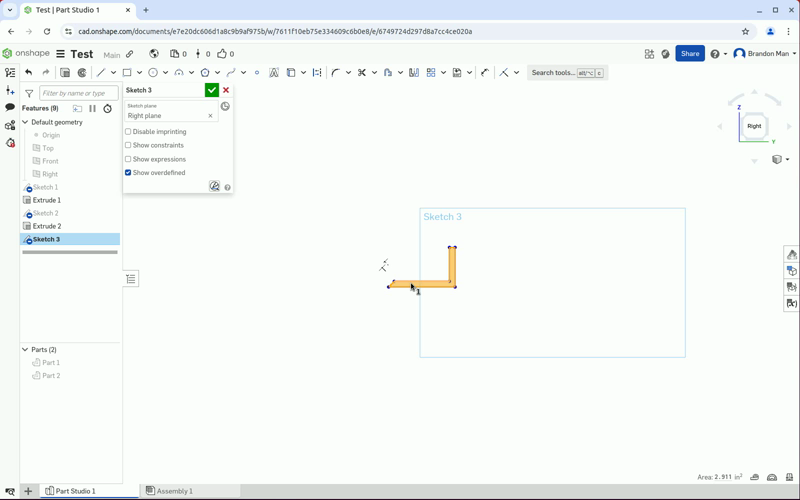
scroll(-6)
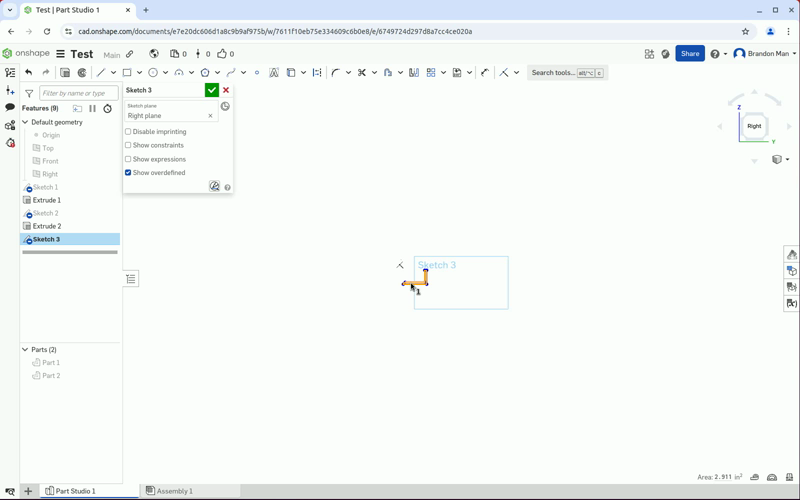
mouse_move(73, 352)
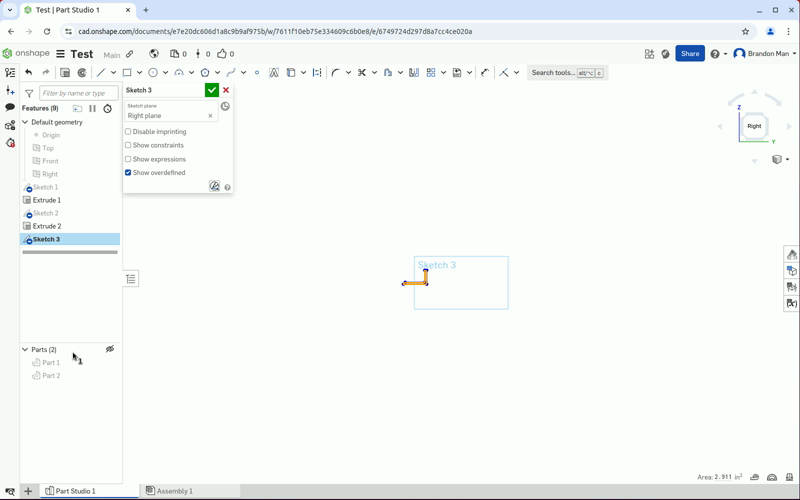
key(shift+y)
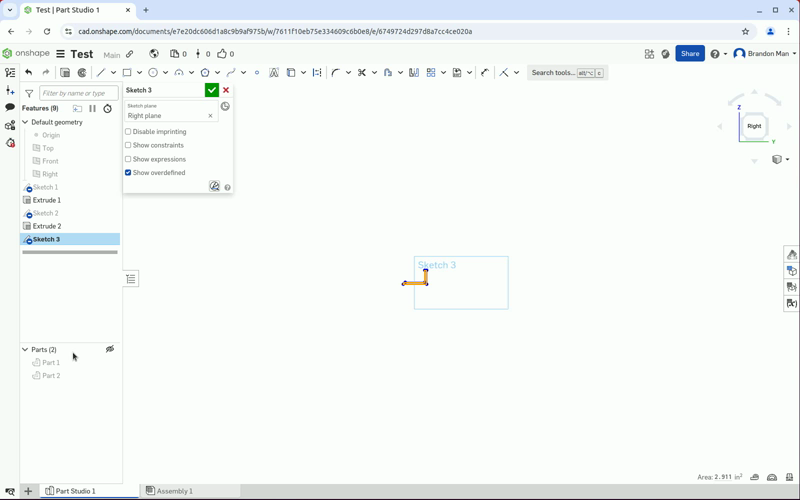
key(shift+e)
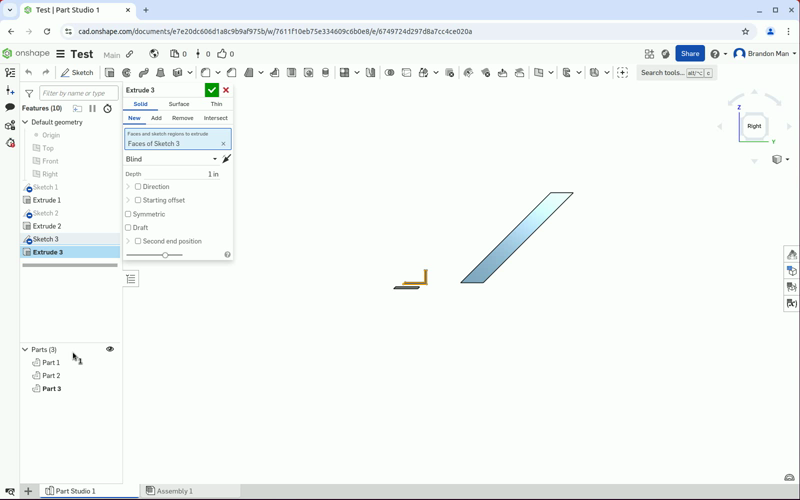
mouse_move(143, 106)
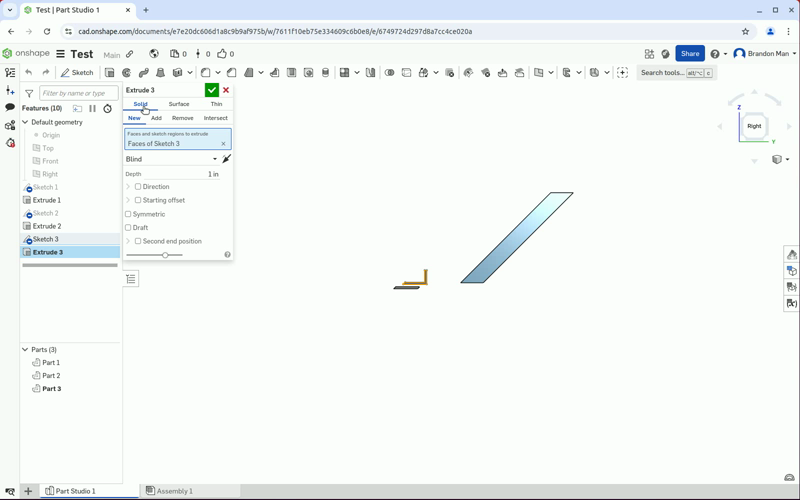
click(143, 106)
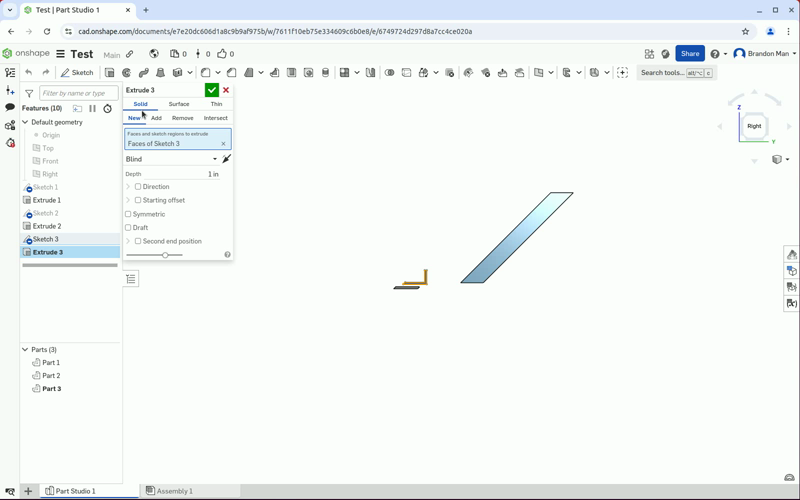
mouse_move(137, 120)
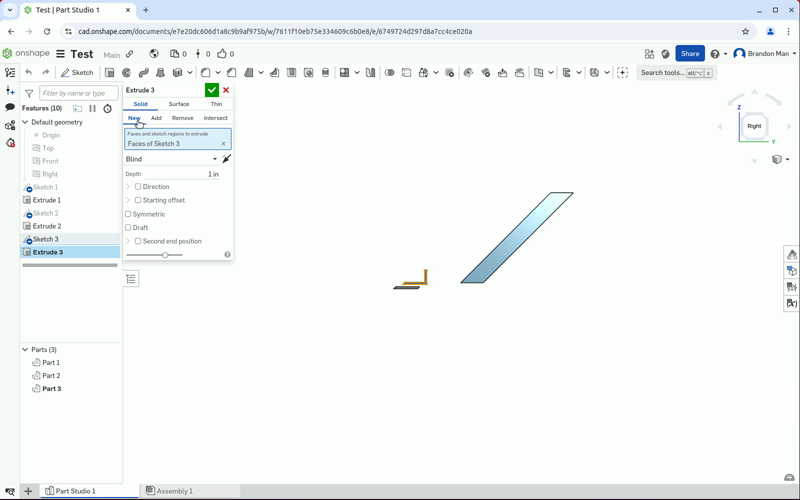
click(137, 120)
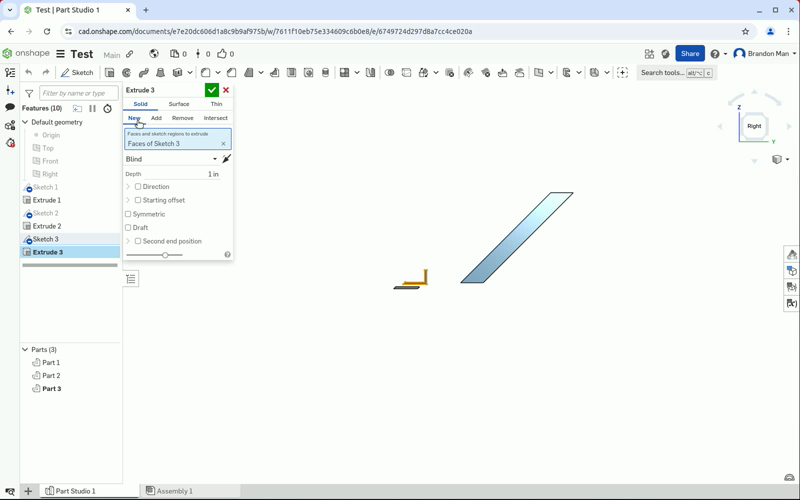
key(tab, 4)
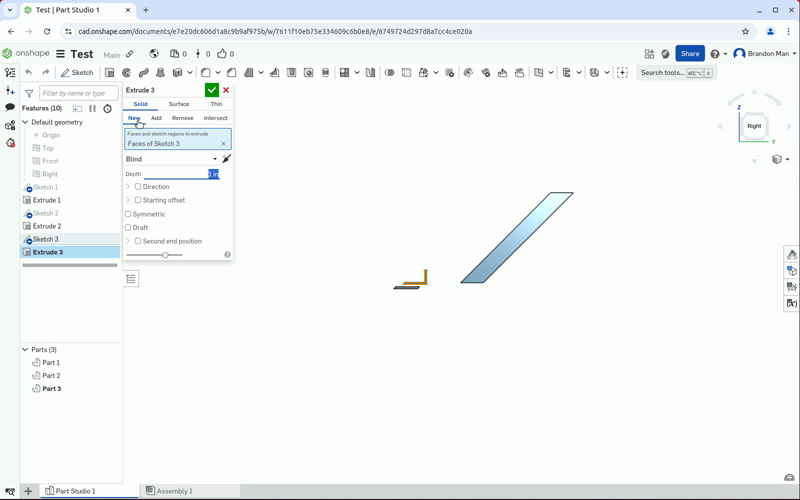
text(13.961)
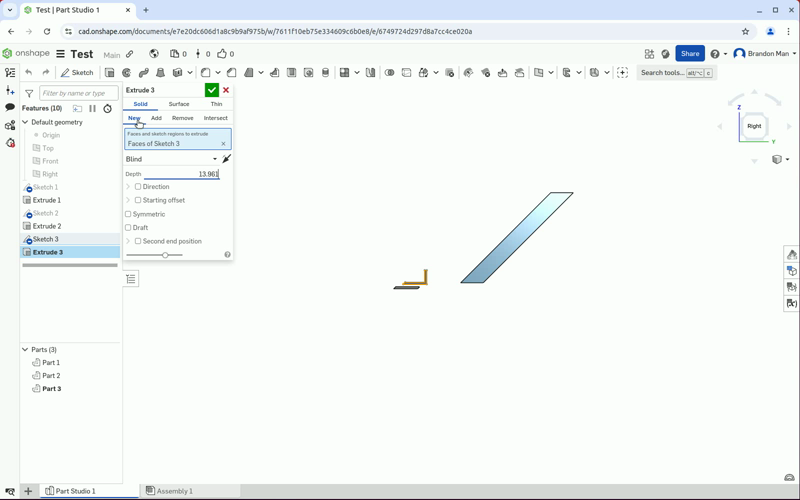
key(enter)
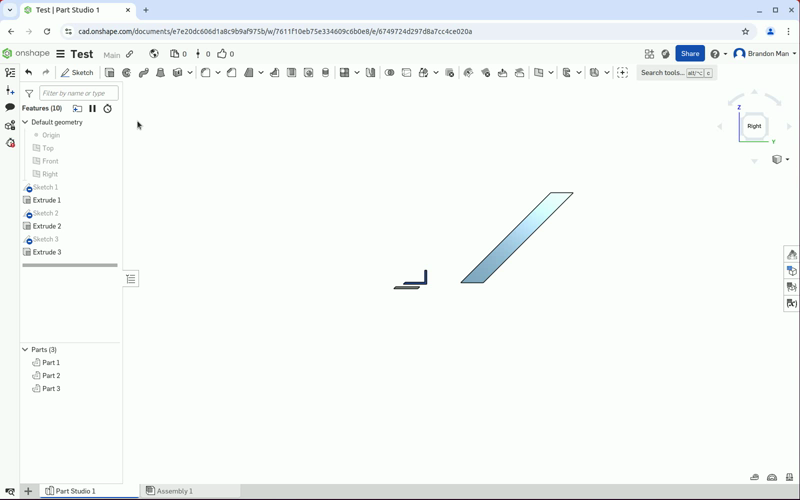
key(shift+h)
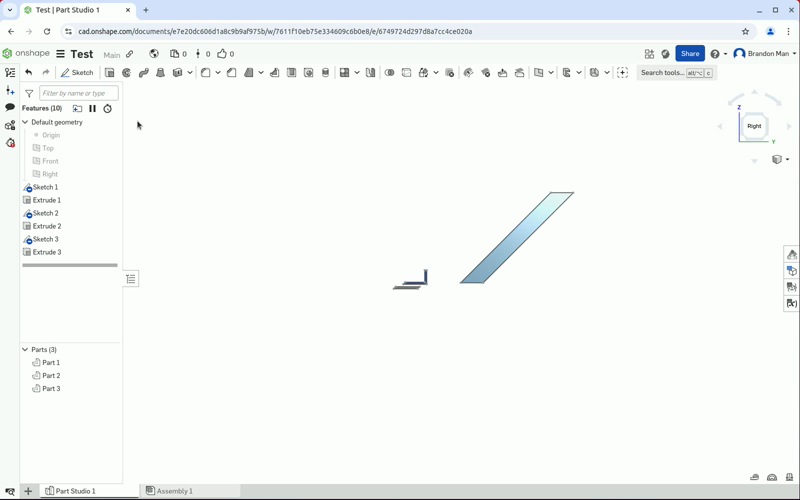
key(shift+h)
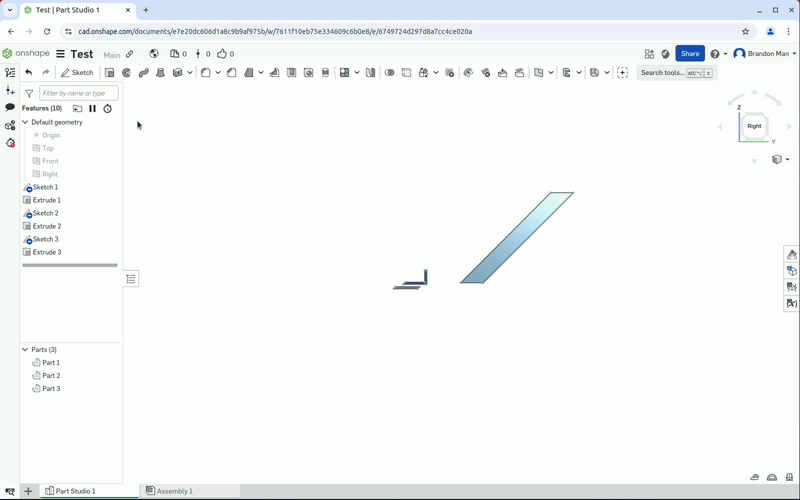
key(shift+7)
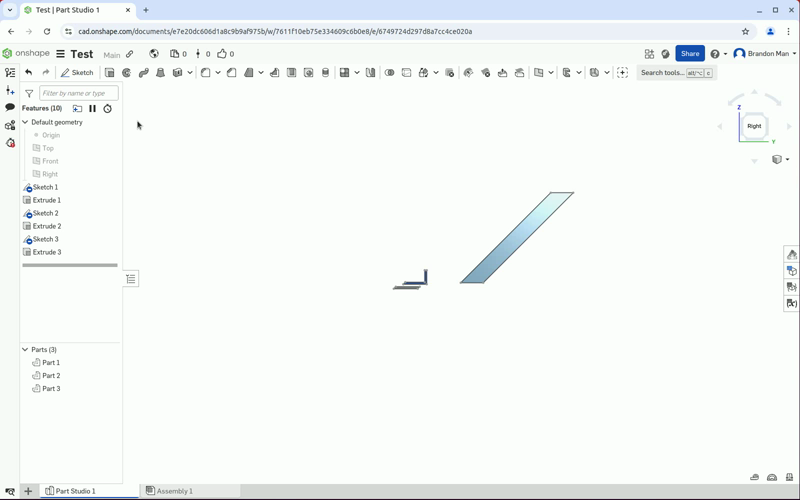
key(right, 2)
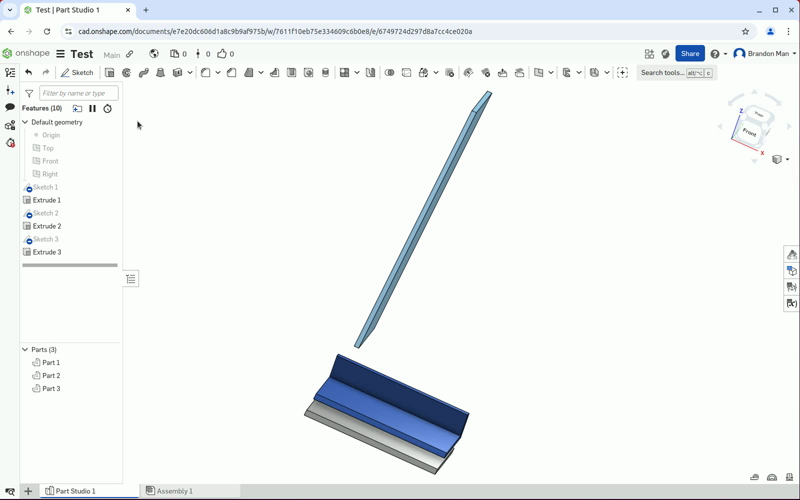
key(down, 2)
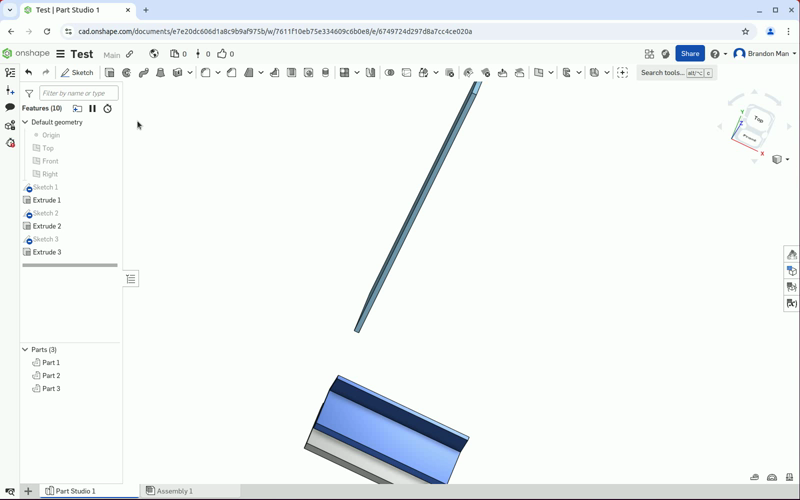
key(up, 2)
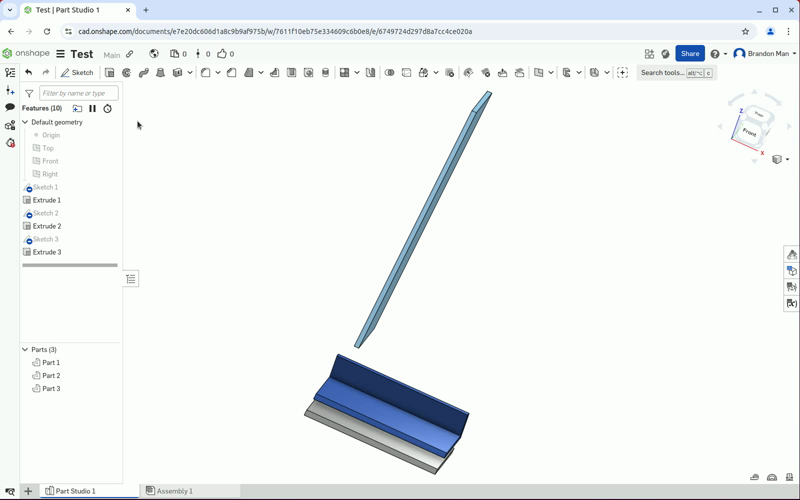
key(left, 2)
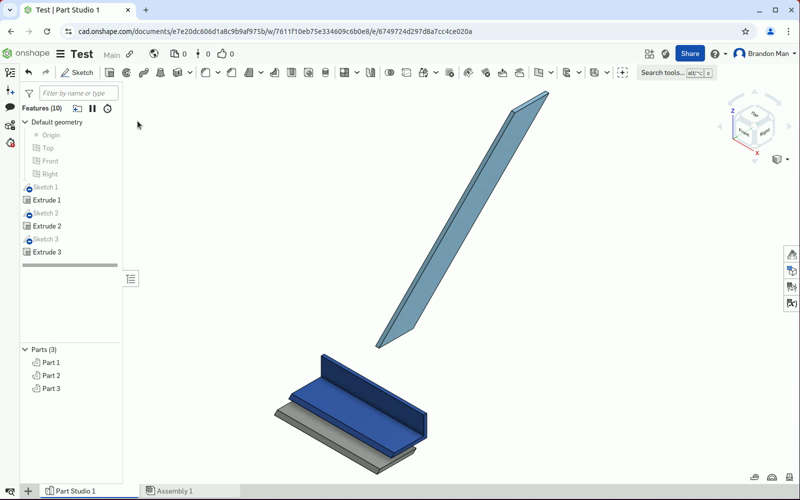
mouse_move(73, 189)
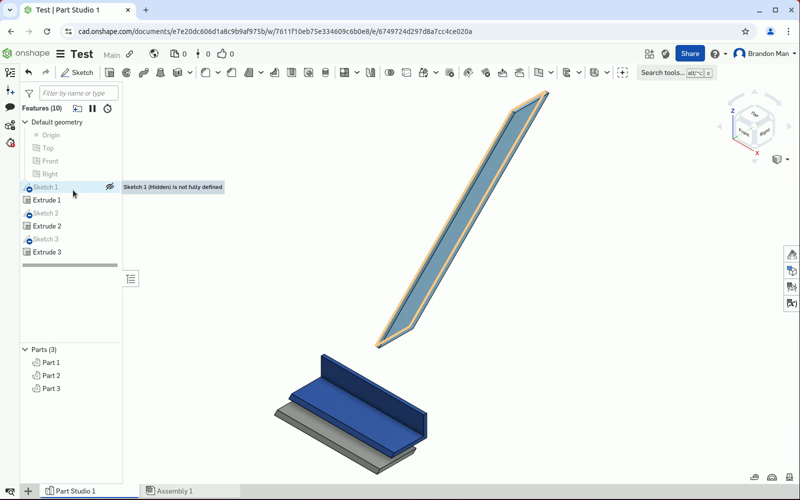
click(73, 189)